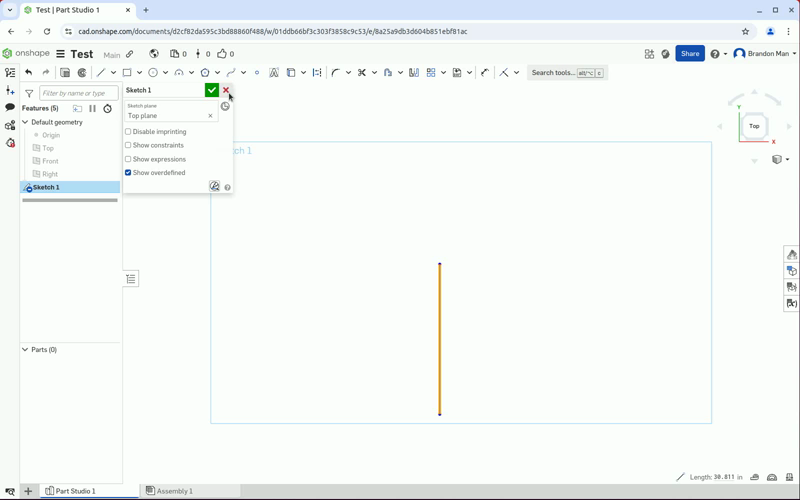
key(shift+h)
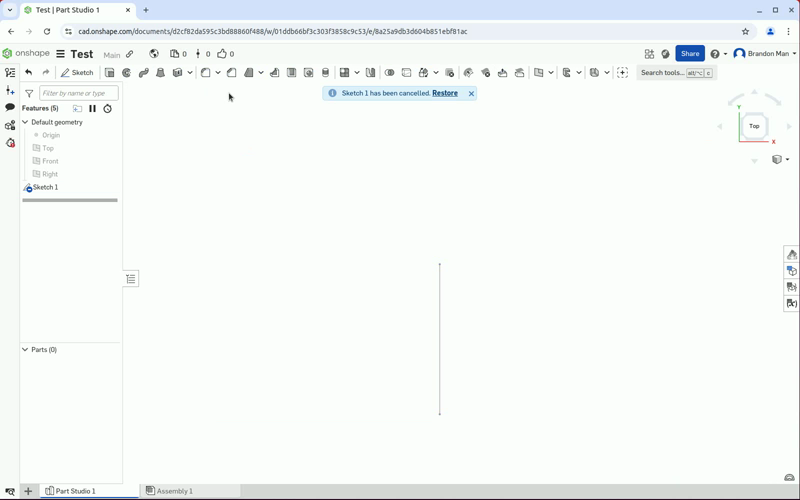
key(shift+s)
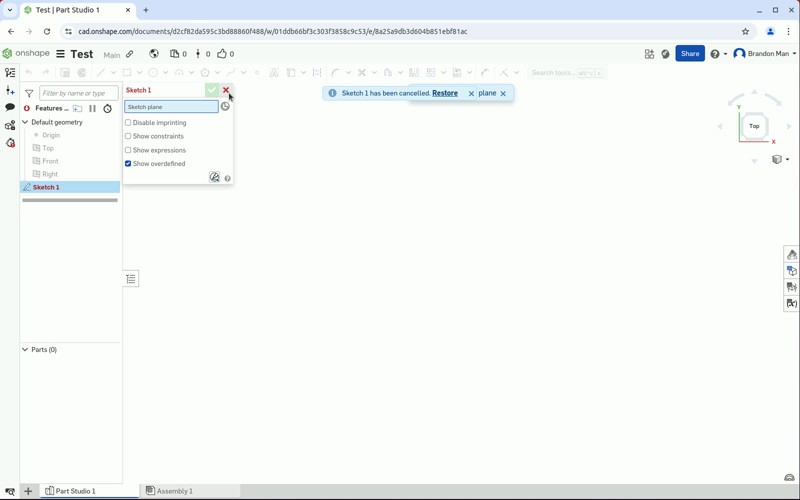
mouse_move(73, 150)
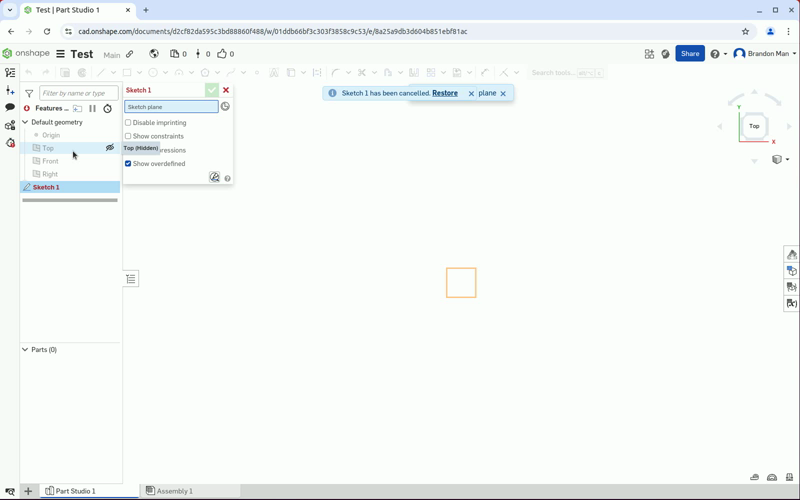
click(73, 150)
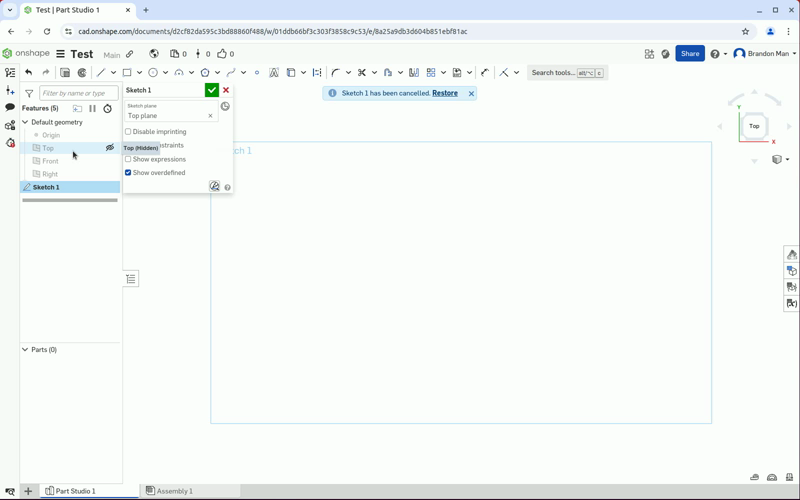
mouse_move(73, 352)
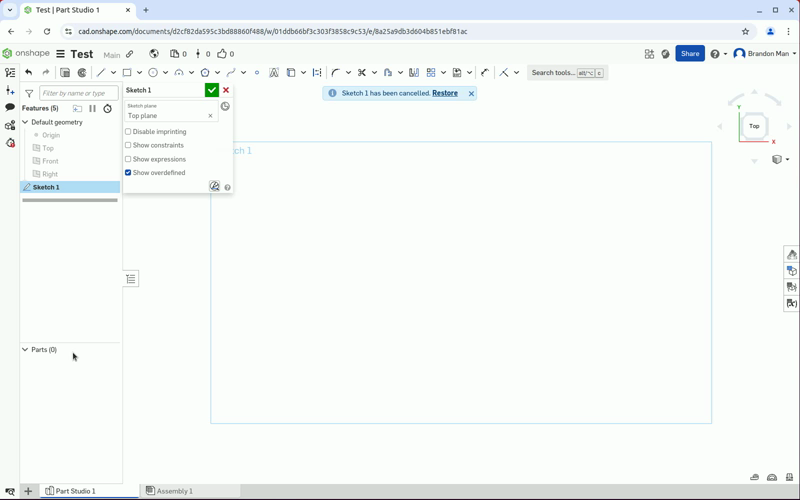
key(y)
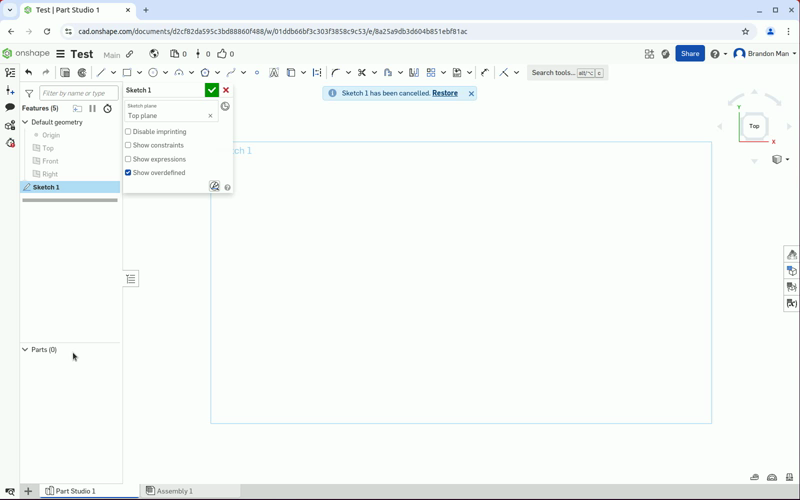
key(a)
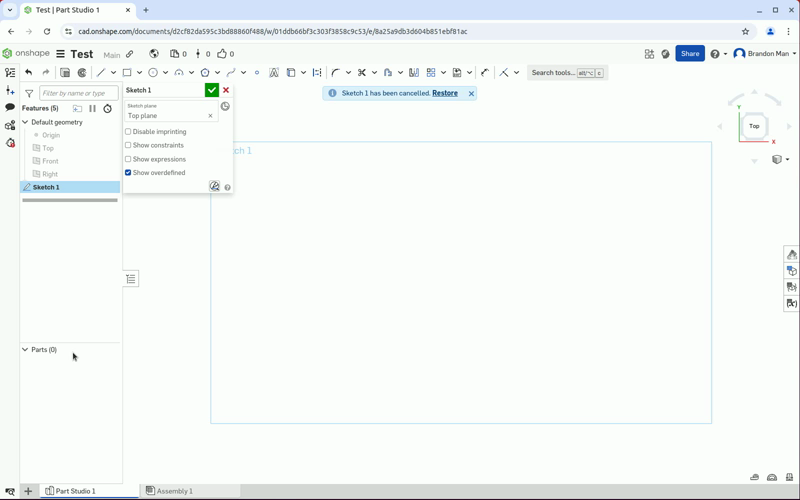
key_down(shift)
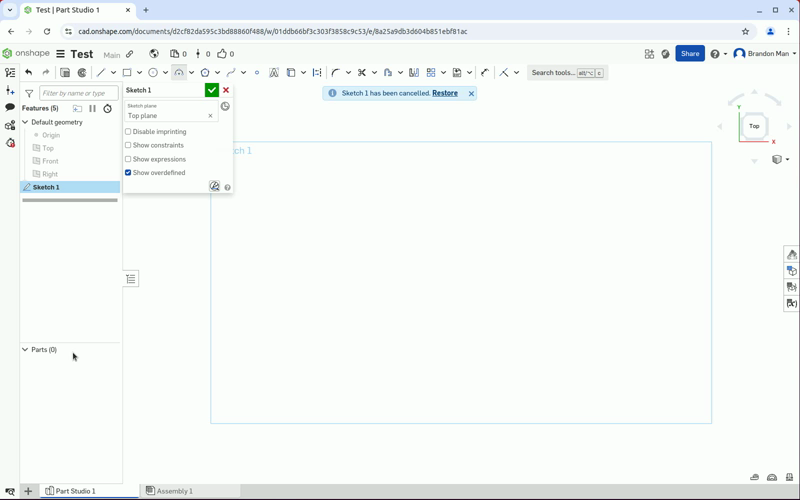
mouse_move(392, 192)
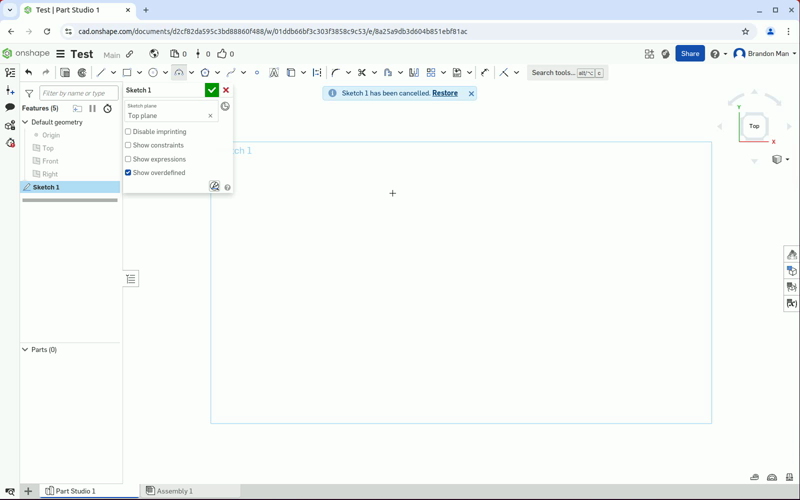
click(392, 192)
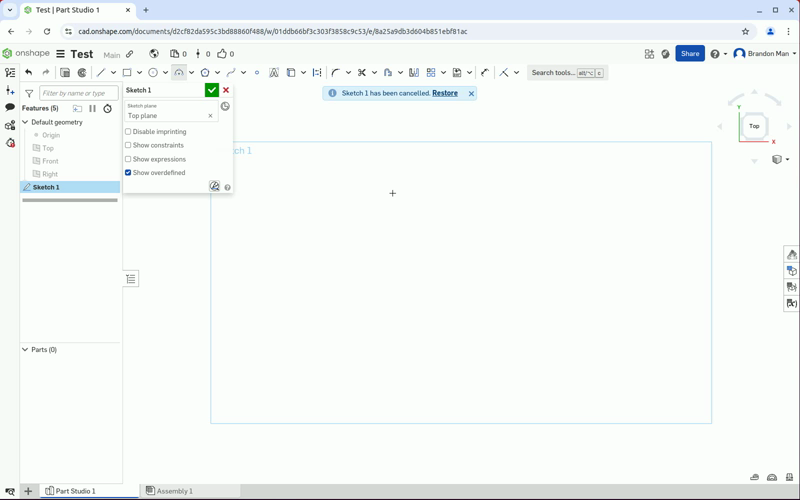
key_up(shift)
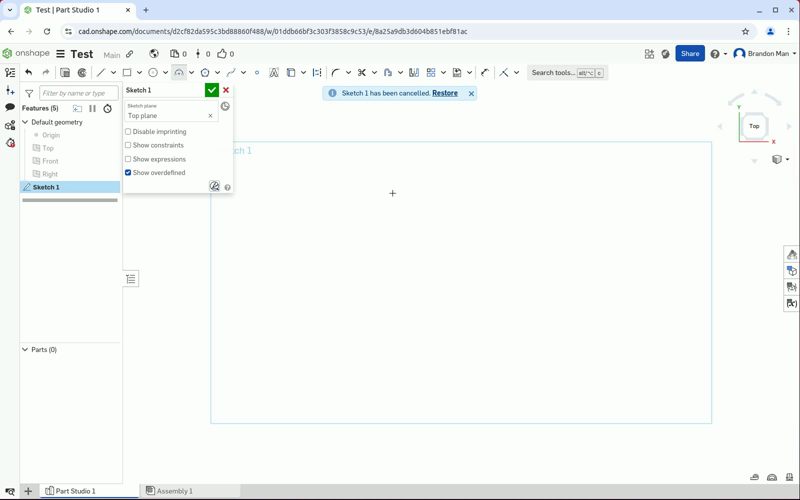
key_down(shift)
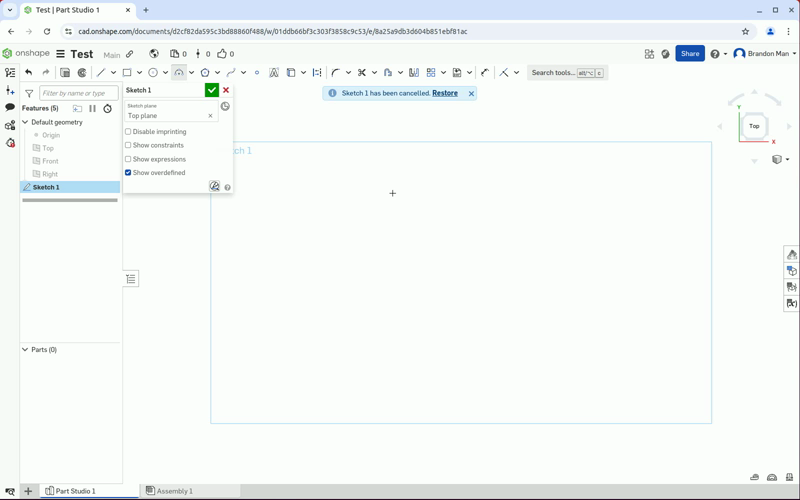
mouse_move(461, 242)
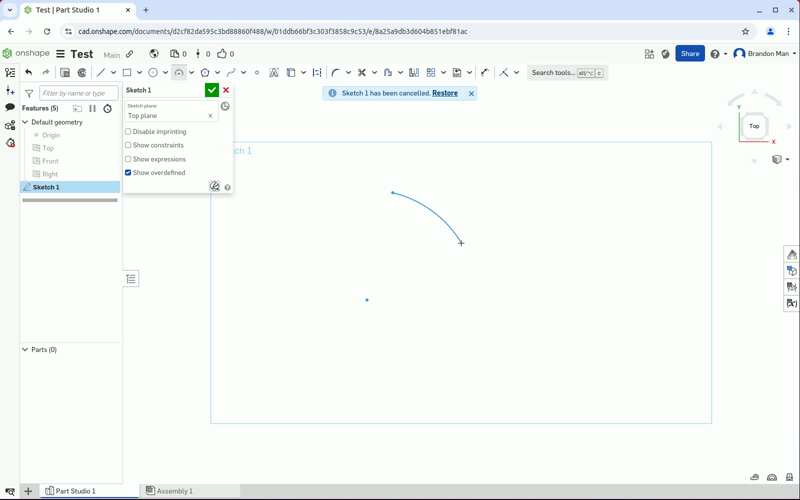
click(461, 242)
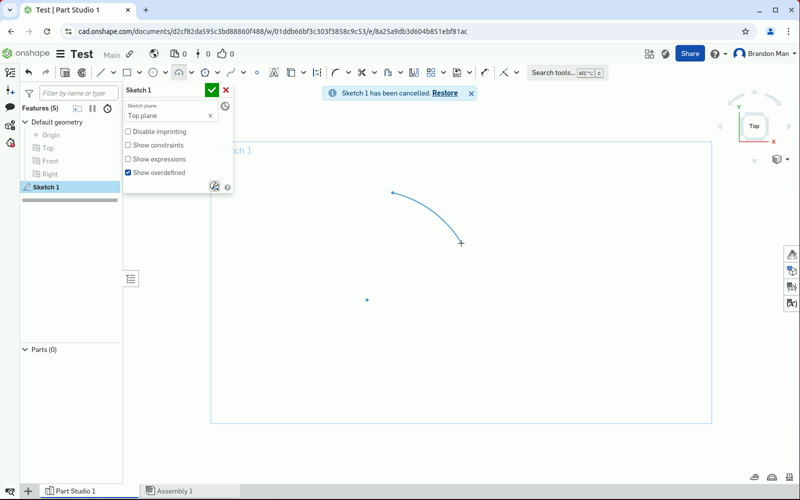
mouse_move(436, 204)
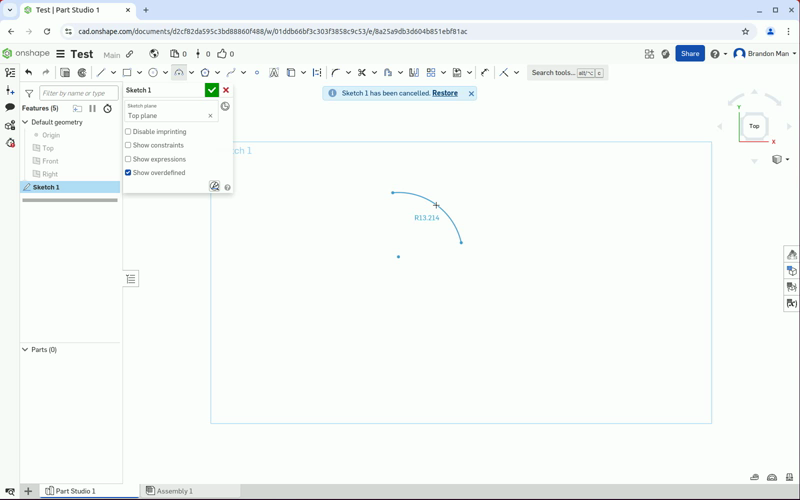
click(436, 204)
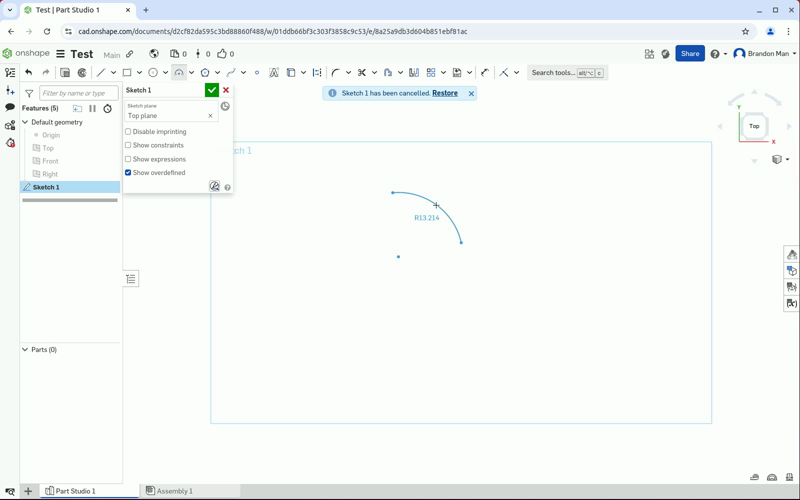
key_up(shift)
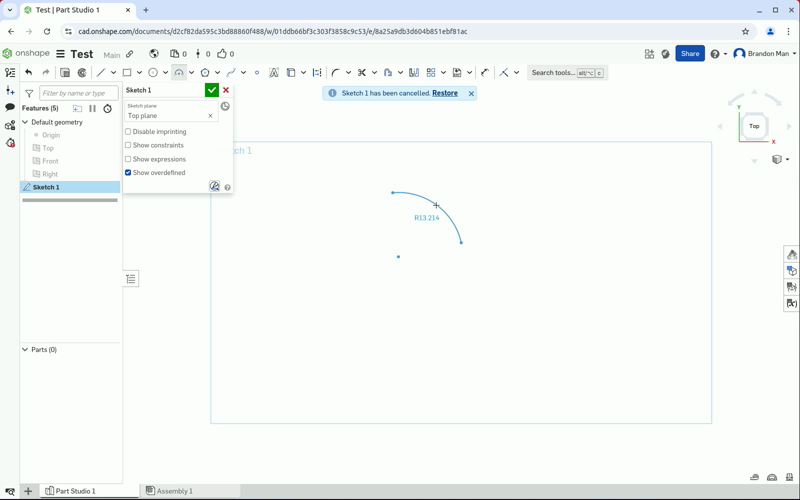
mouse_move(461, 242)
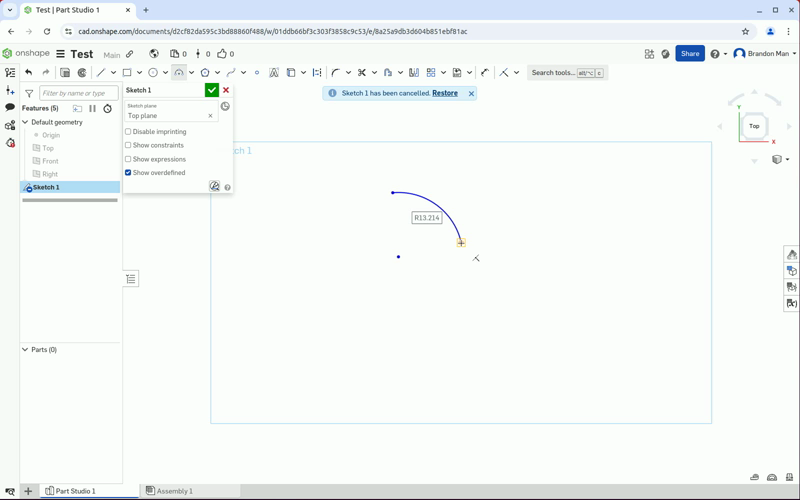
click(461, 242)
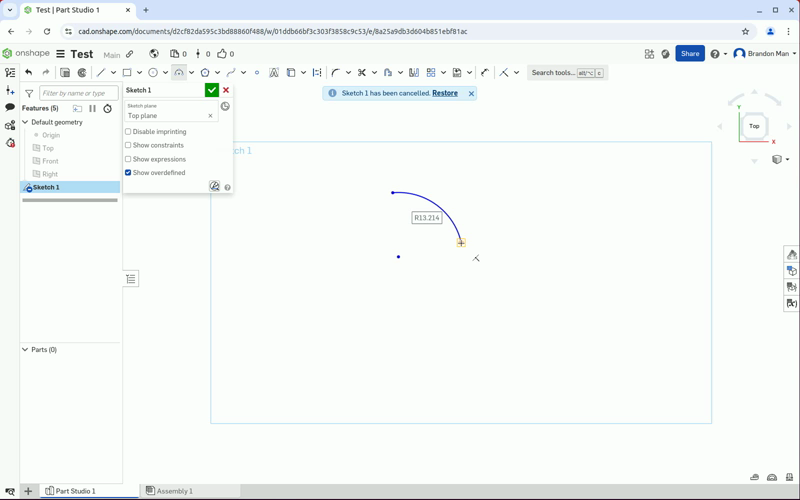
key_down(shift)
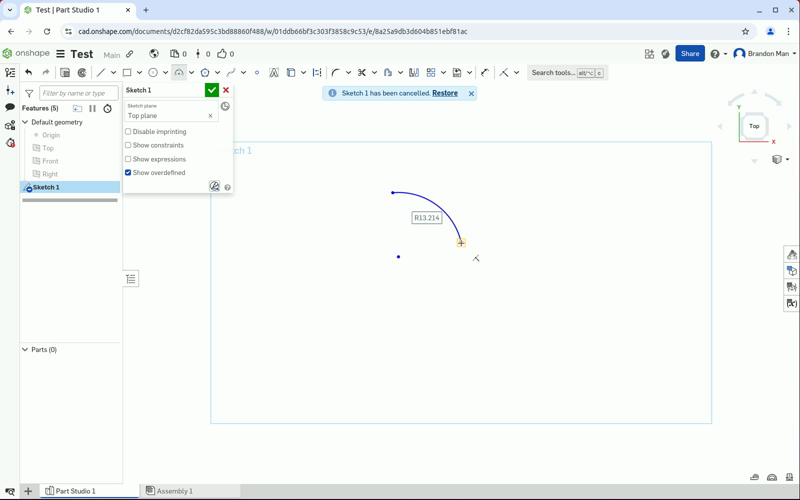
mouse_move(491, 258)
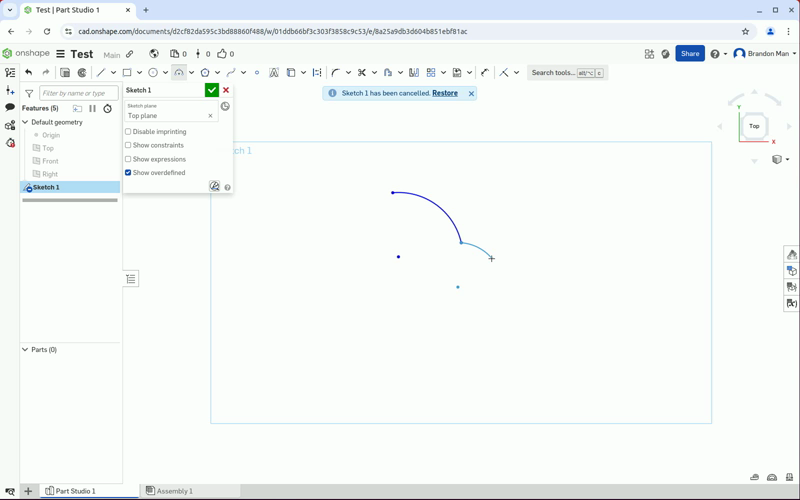
click(491, 258)
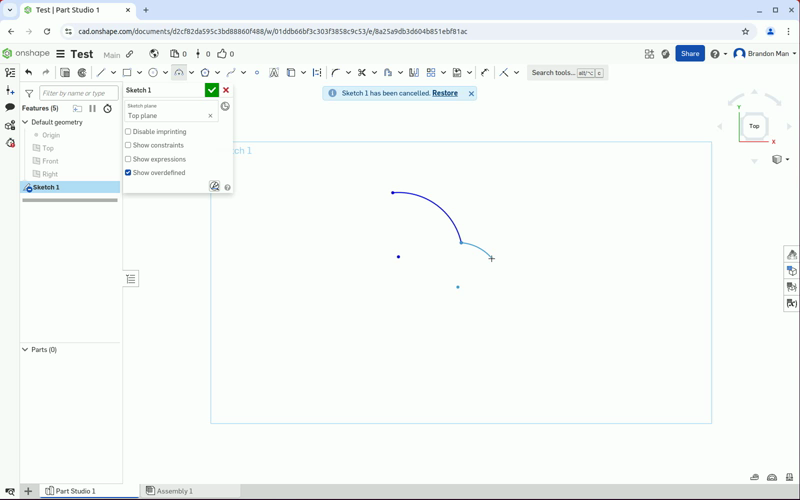
mouse_move(478, 246)
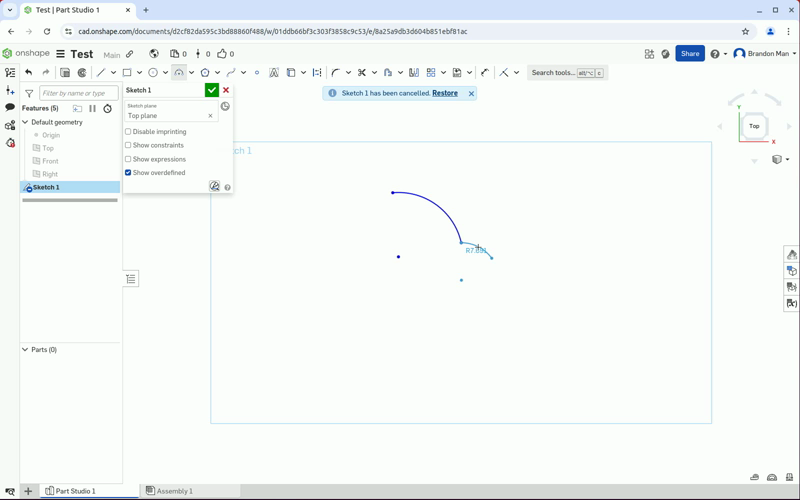
click(478, 246)
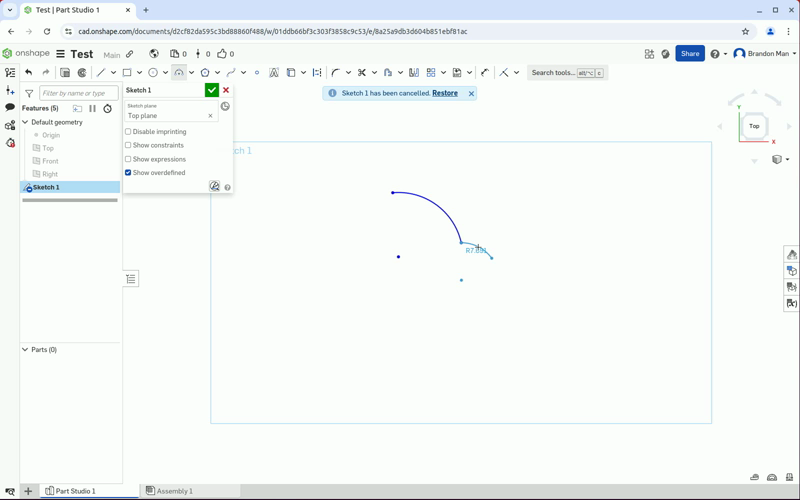
key_up(shift)
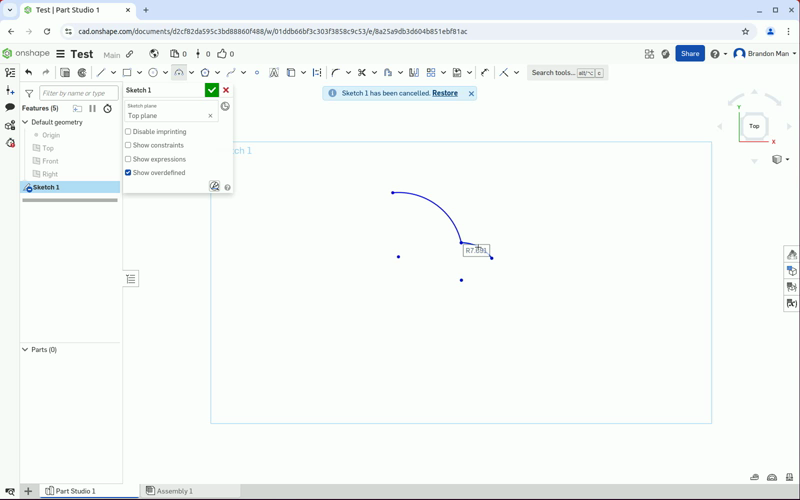
mouse_move(491, 258)
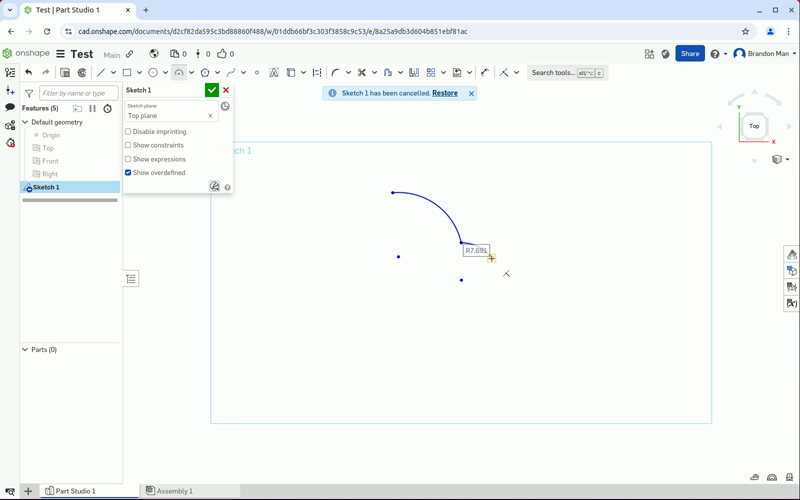
click(491, 258)
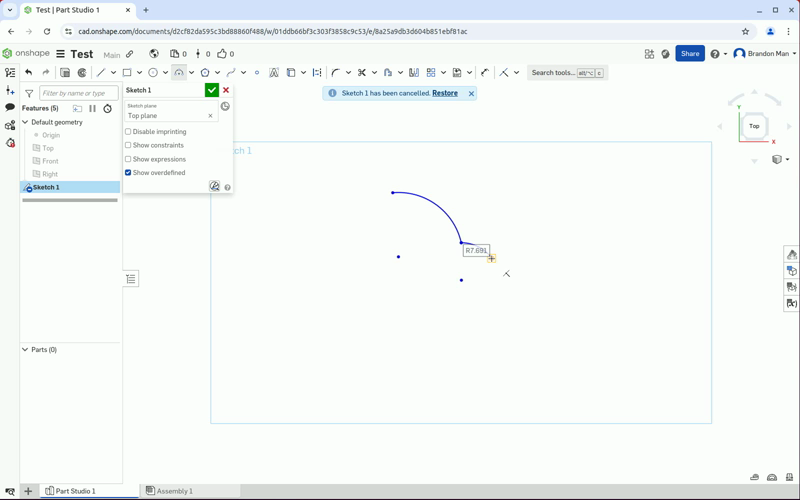
key_down(shift)
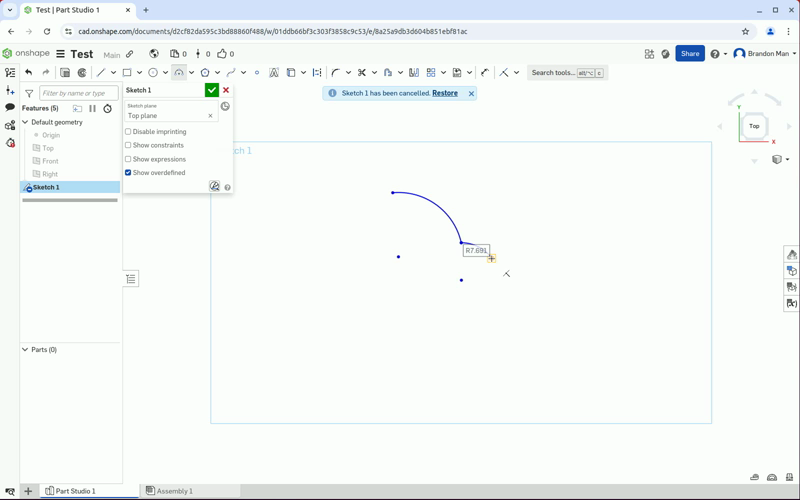
mouse_move(504, 209)
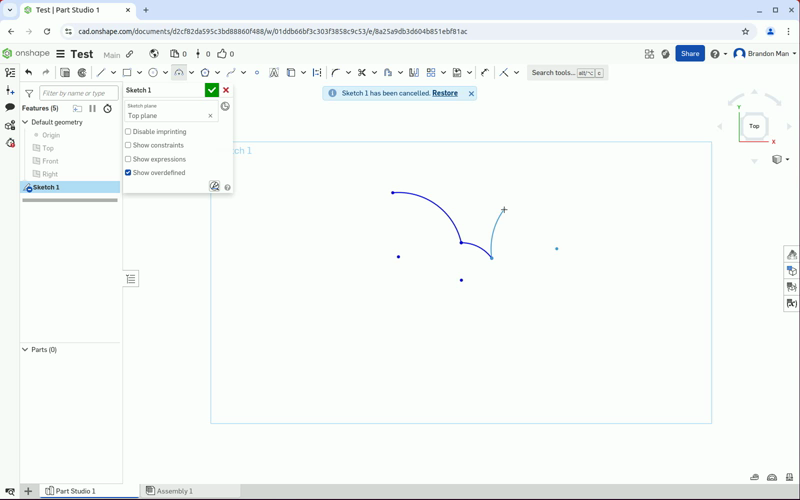
click(504, 209)
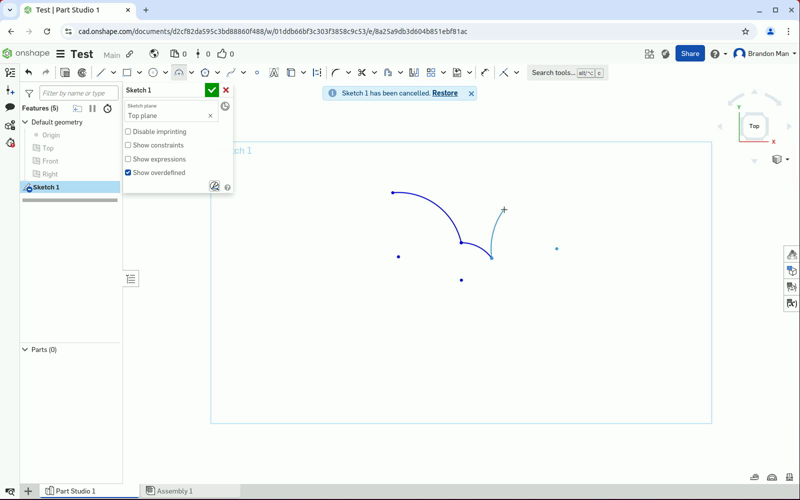
mouse_move(493, 232)
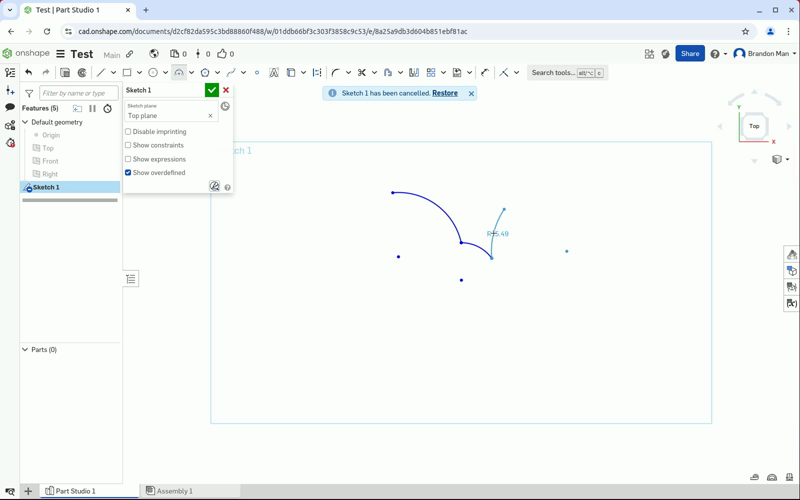
click(493, 232)
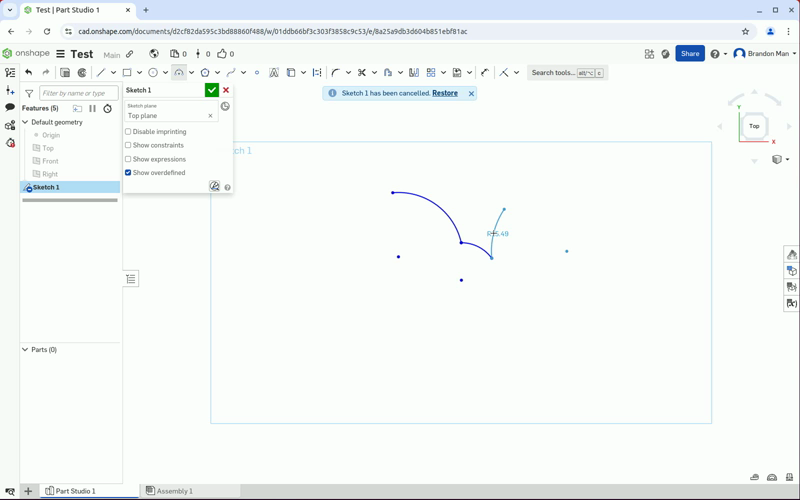
key_up(shift)
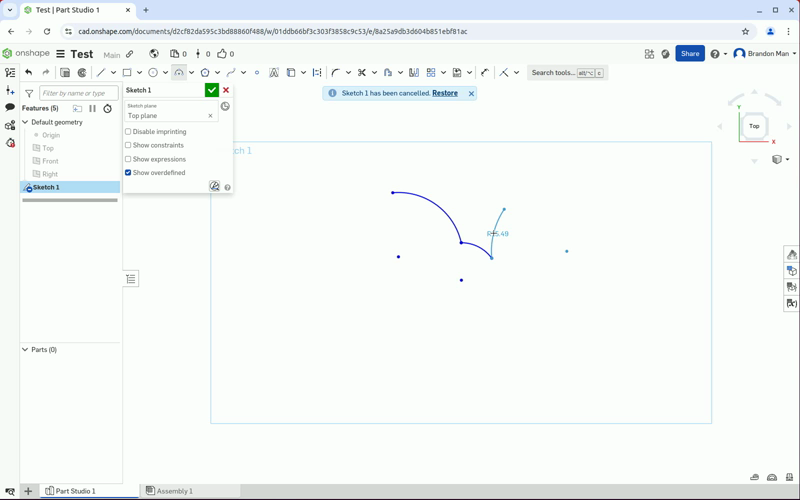
mouse_move(504, 209)
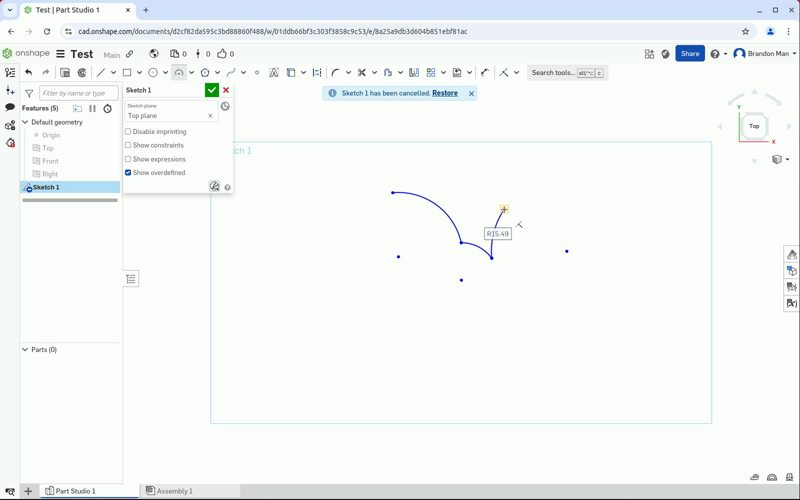
click(504, 209)
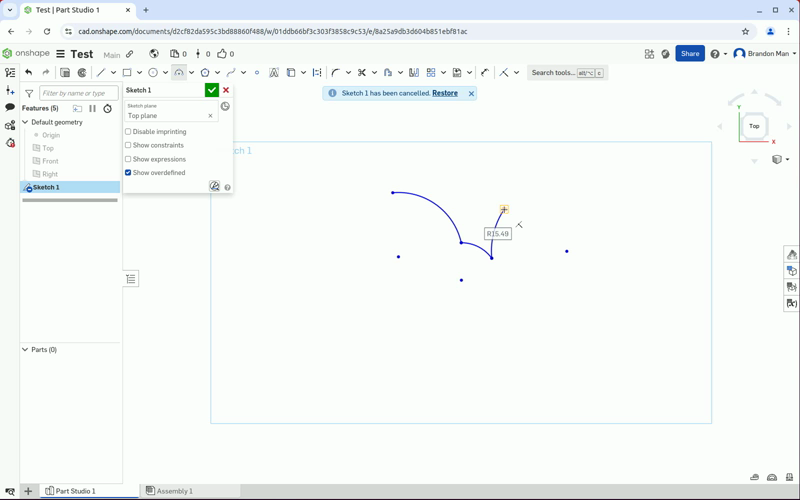
key_down(shift)
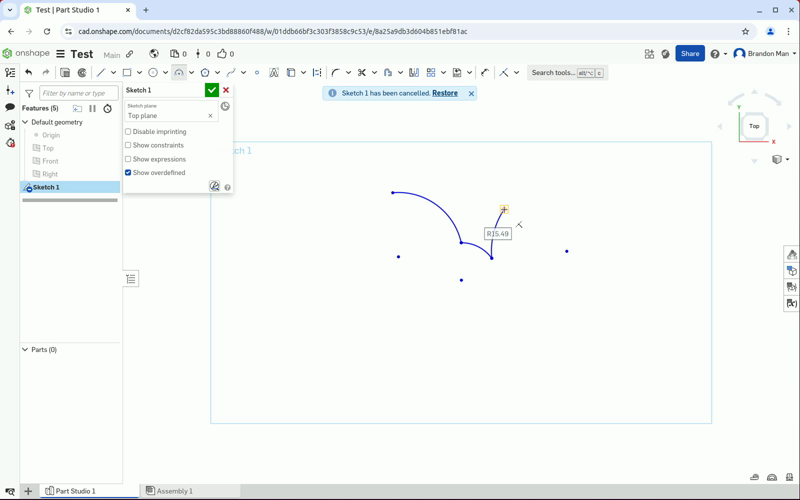
mouse_move(525, 209)
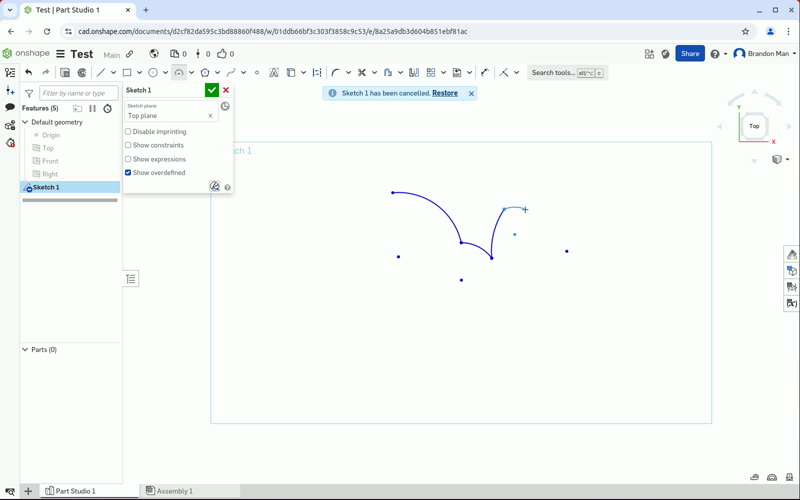
click(525, 209)
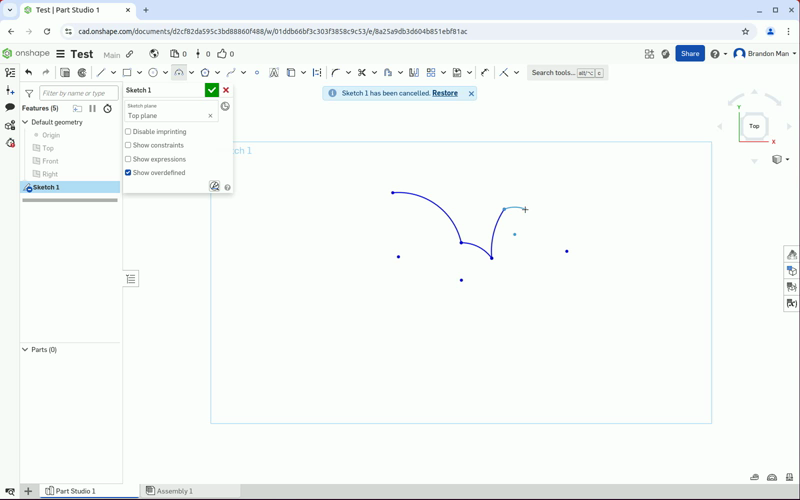
mouse_move(514, 205)
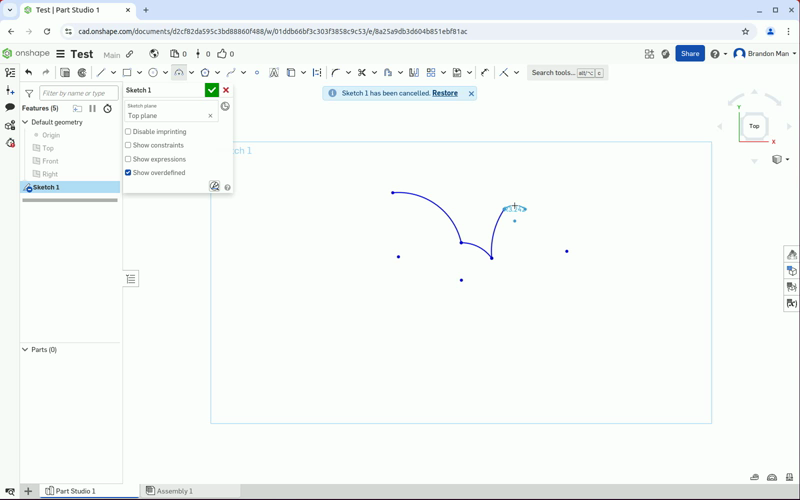
click(514, 205)
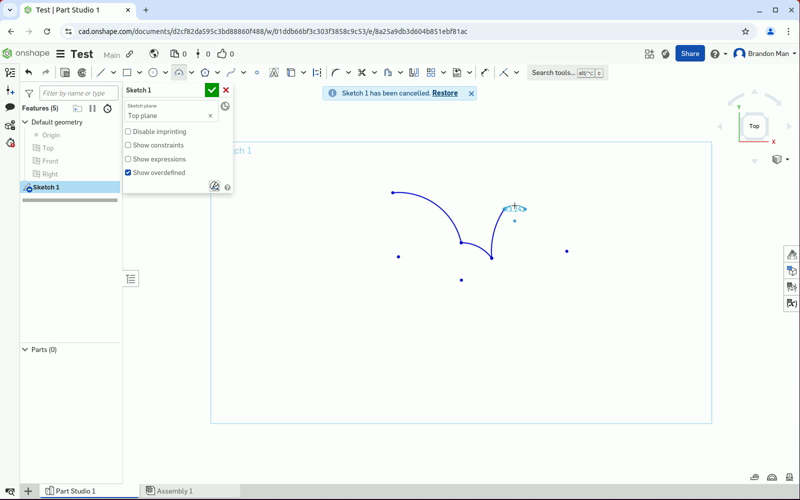
key_up(shift)
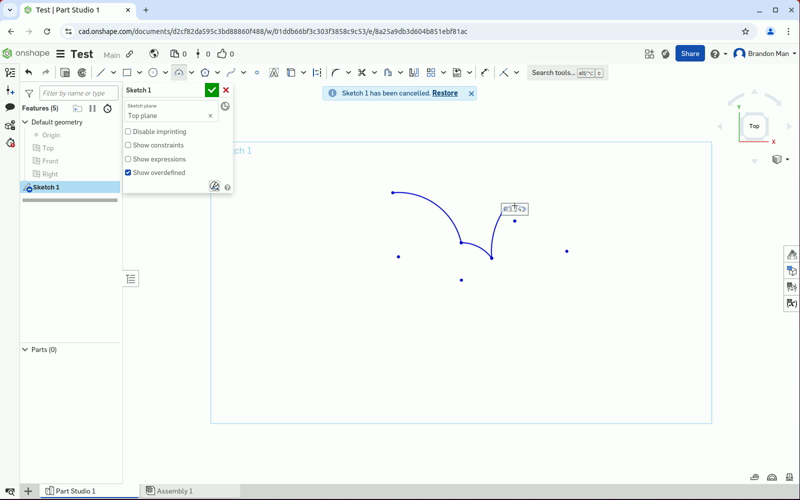
mouse_move(525, 209)
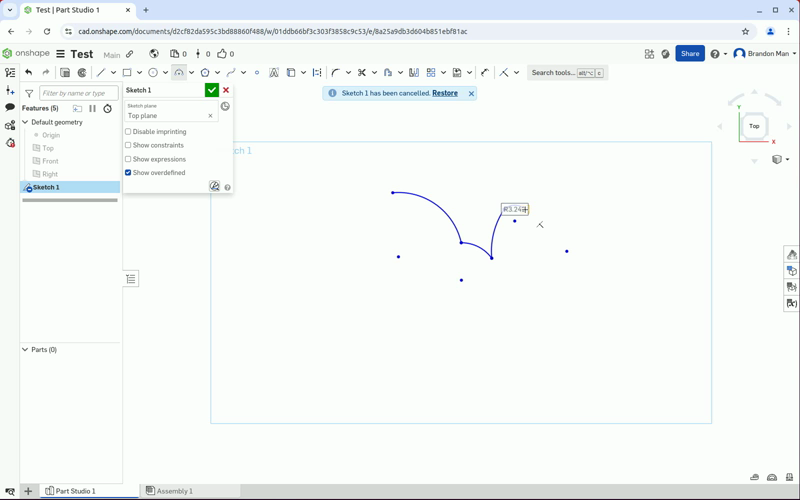
click(525, 209)
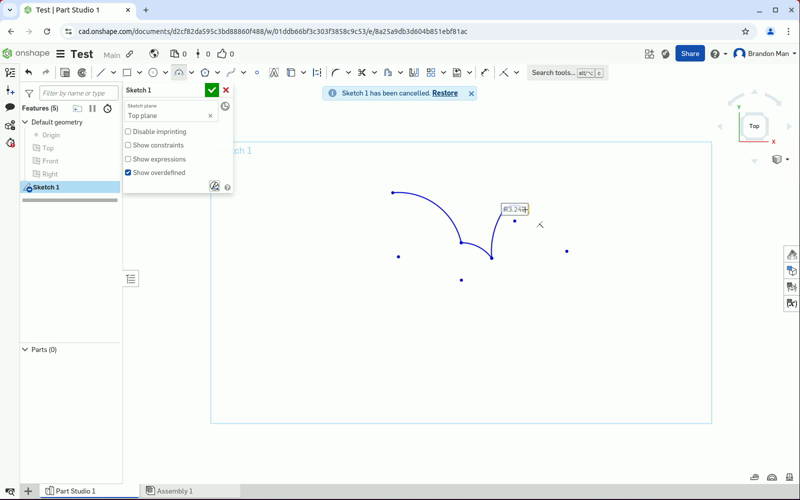
key_down(shift)
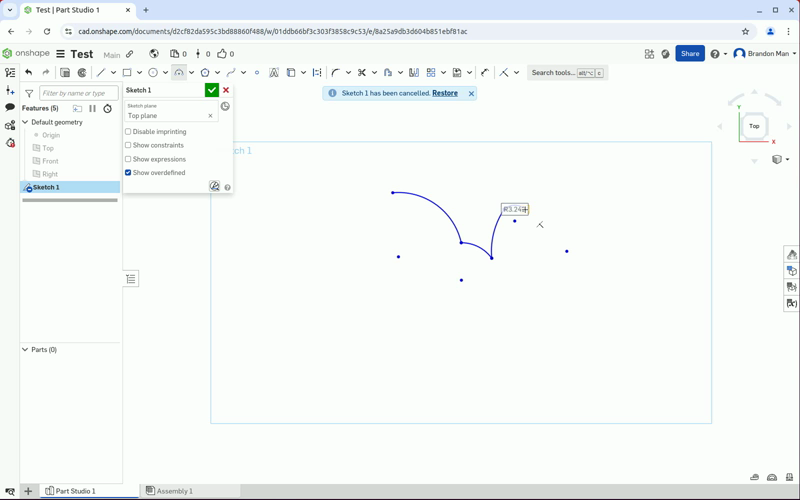
mouse_move(508, 192)
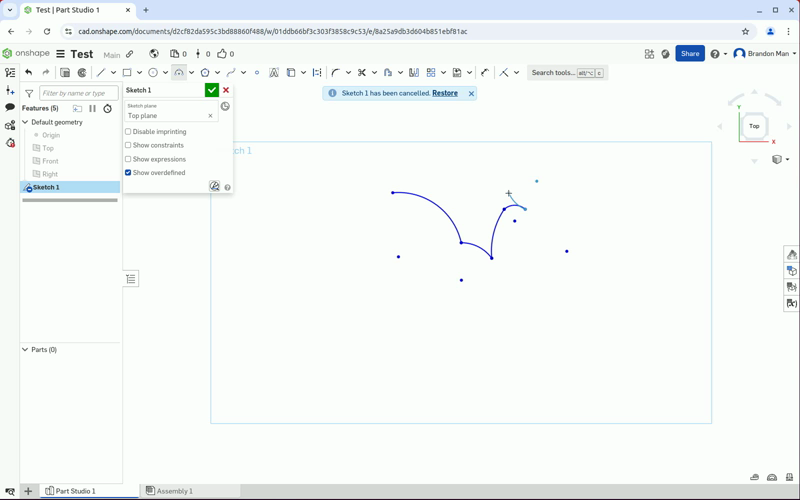
click(508, 192)
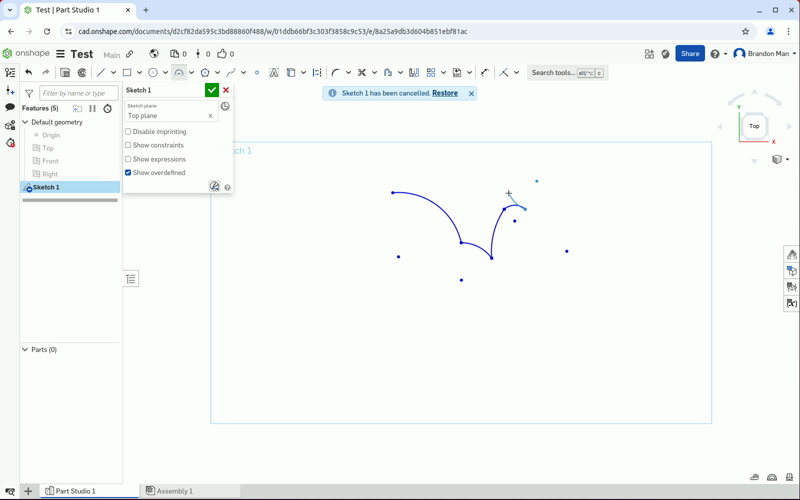
mouse_move(518, 199)
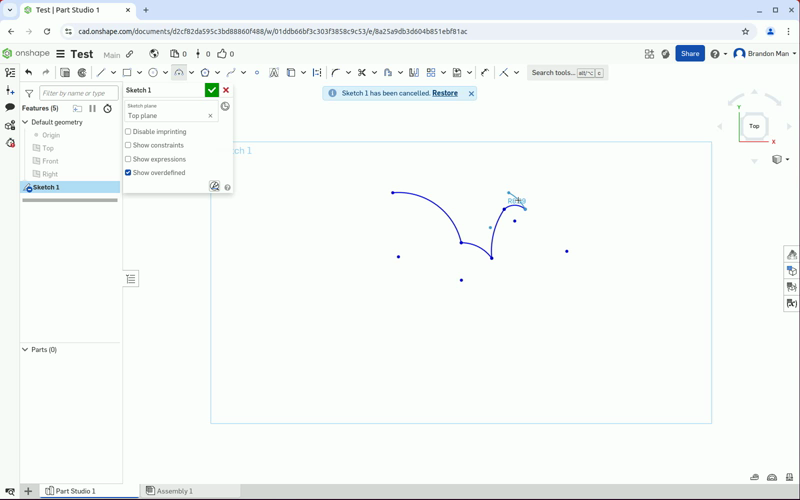
click(518, 199)
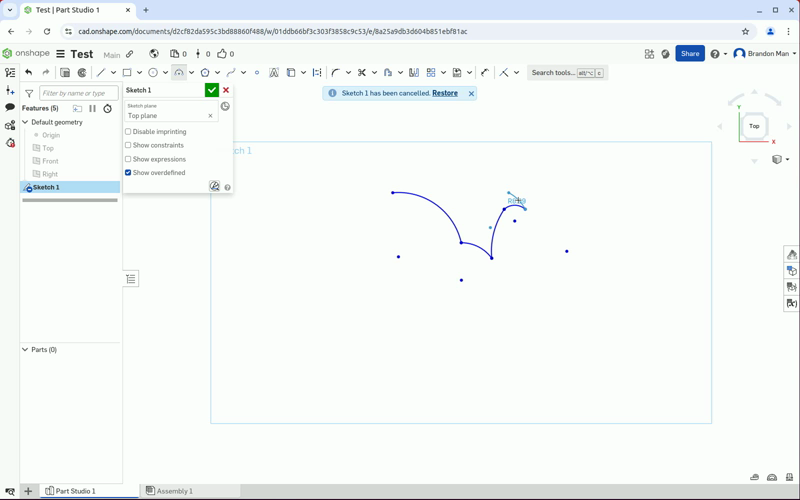
key_up(shift)
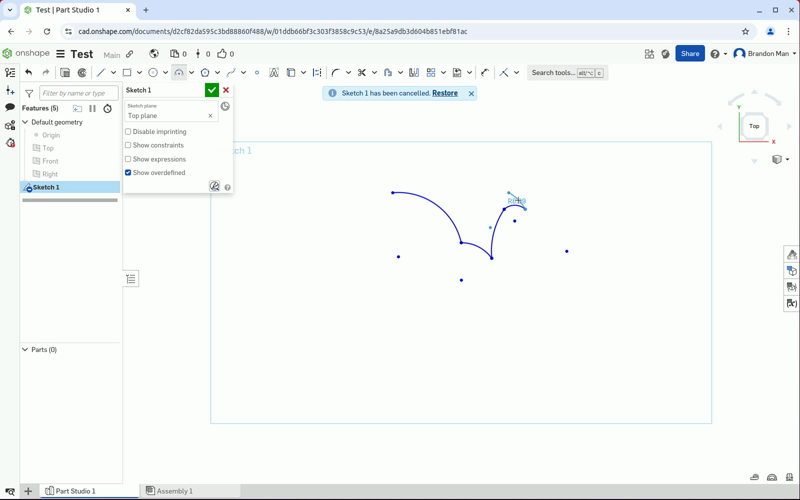
mouse_move(508, 192)
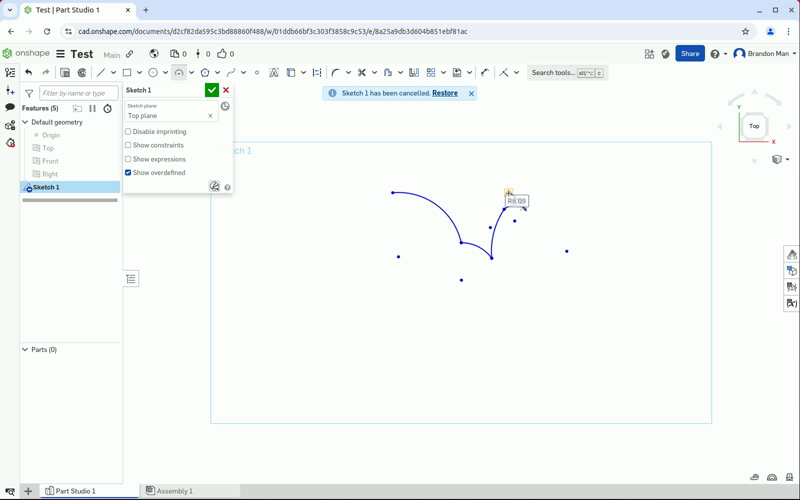
click(508, 192)
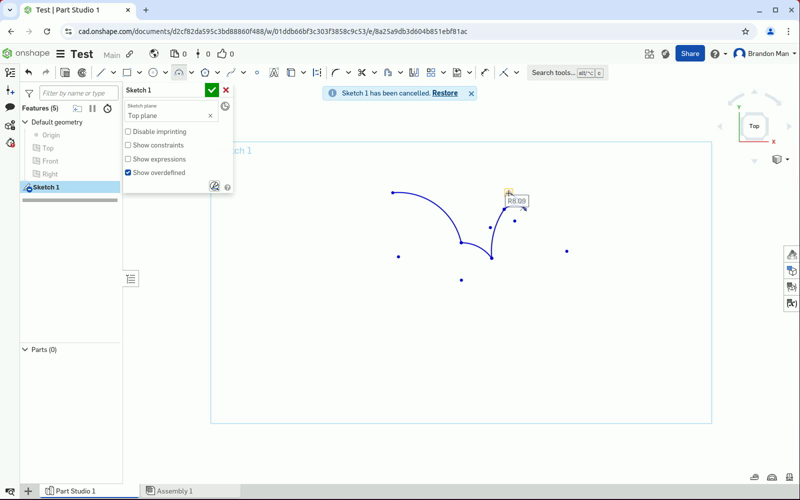
mouse_move(392, 192)
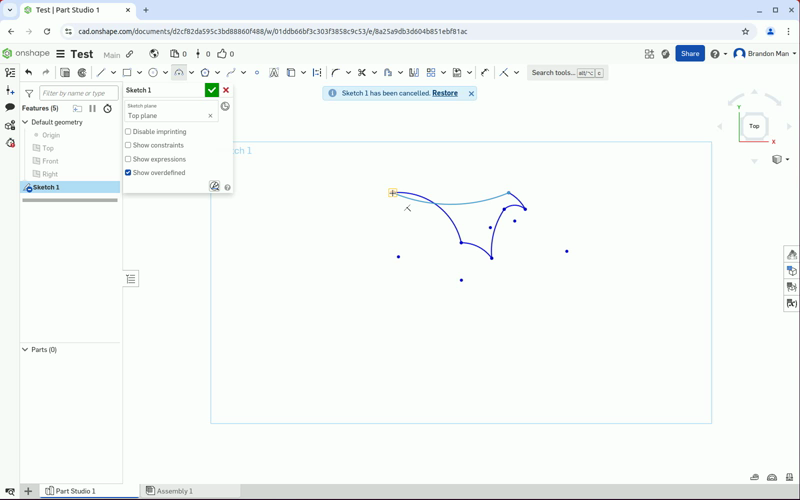
click(392, 192)
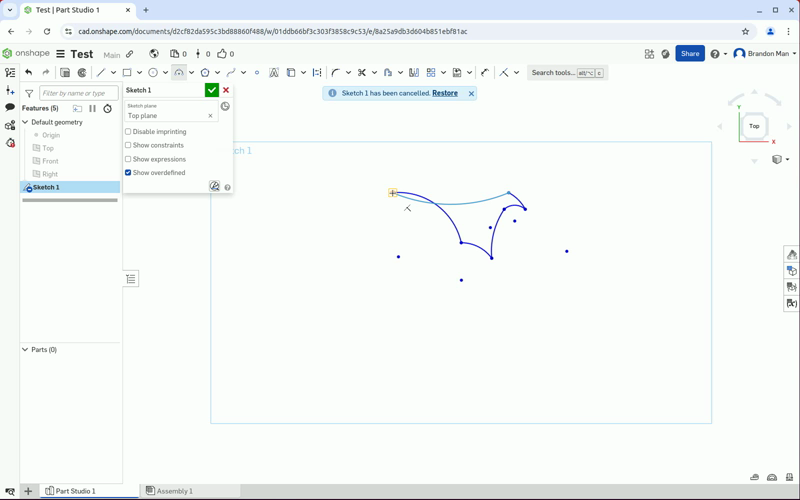
key_down(shift)
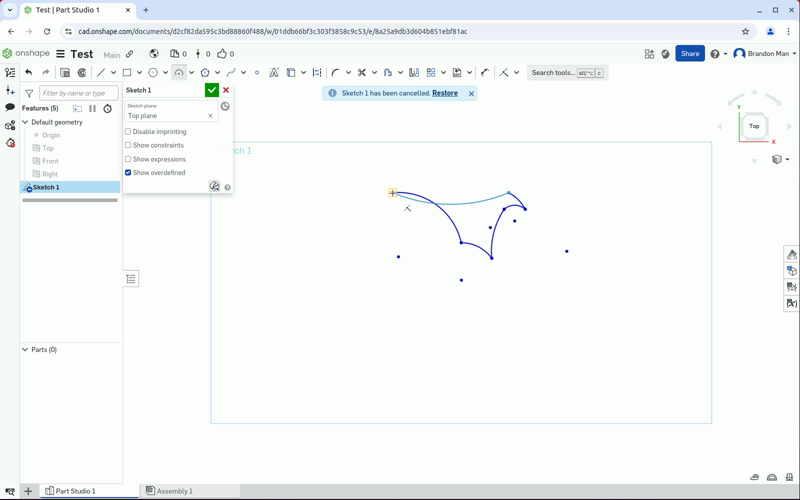
mouse_move(450, 175)
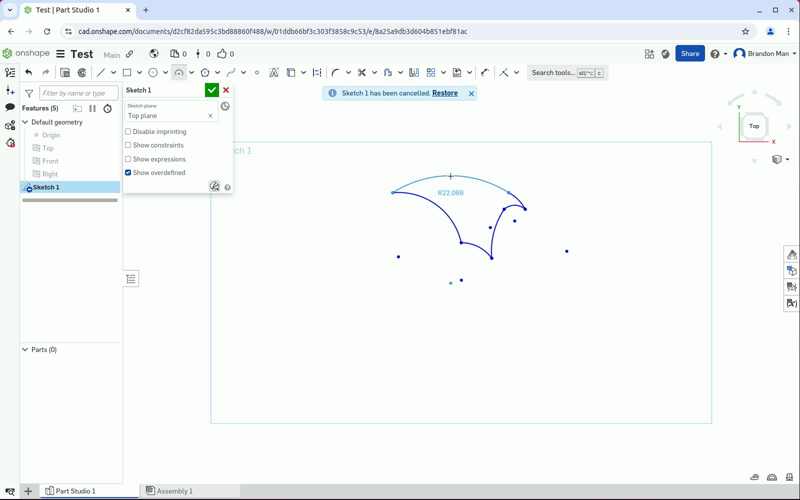
click(450, 175)
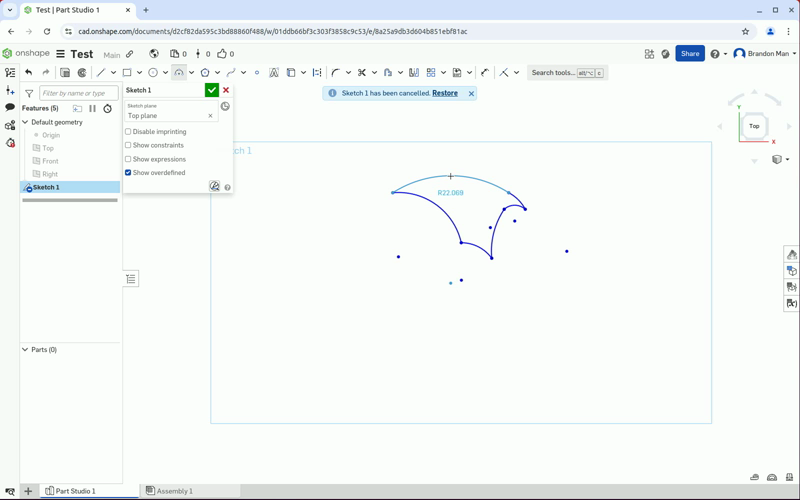
key_up(shift)
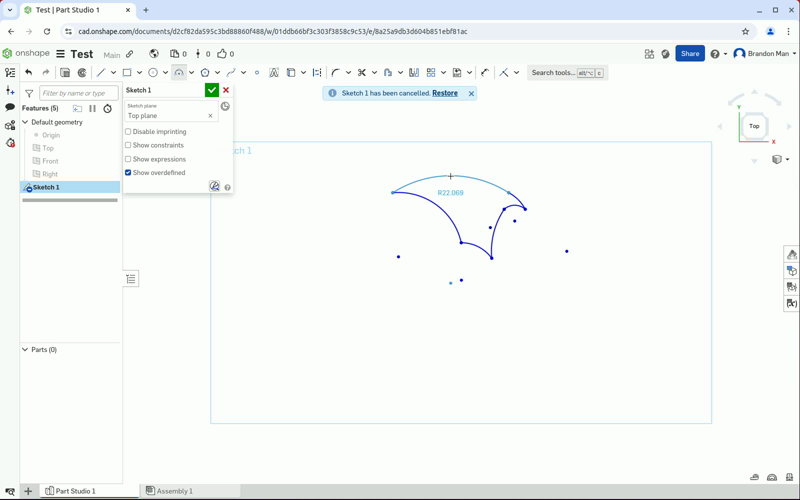
key(esc)
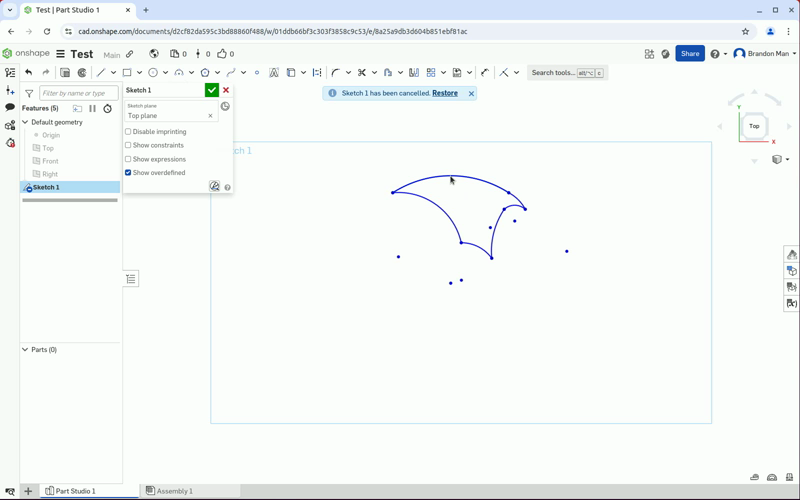
mouse_move(459, 216)
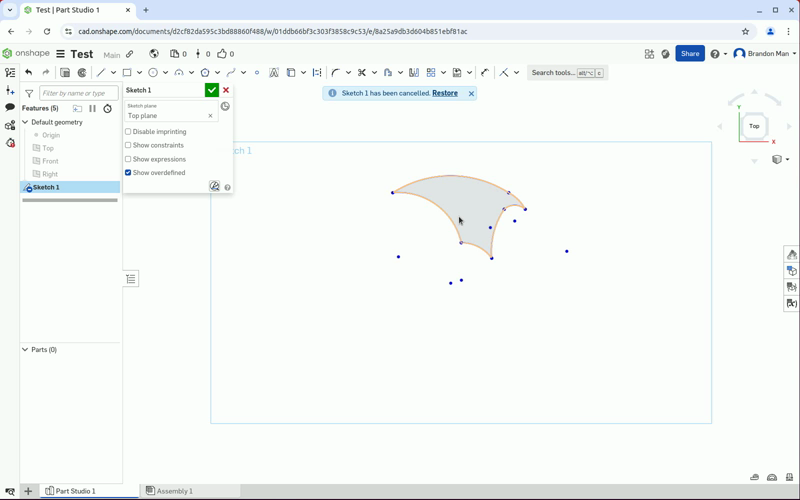
click(459, 216)
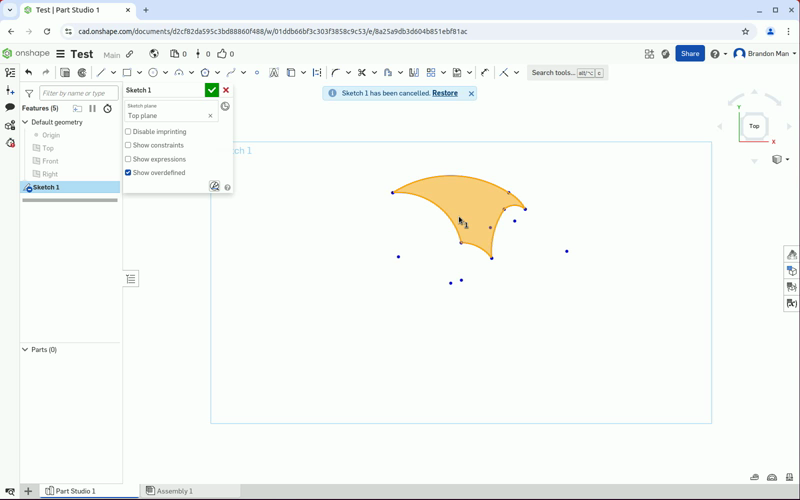
mouse_move(73, 352)
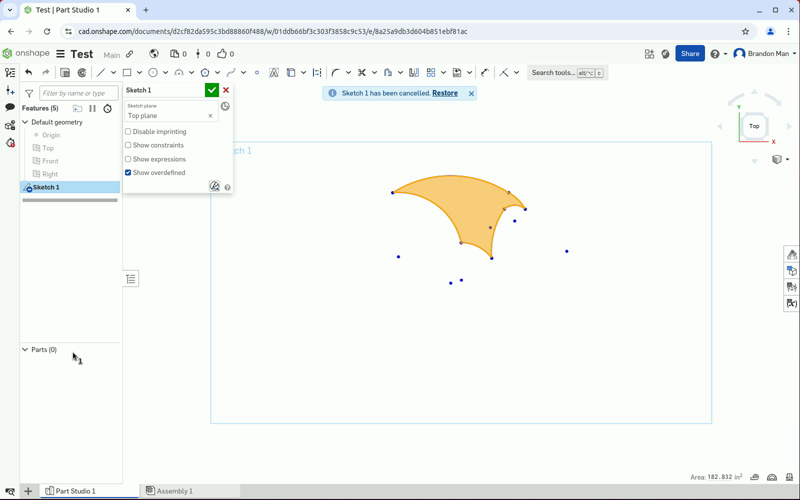
key(shift+y)
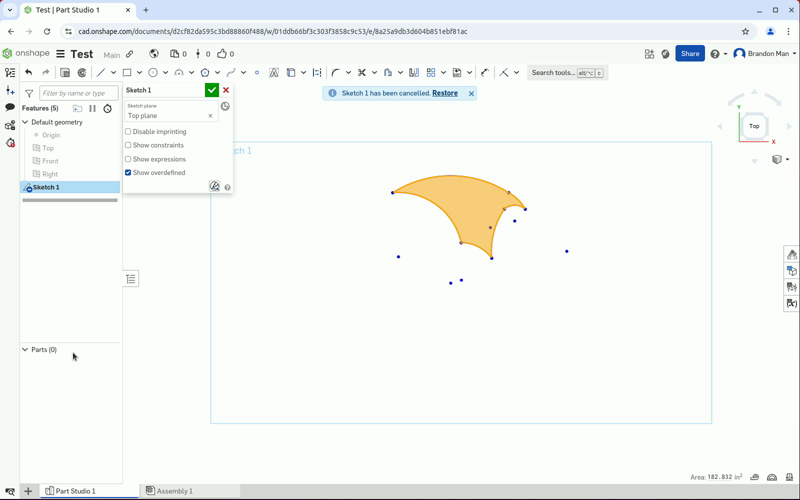
key(shift+e)
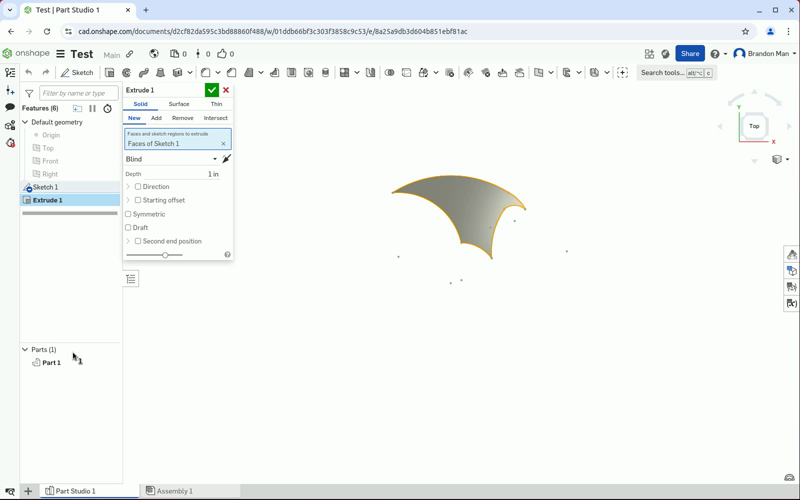
mouse_move(143, 106)
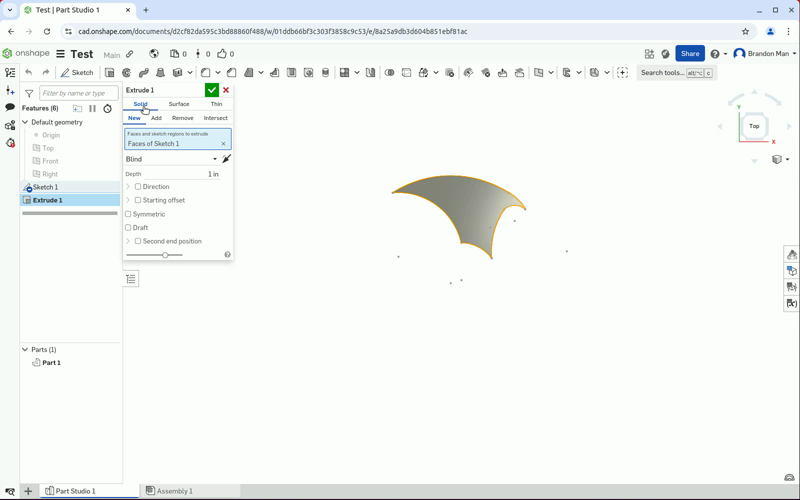
click(143, 106)
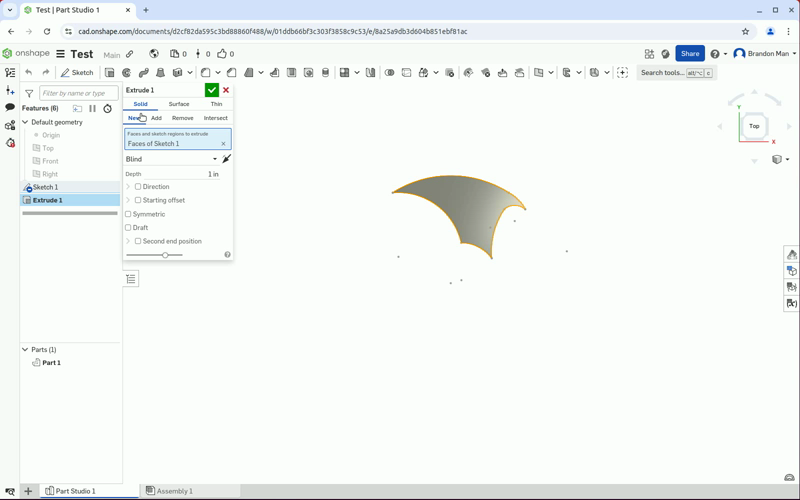
mouse_move(137, 120)
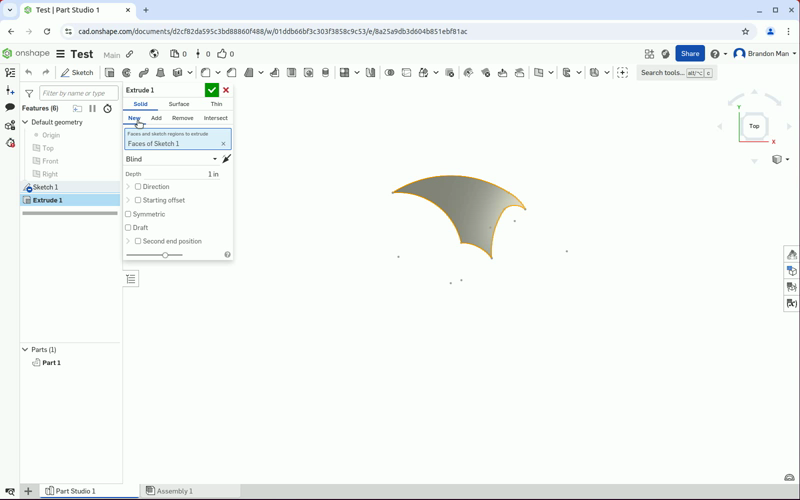
click(137, 120)
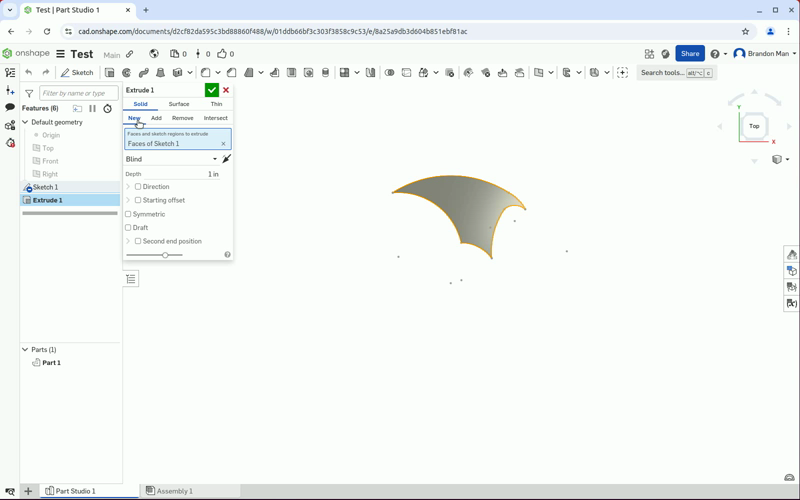
key(tab, 4)
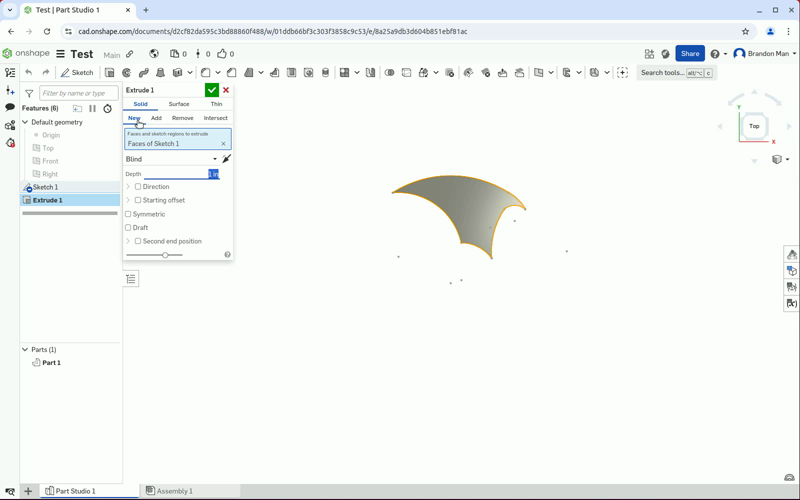
text(1.926)
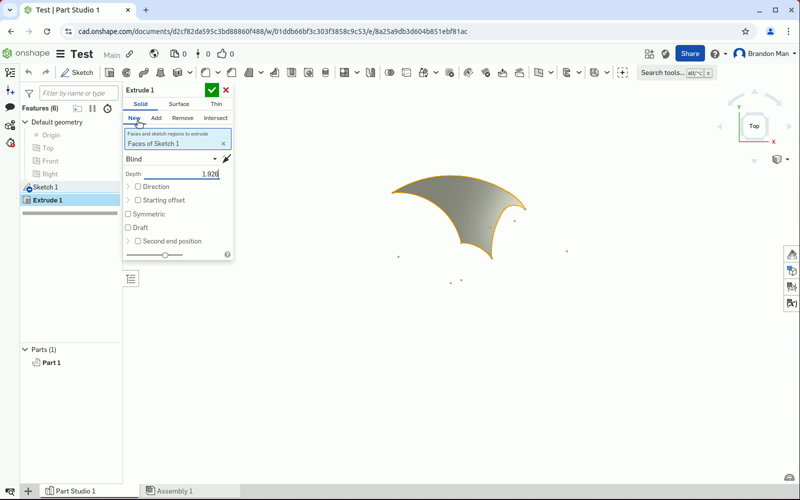
key(enter)
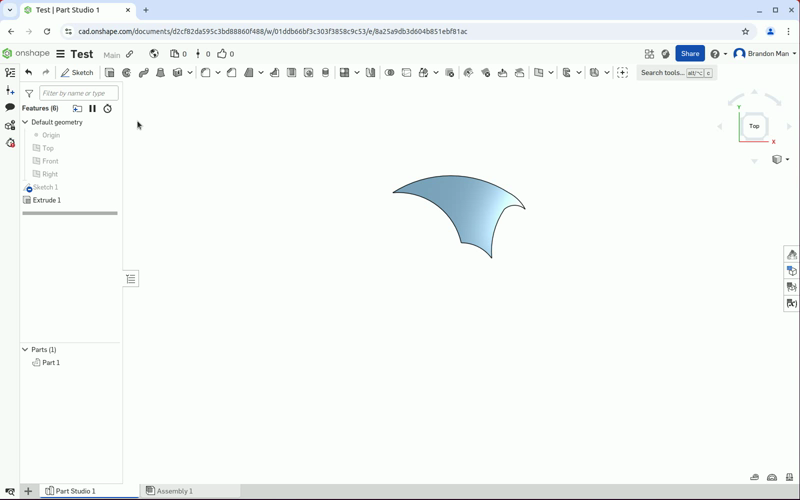
key(shift+h)
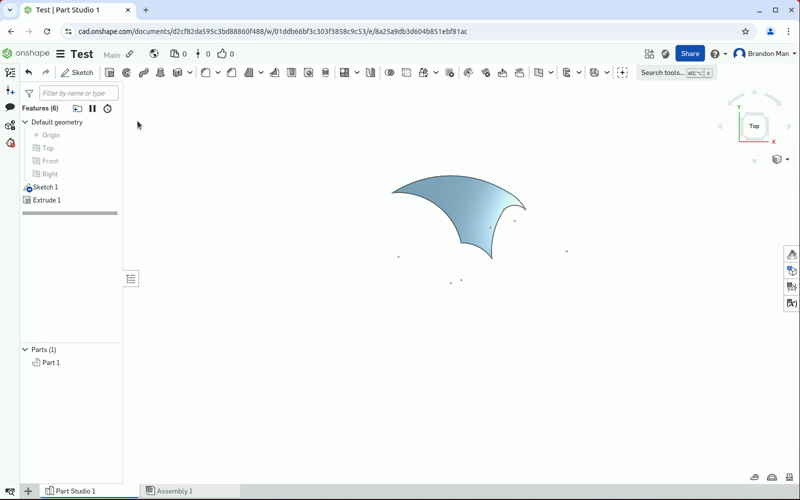
key(shift+h)
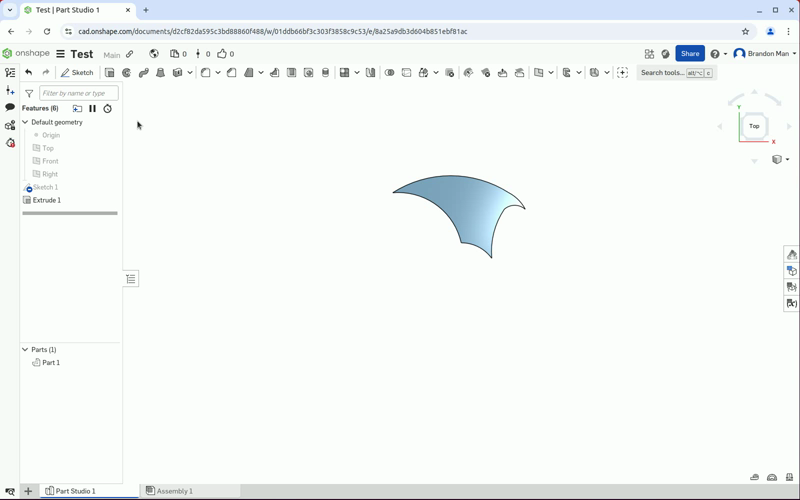
mouse_move(73, 189)
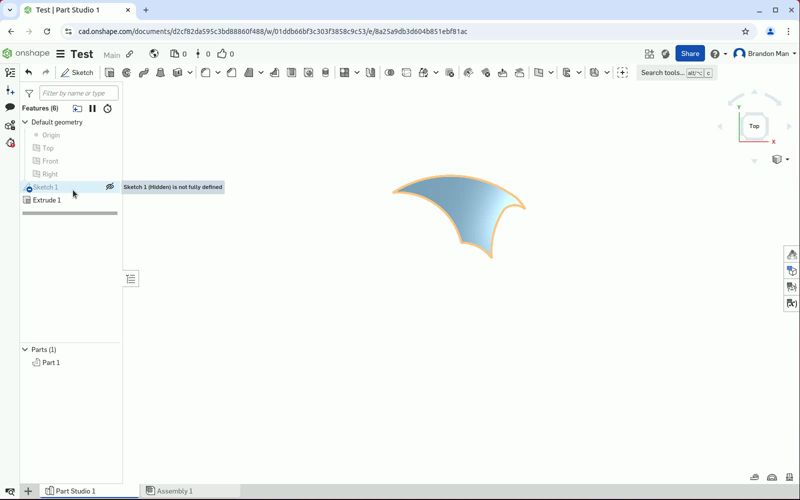
click(73, 189)
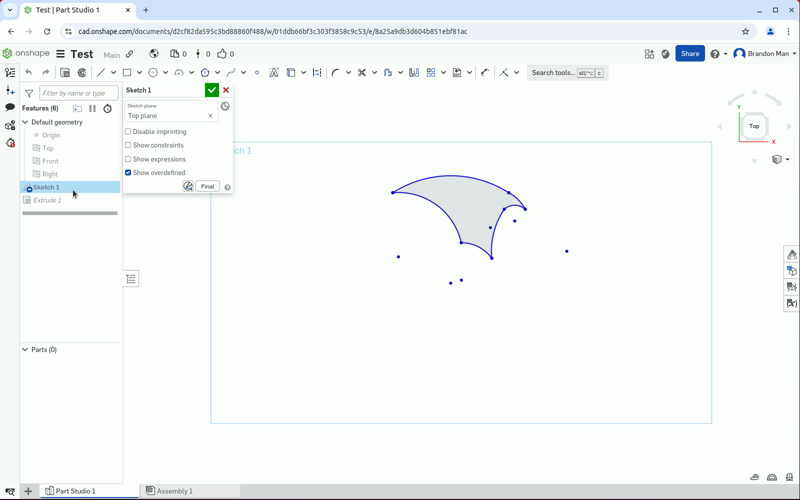
mouse_move(229, 92)
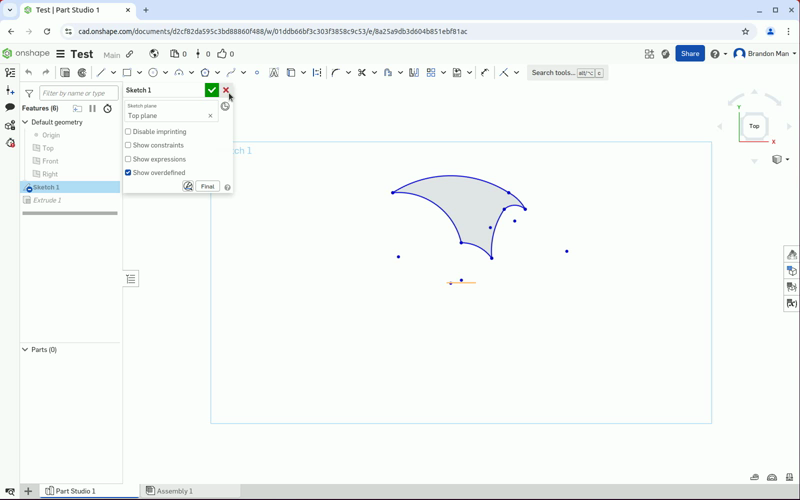
click(229, 92)
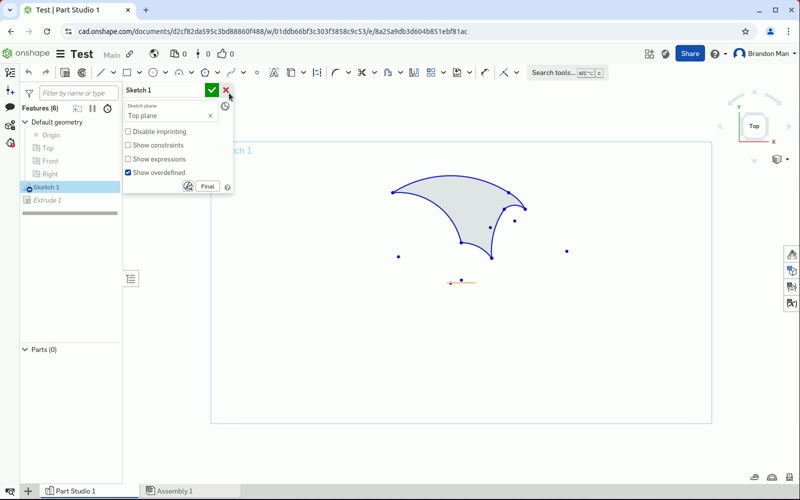
key(shift+s)
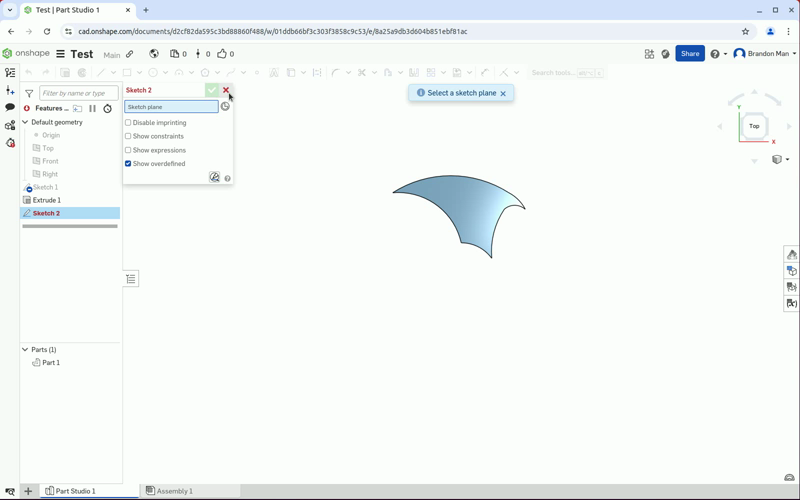
mouse_move(73, 150)
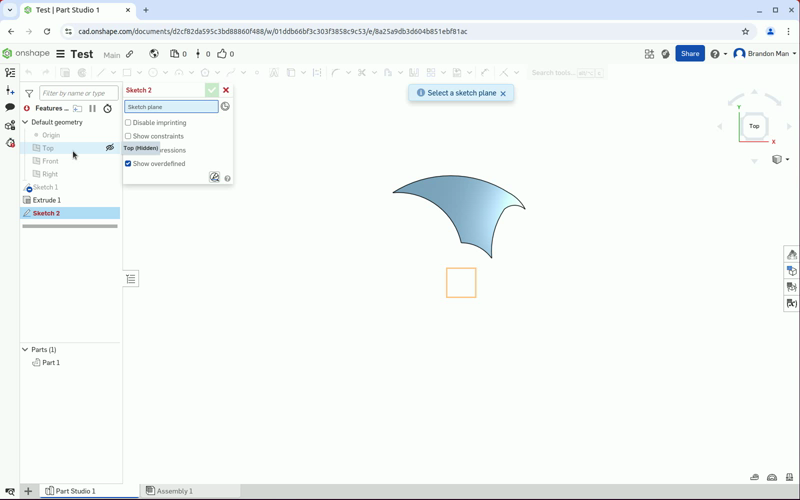
click(73, 150)
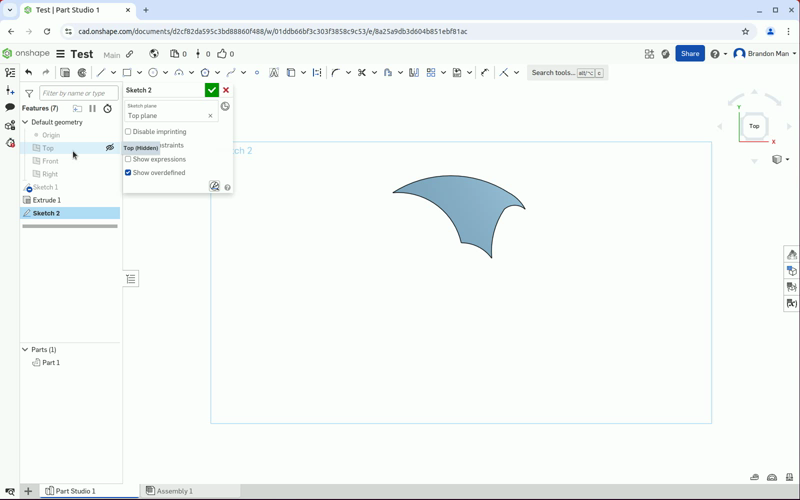
mouse_move(73, 352)
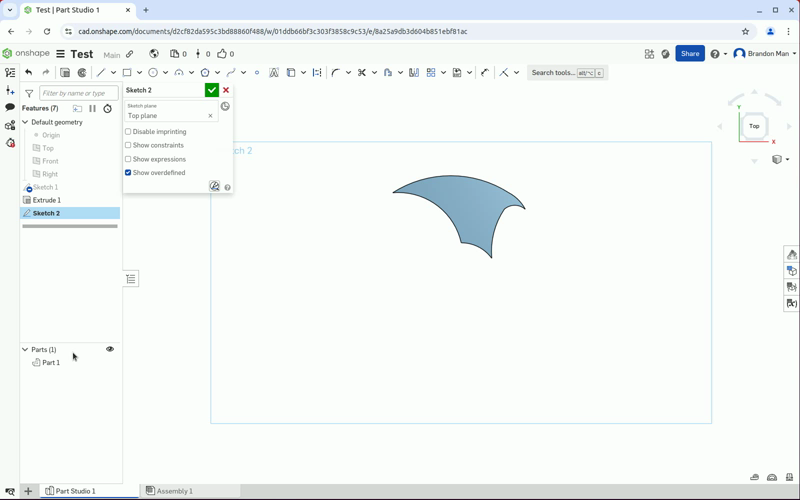
key(y)
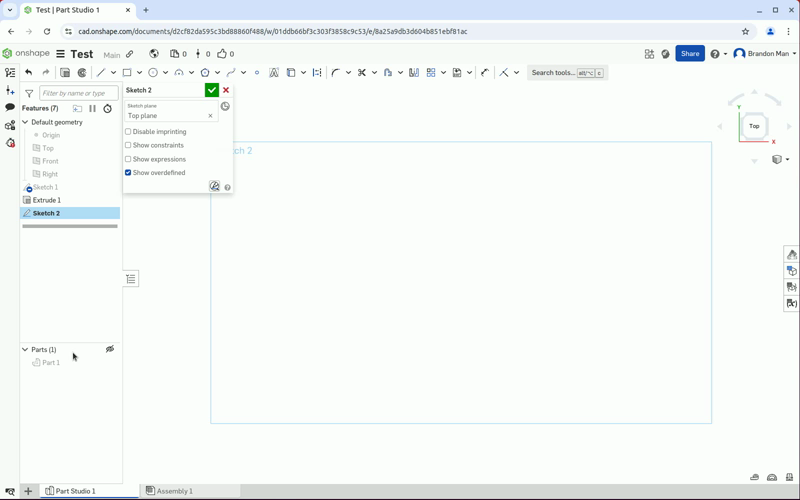
key(a)
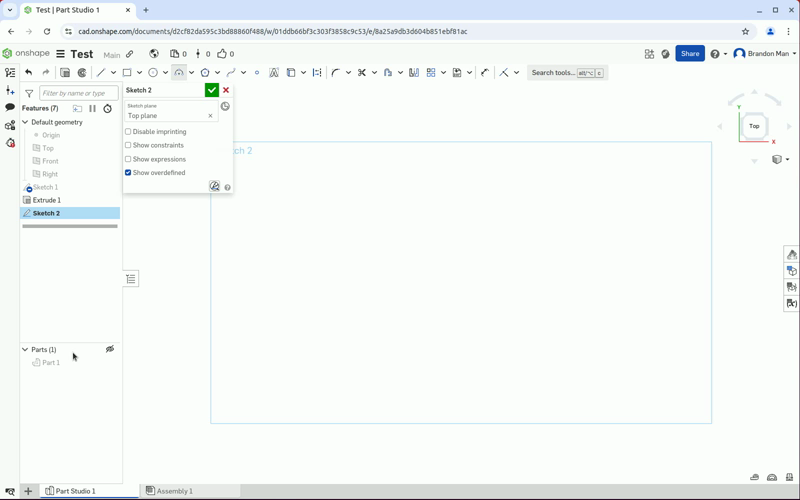
key_down(shift)
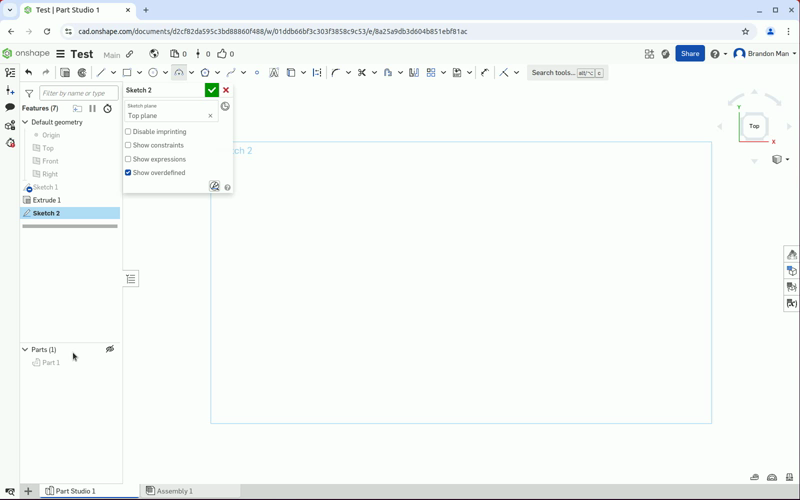
mouse_move(358, 286)
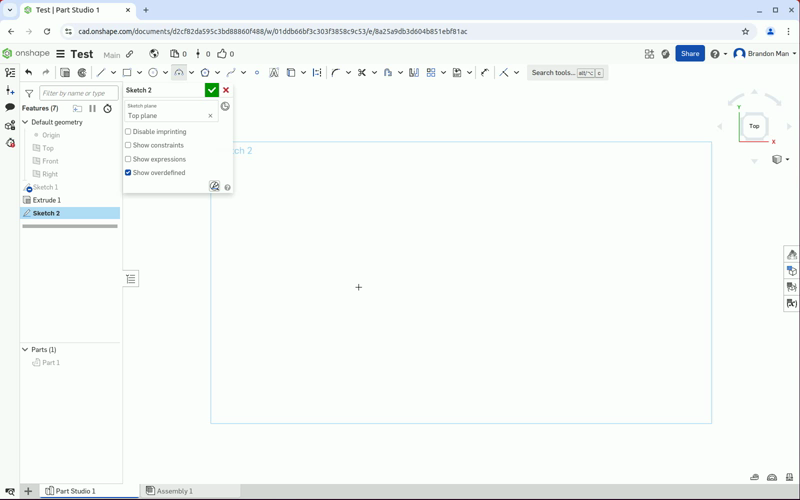
click(358, 286)
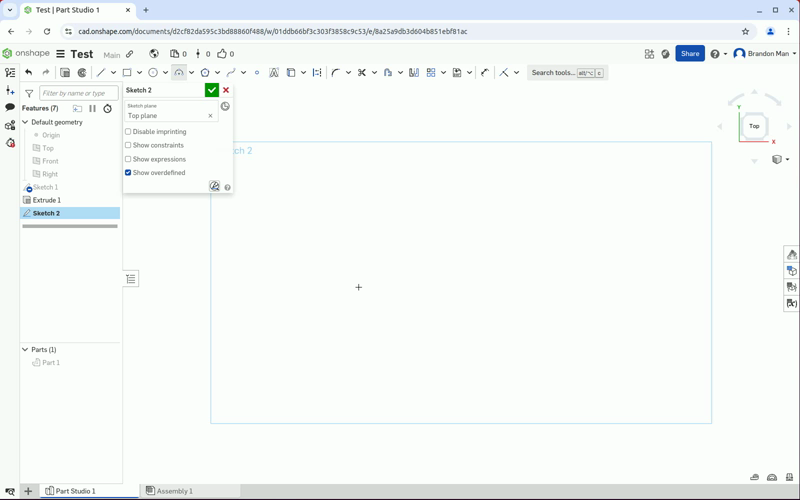
key_up(shift)
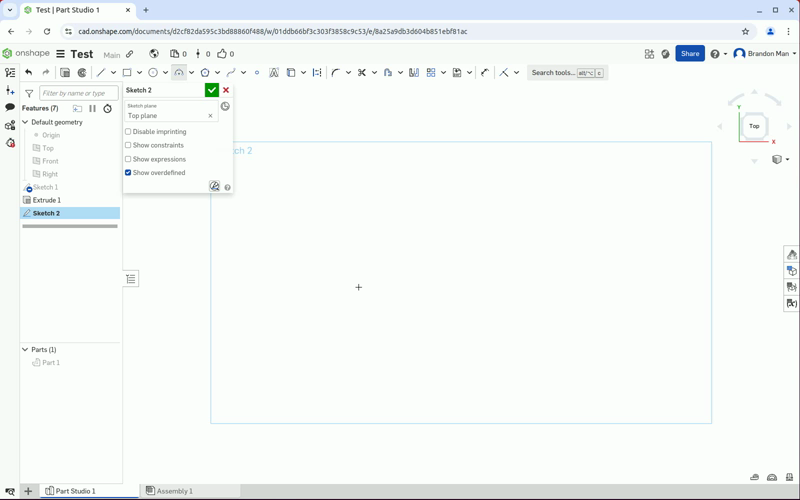
key_down(shift)
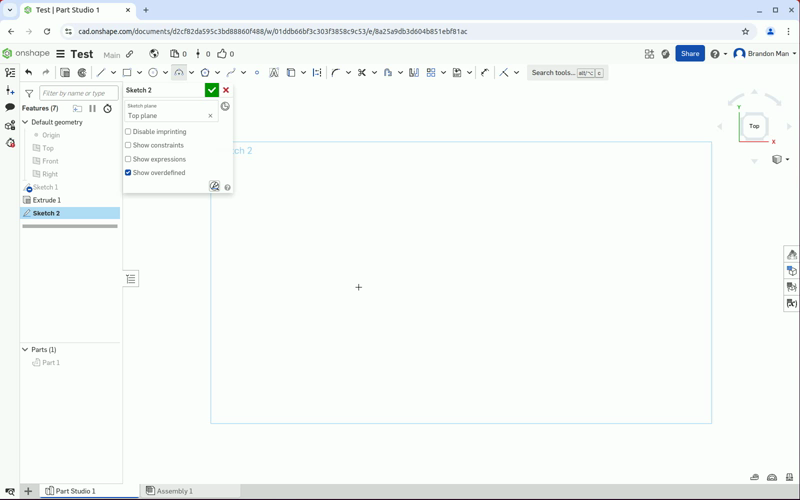
mouse_move(417, 387)
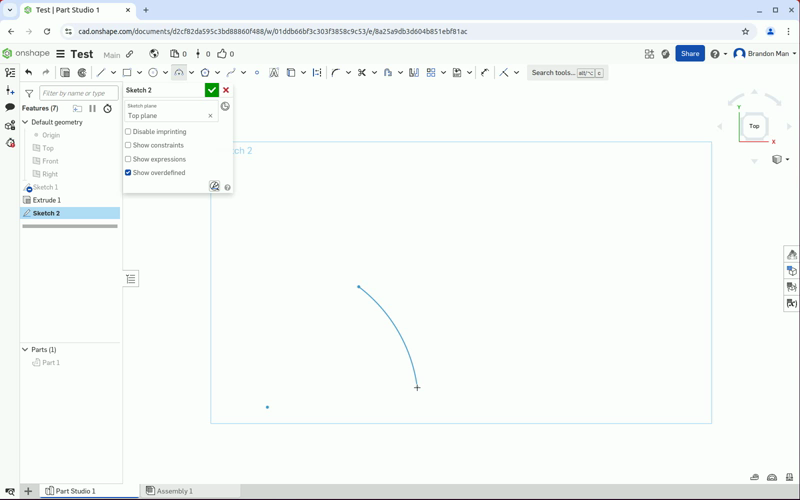
click(417, 387)
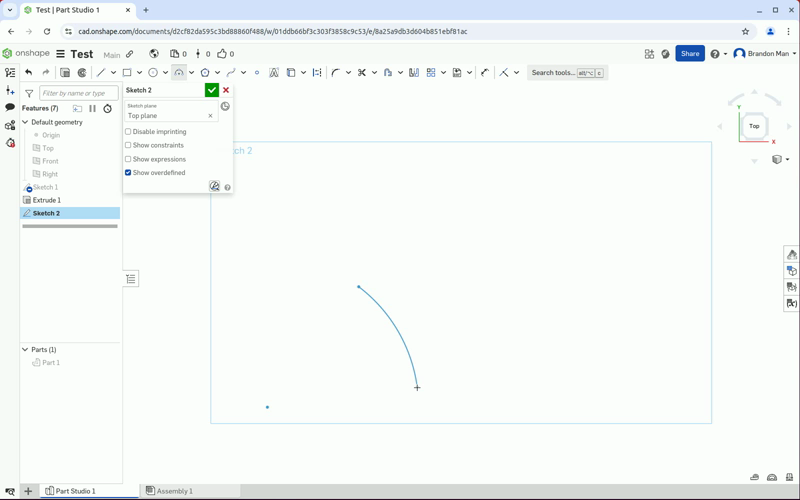
mouse_move(372, 345)
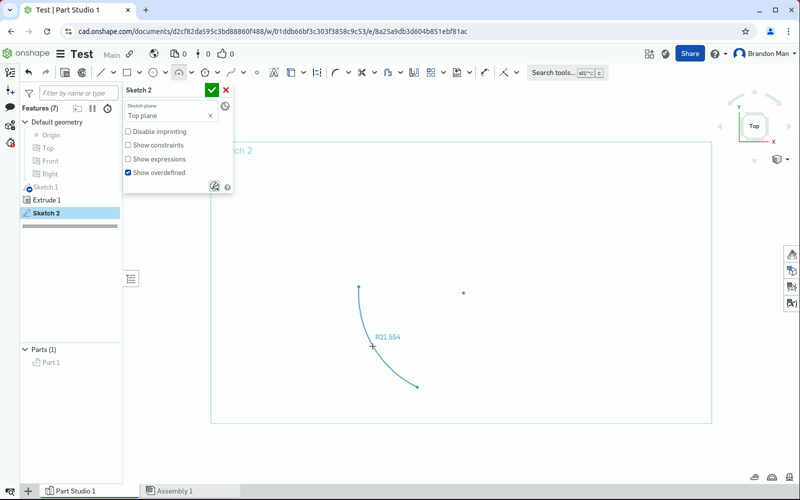
click(372, 345)
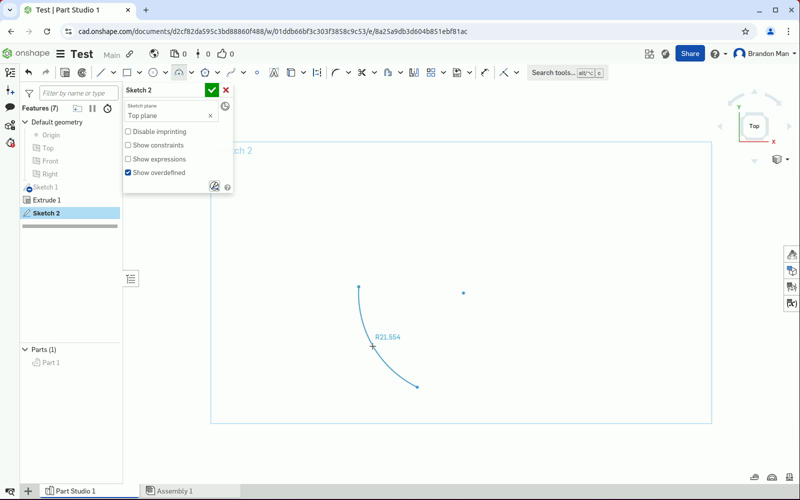
key_up(shift)
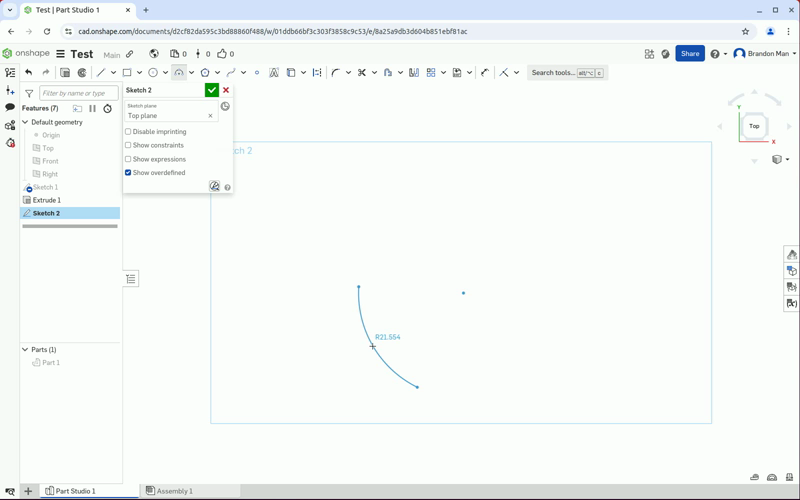
mouse_move(417, 387)
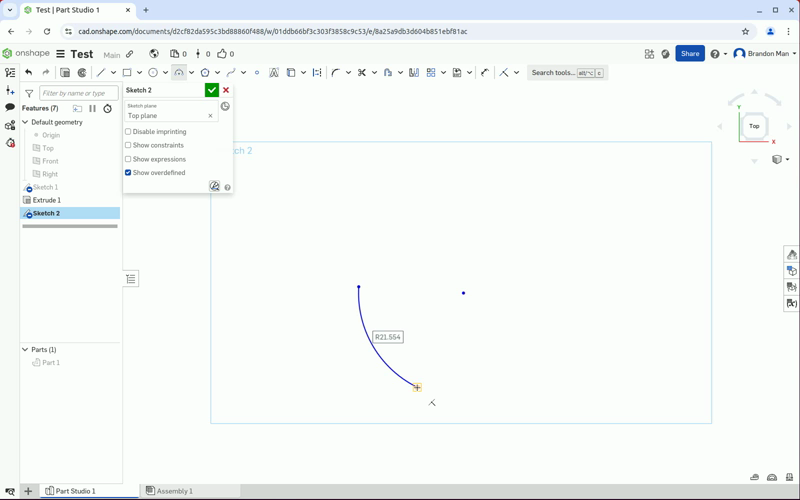
click(417, 387)
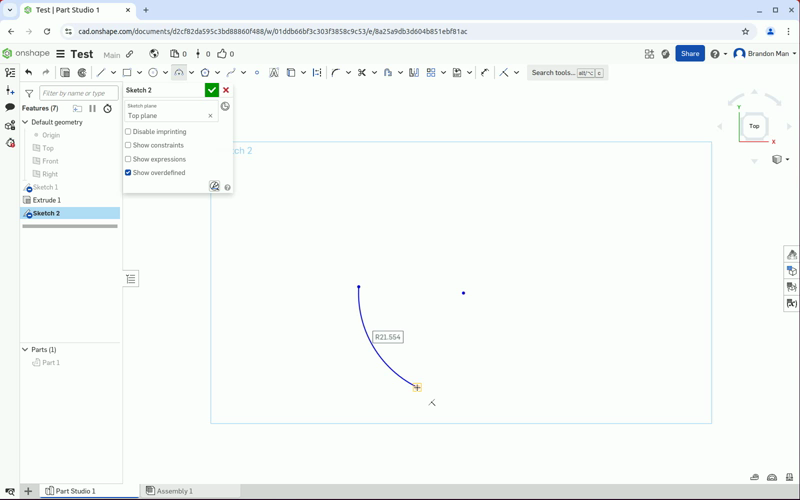
key_down(shift)
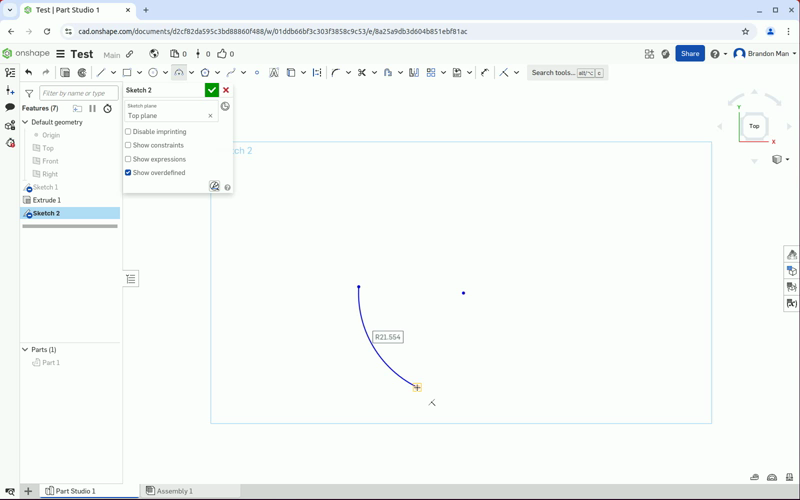
mouse_move(426, 303)
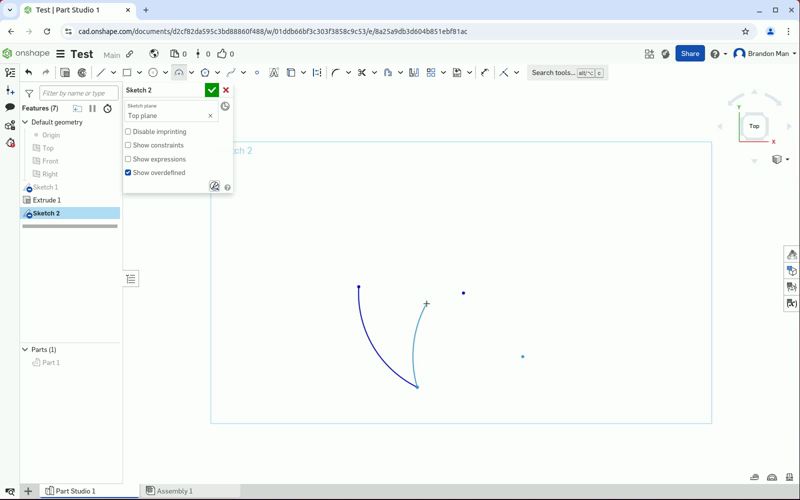
click(426, 303)
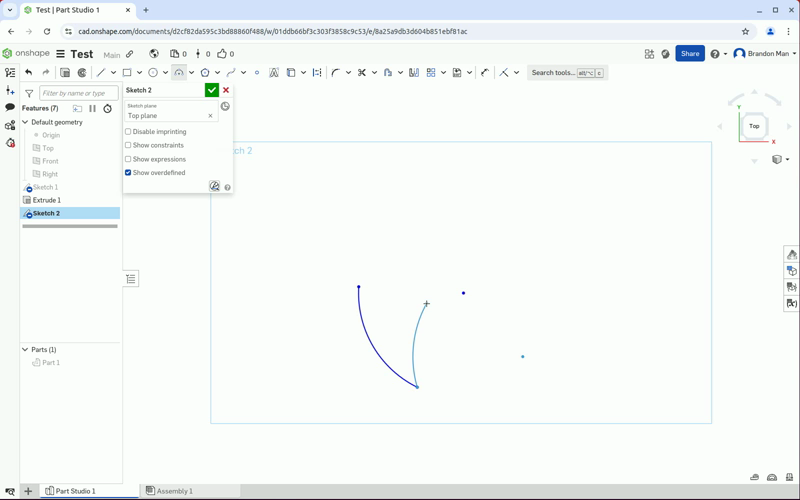
mouse_move(405, 343)
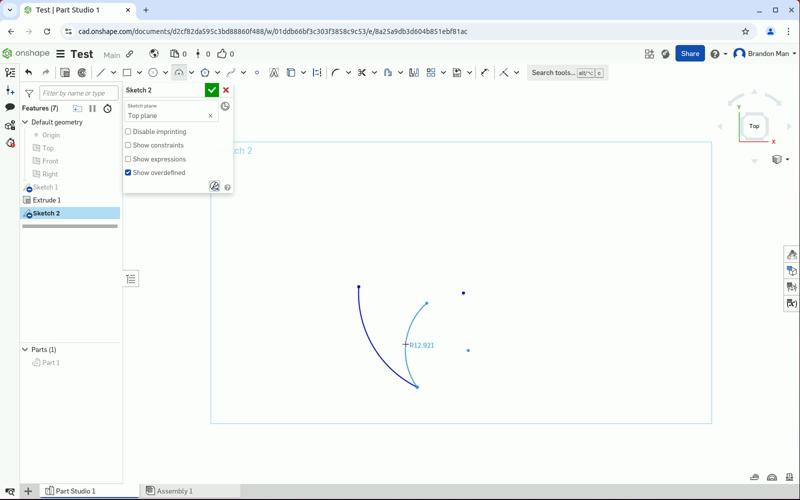
click(405, 343)
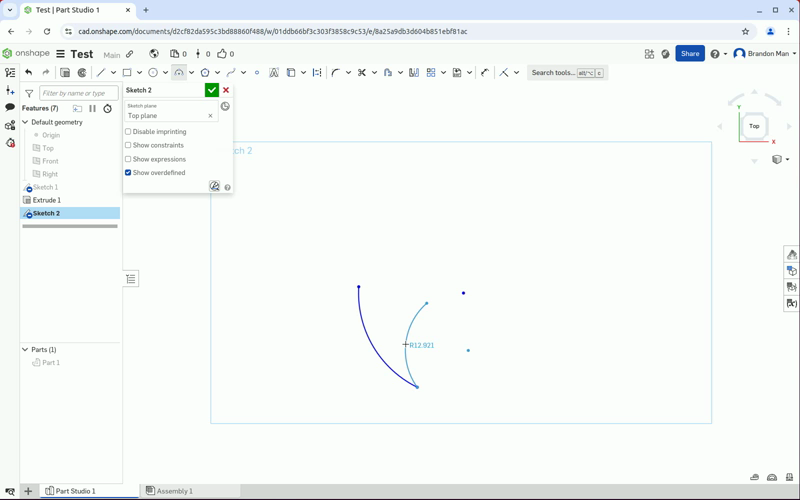
key_up(shift)
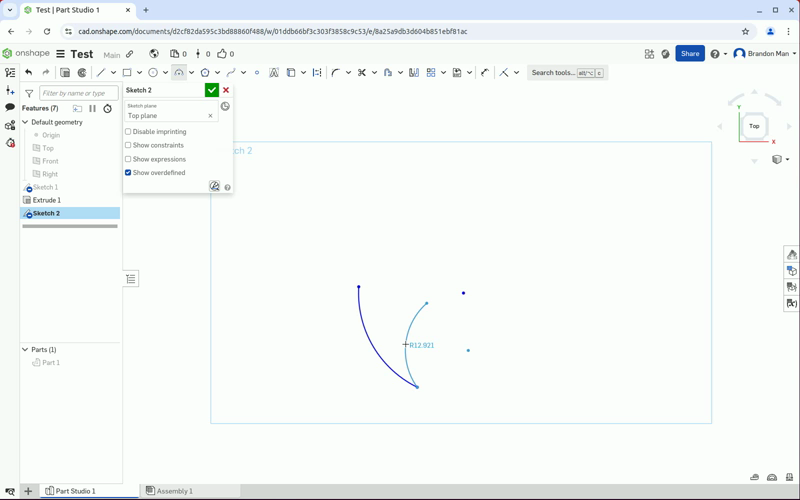
mouse_move(426, 303)
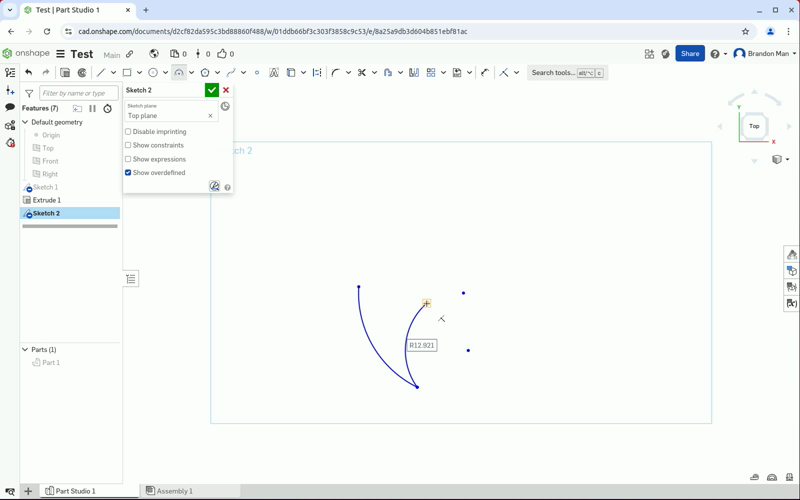
click(426, 303)
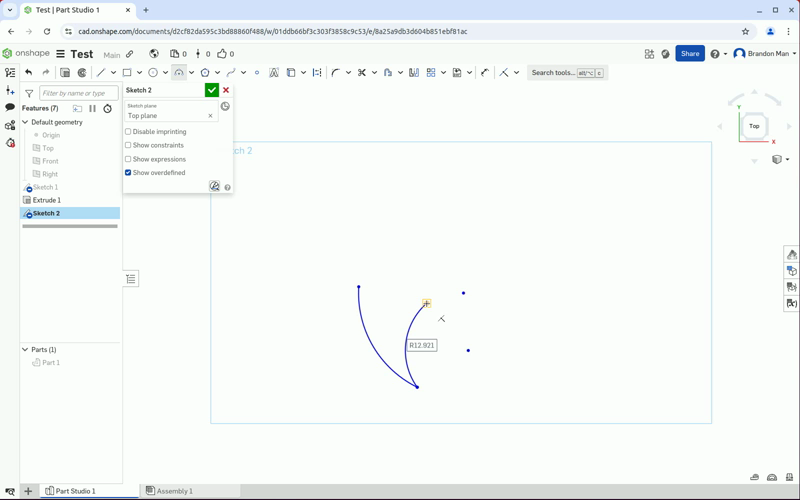
key_down(shift)
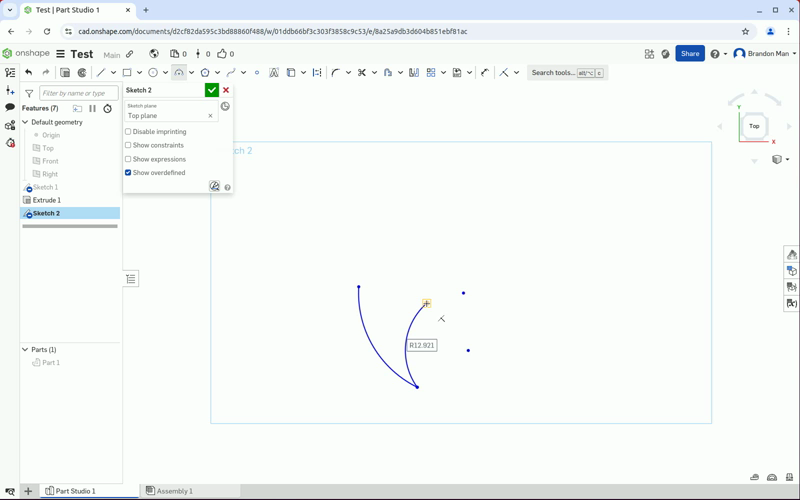
mouse_move(423, 268)
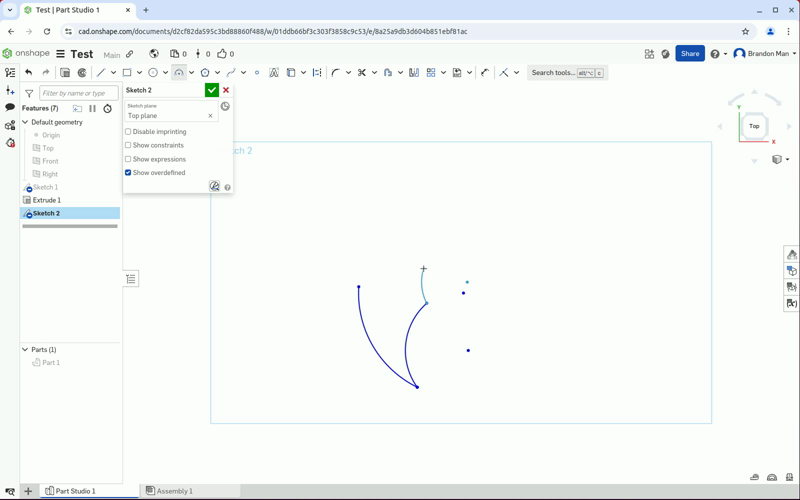
click(423, 268)
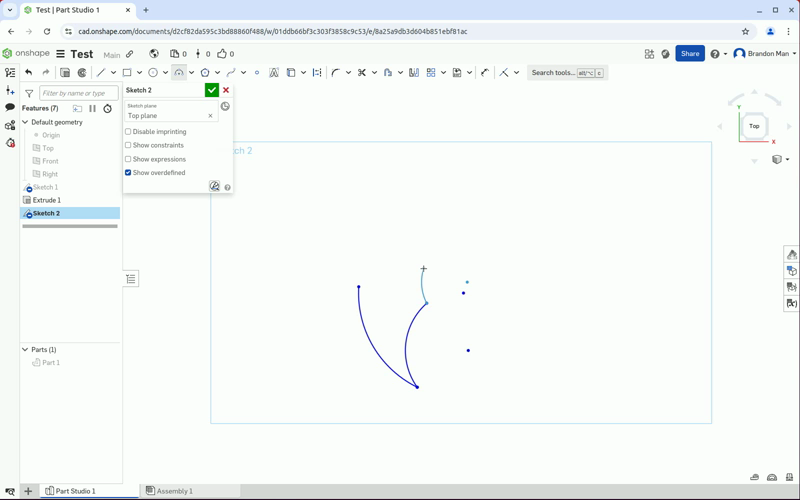
mouse_move(421, 286)
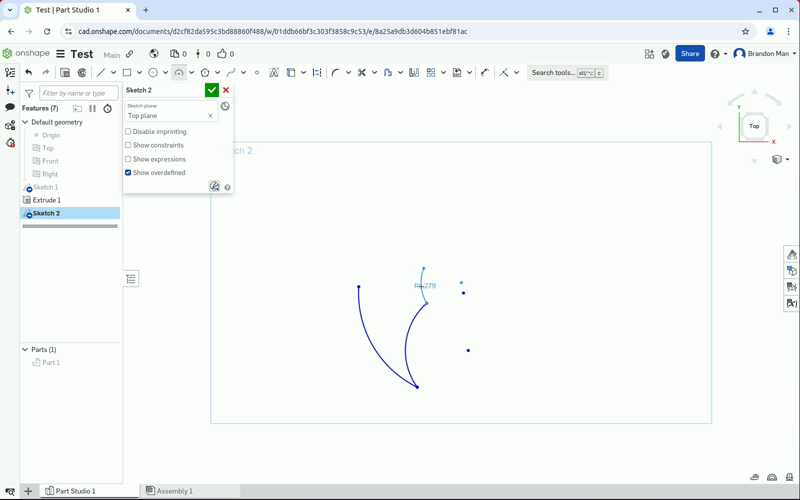
click(421, 286)
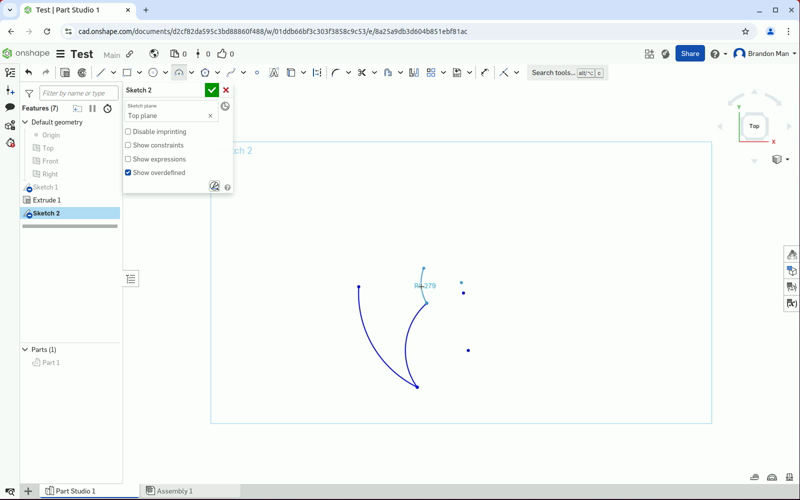
key_up(shift)
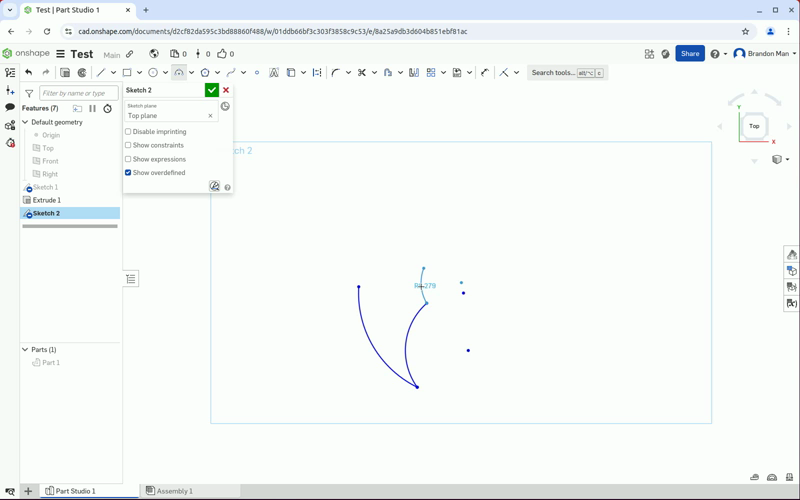
mouse_move(423, 268)
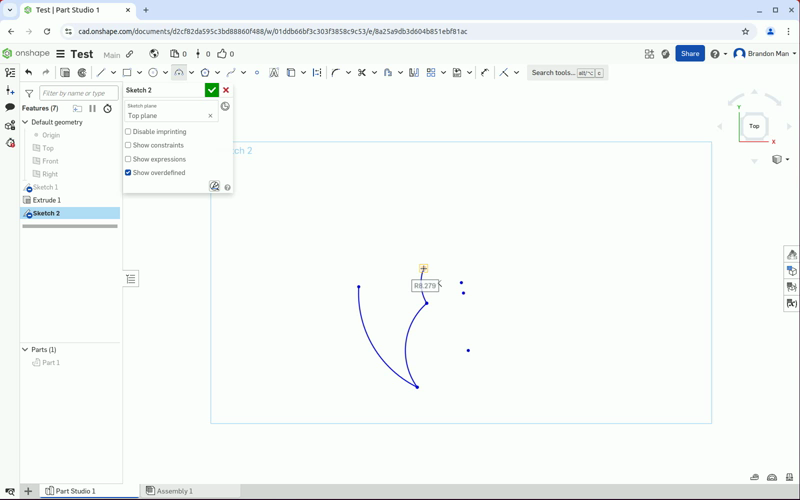
click(423, 268)
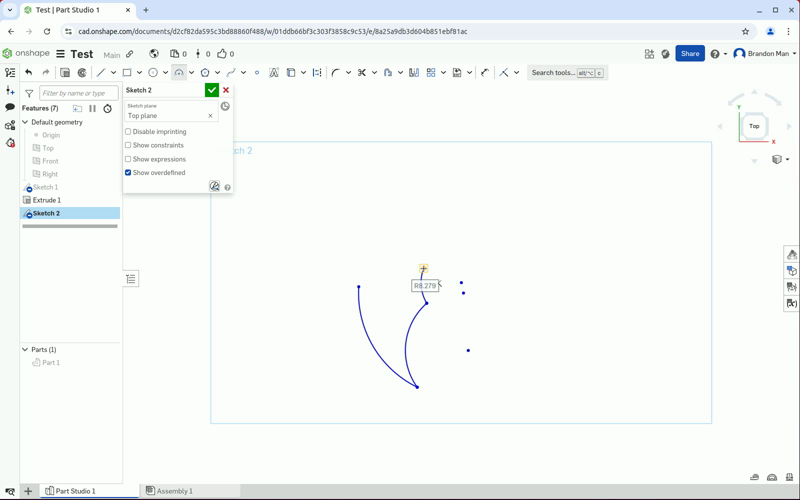
key_down(shift)
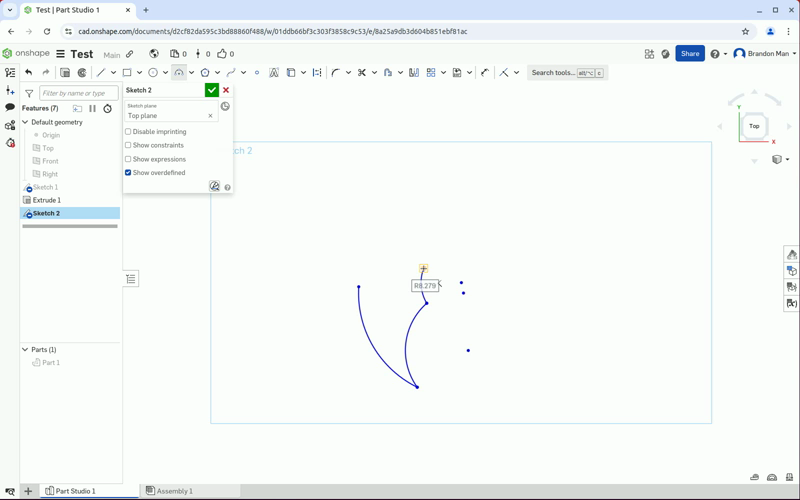
mouse_move(375, 282)
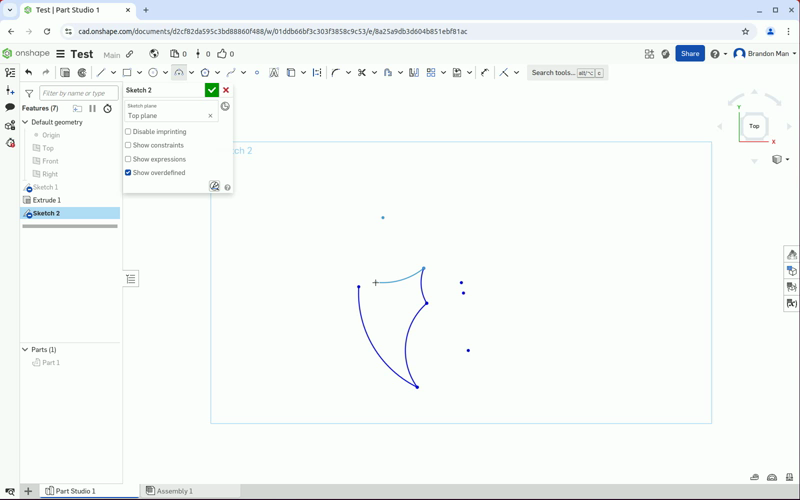
click(375, 282)
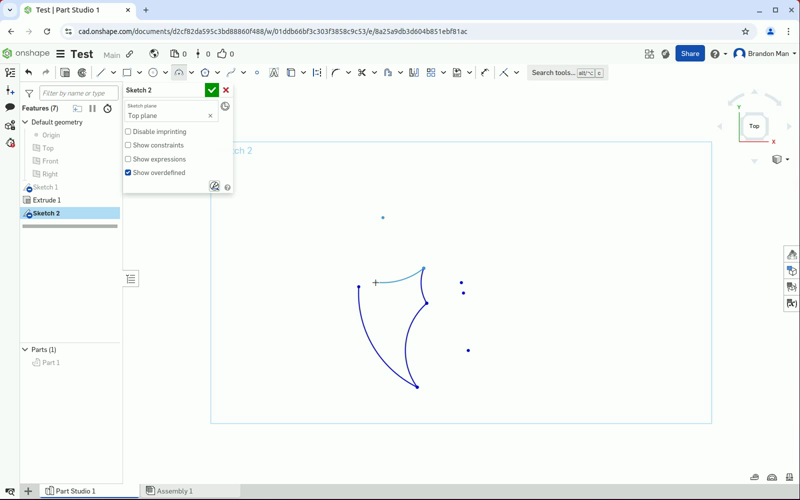
mouse_move(400, 279)
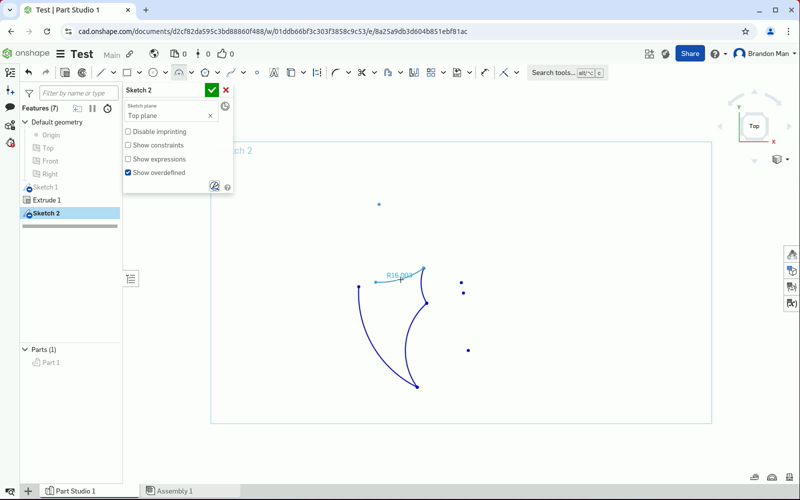
click(400, 279)
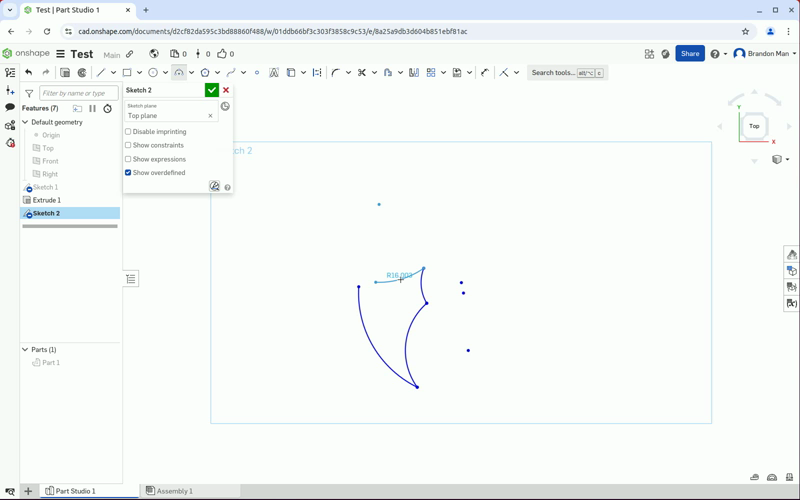
key_up(shift)
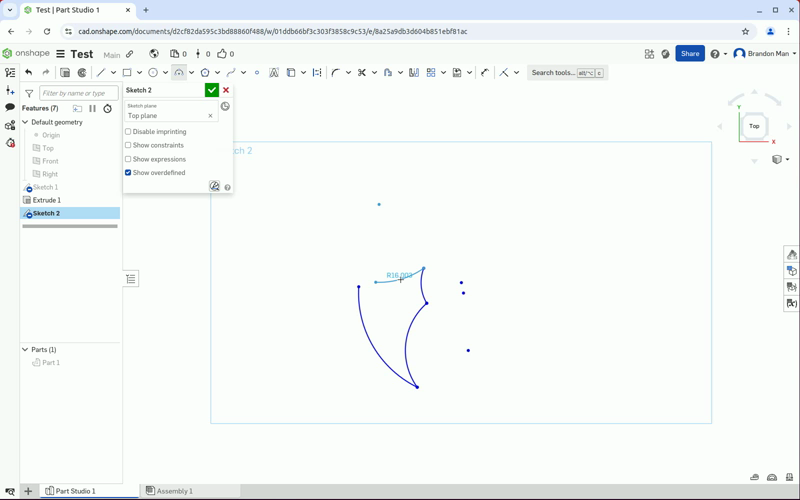
mouse_move(375, 282)
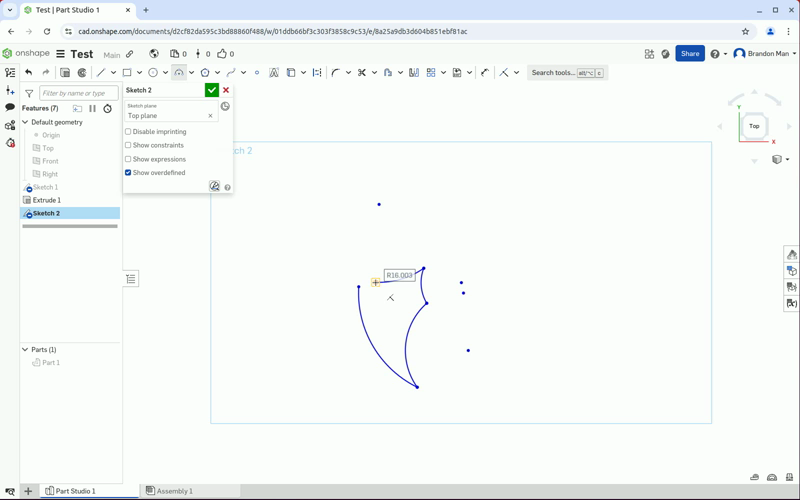
click(375, 282)
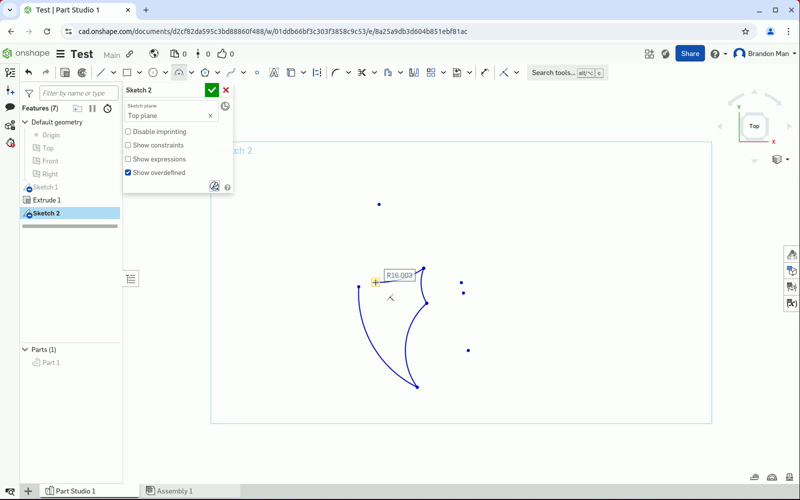
key_down(shift)
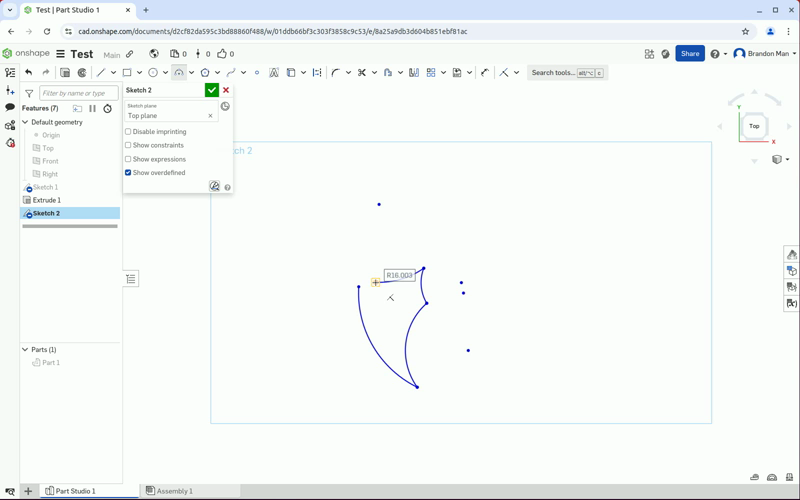
mouse_move(365, 264)
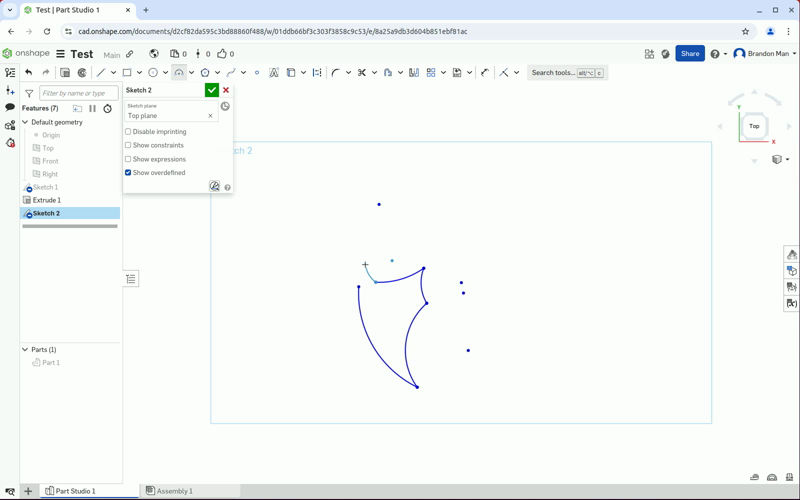
click(365, 264)
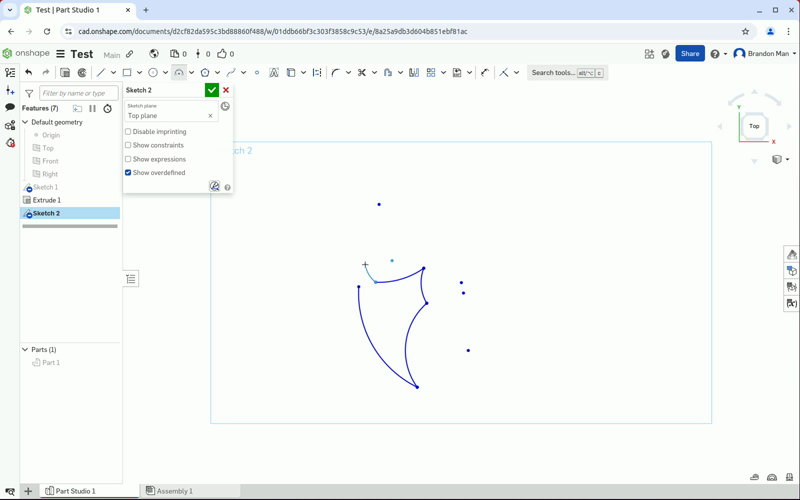
mouse_move(367, 275)
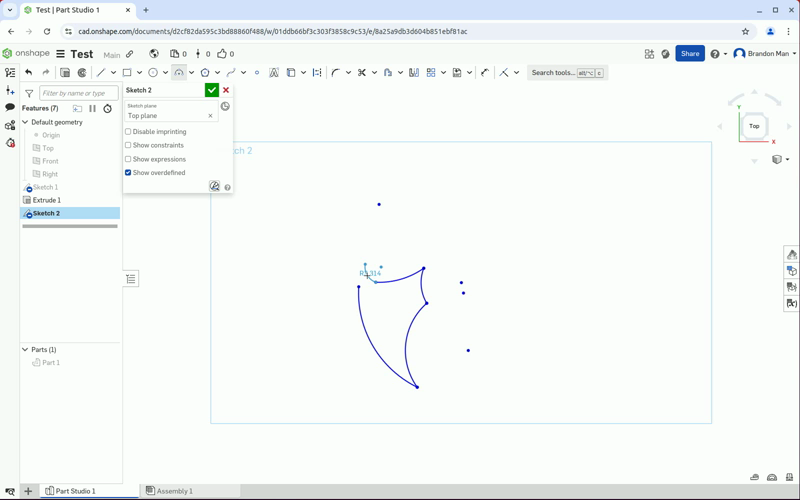
click(367, 275)
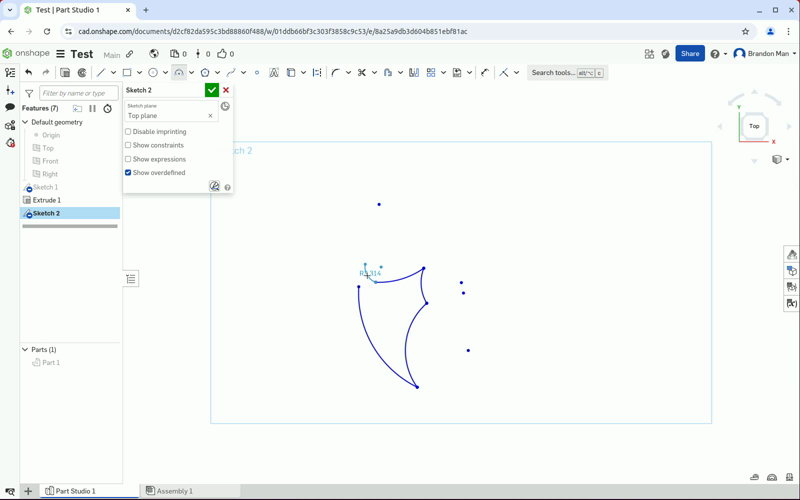
key_up(shift)
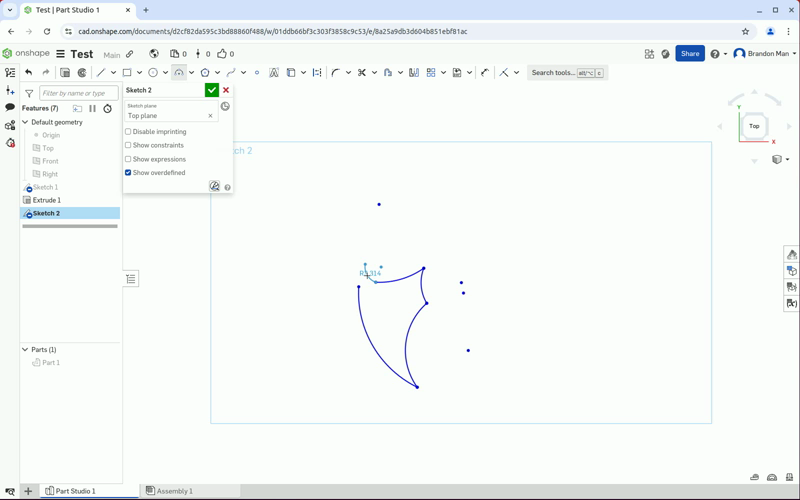
mouse_move(365, 264)
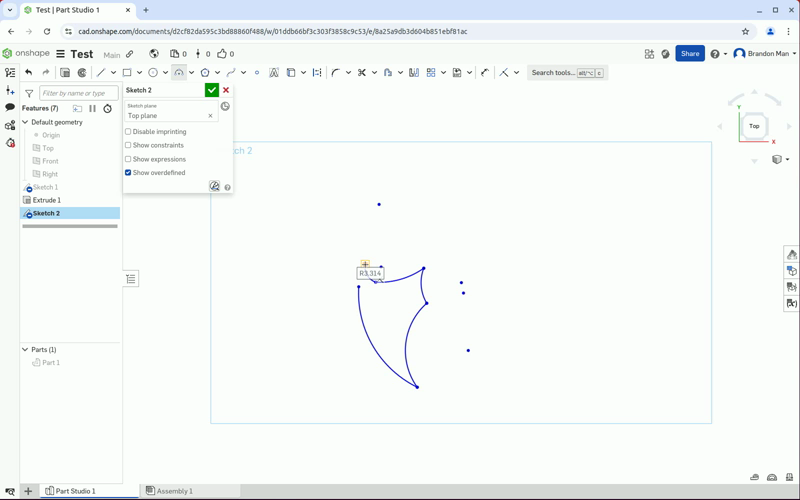
click(365, 264)
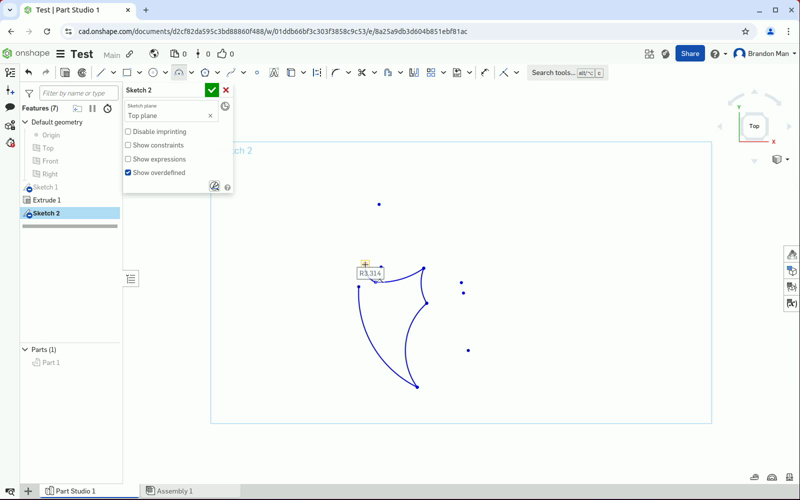
mouse_move(358, 286)
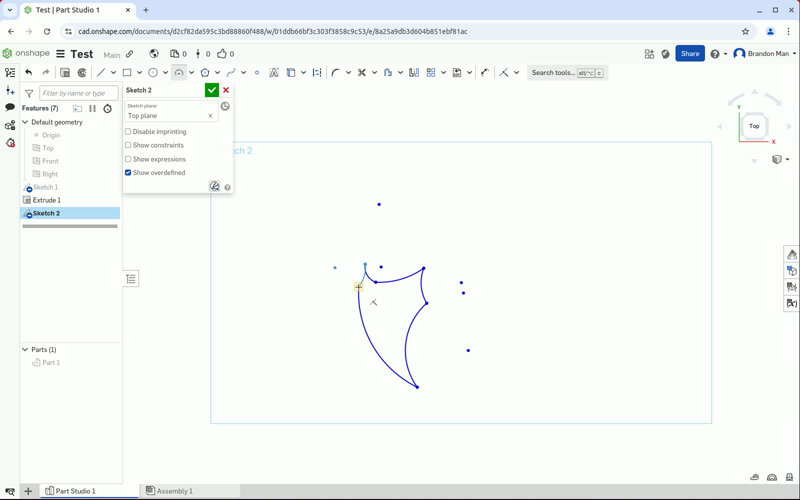
click(358, 286)
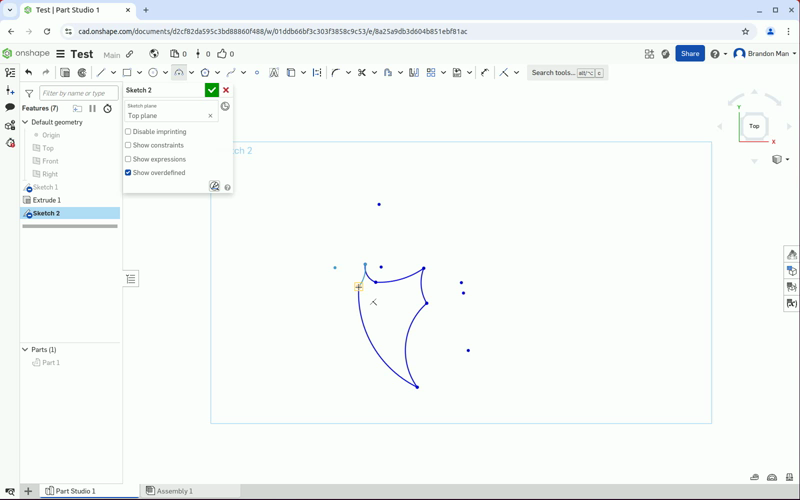
key_down(shift)
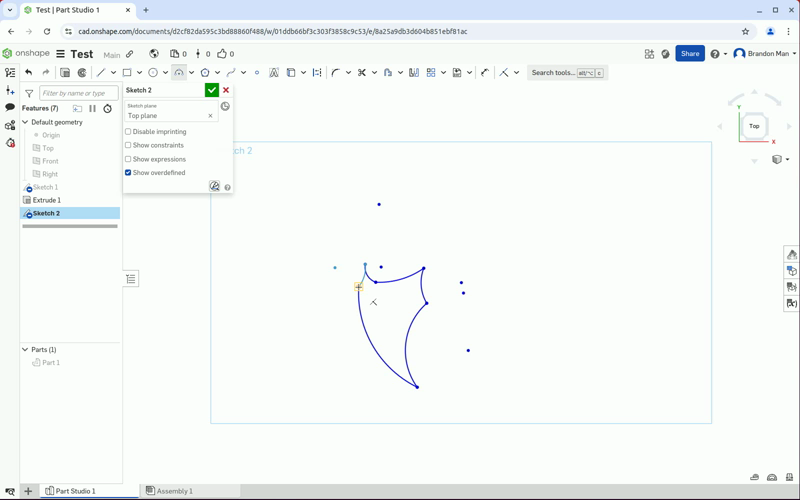
mouse_move(360, 274)
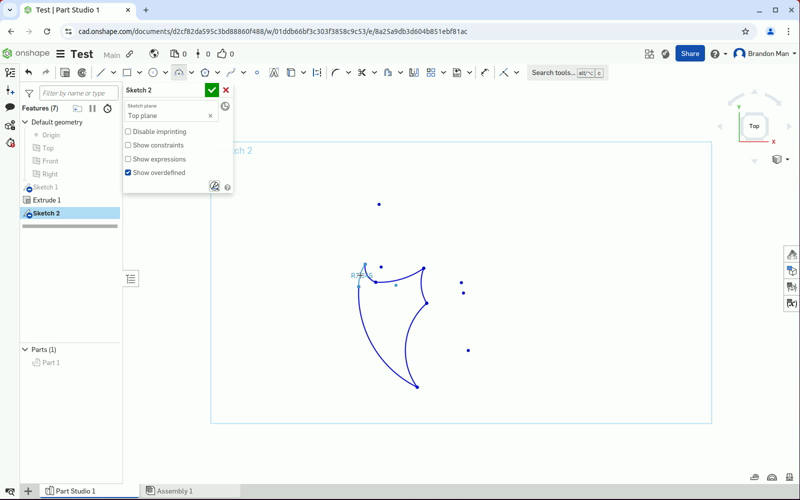
click(360, 274)
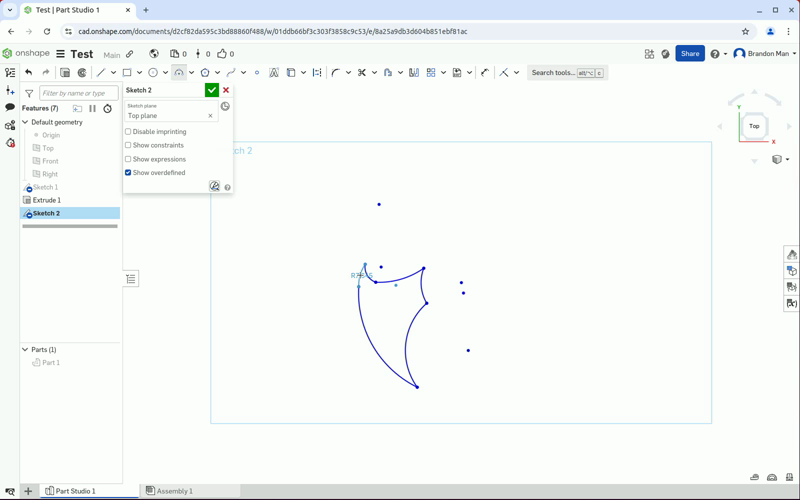
key_up(shift)
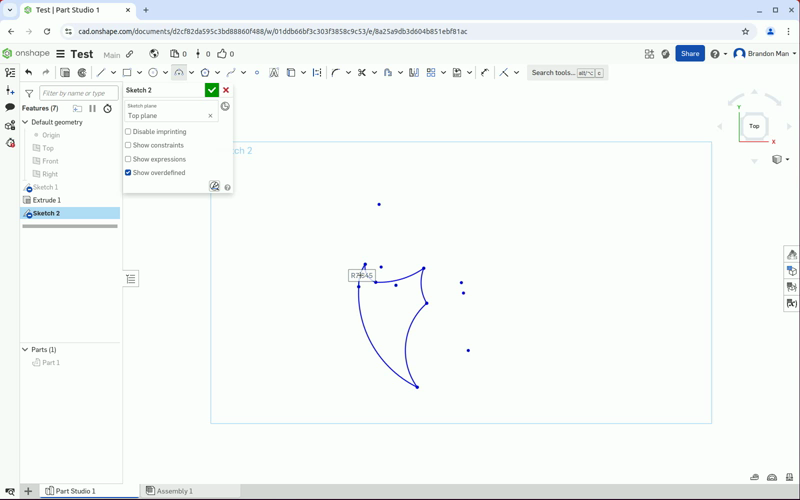
key(esc)
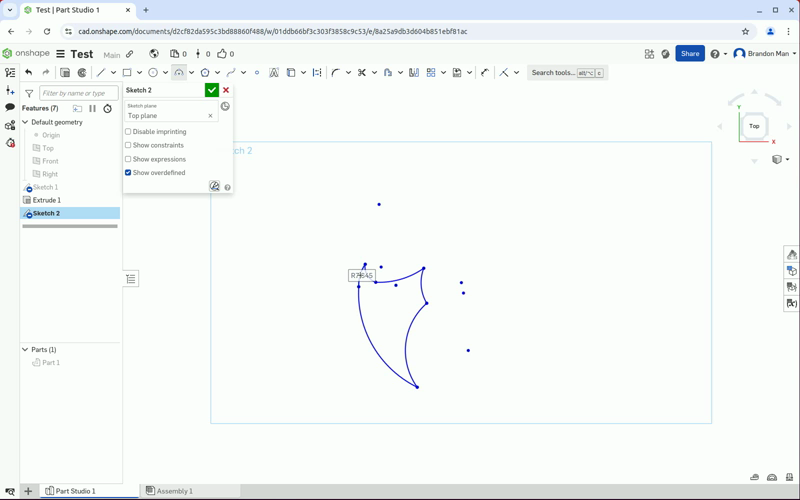
mouse_move(385, 324)
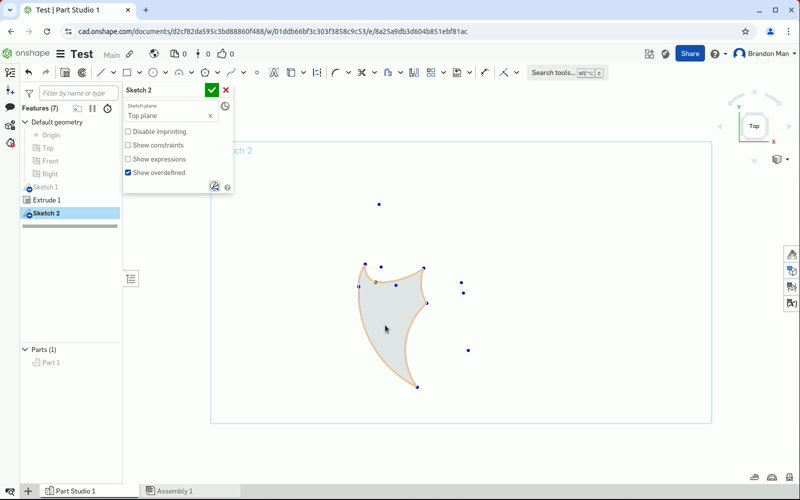
click(385, 324)
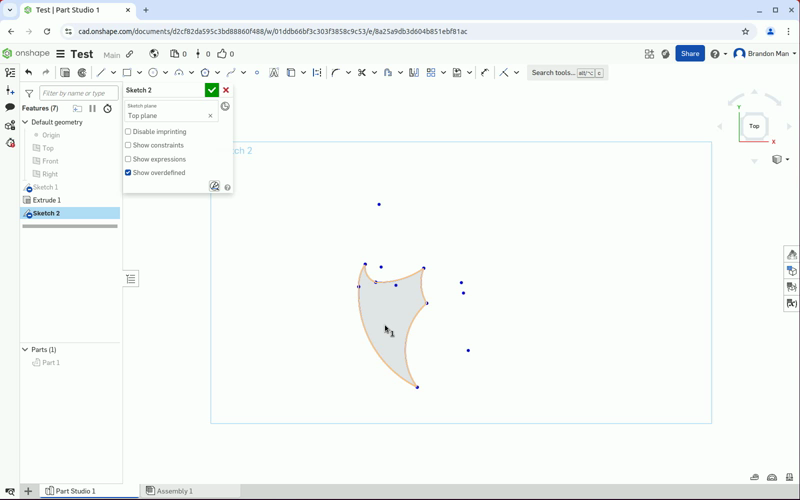
mouse_move(73, 352)
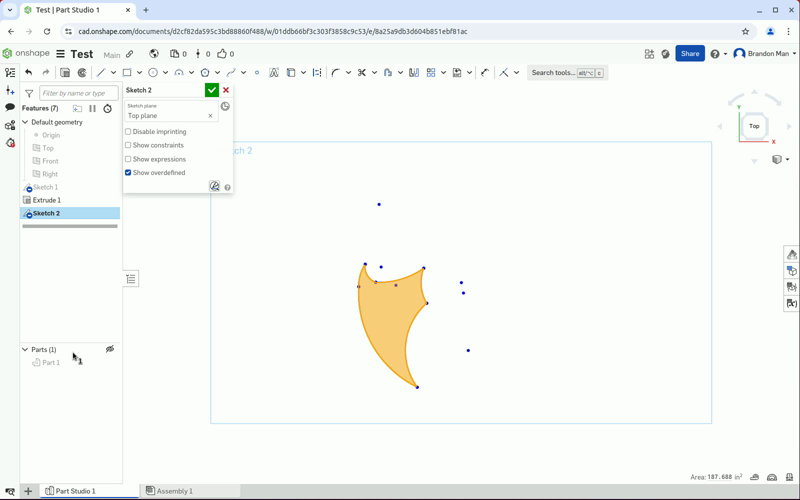
key(shift+y)
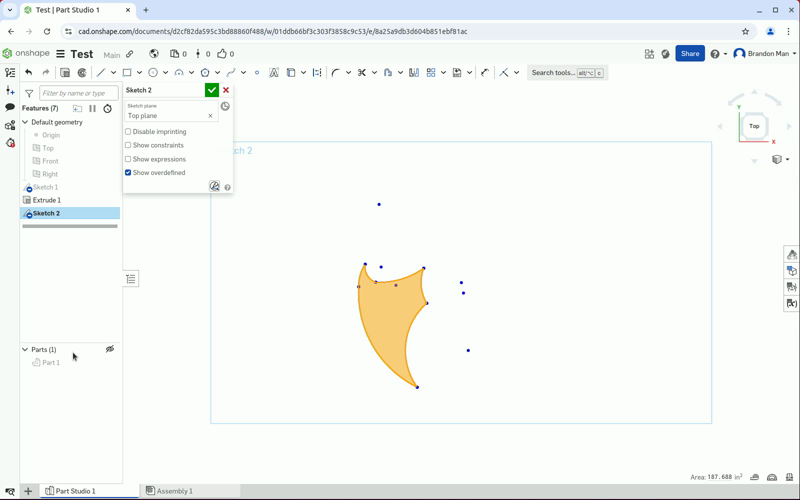
key(shift+e)
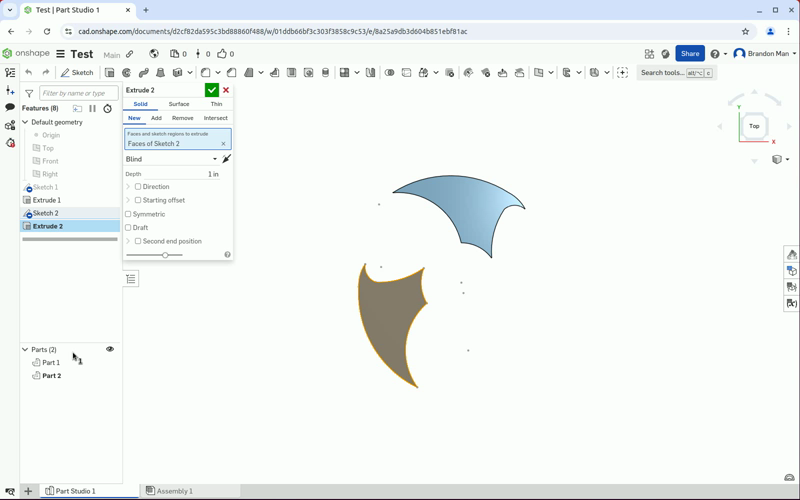
mouse_move(143, 106)
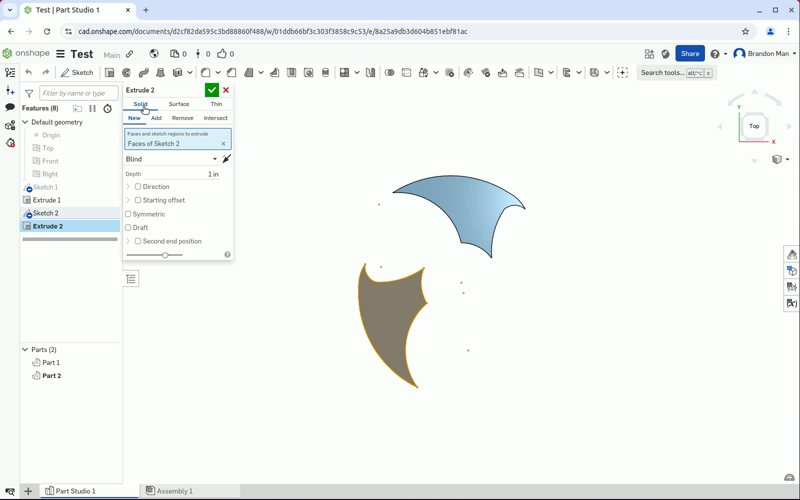
click(143, 106)
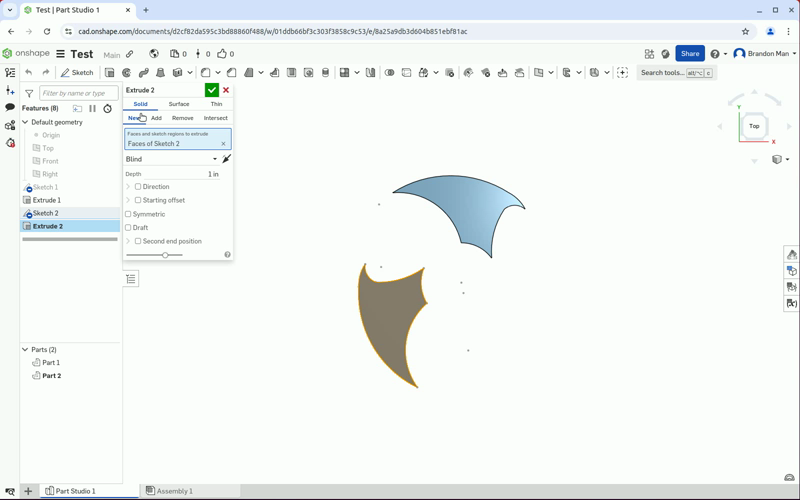
mouse_move(137, 120)
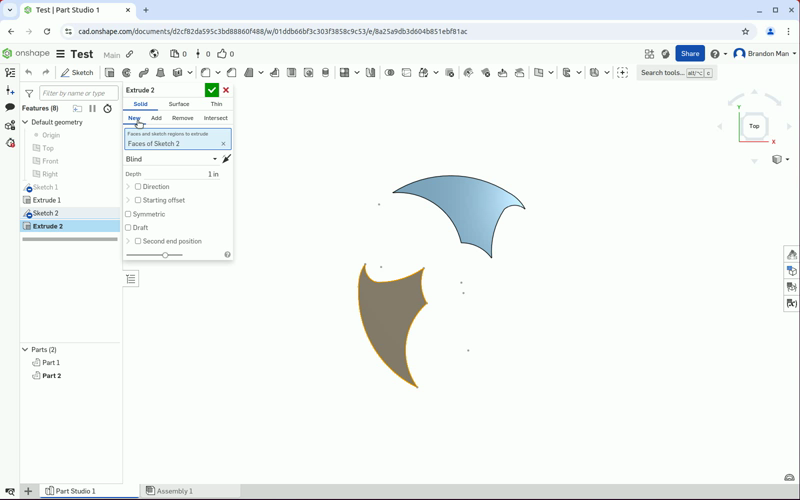
click(137, 120)
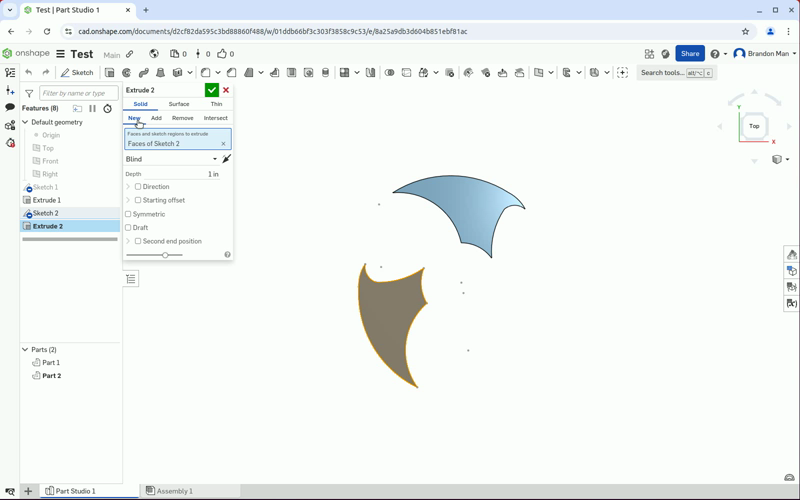
key(tab, 4)
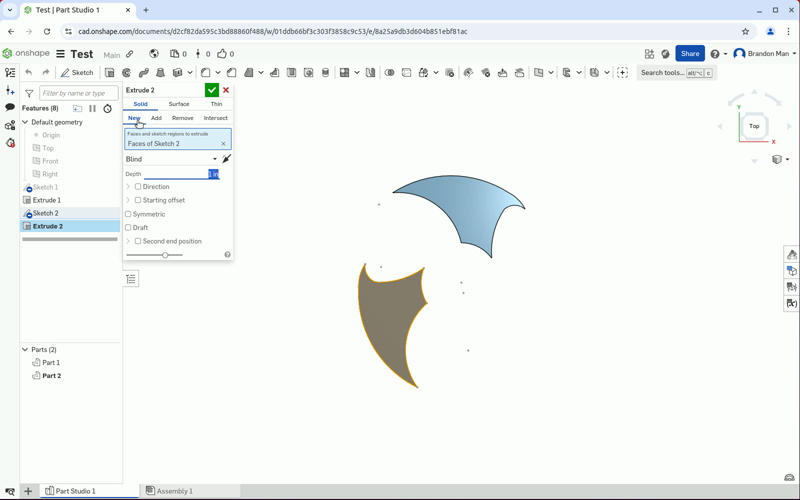
text(1.926)
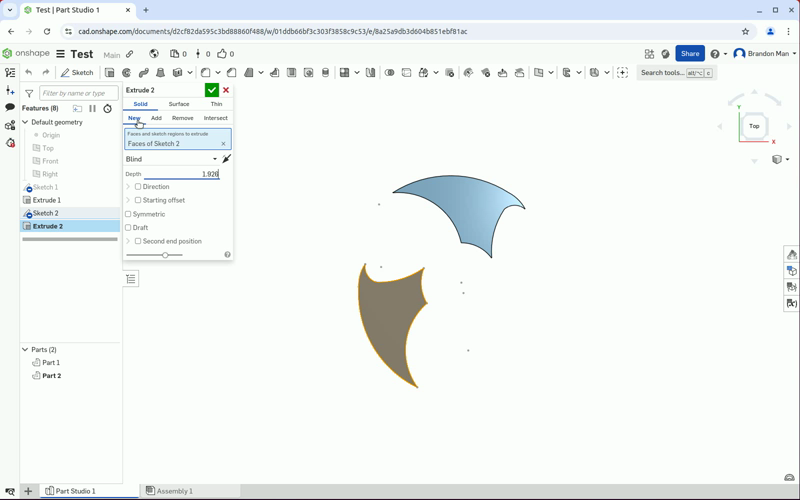
key(enter)
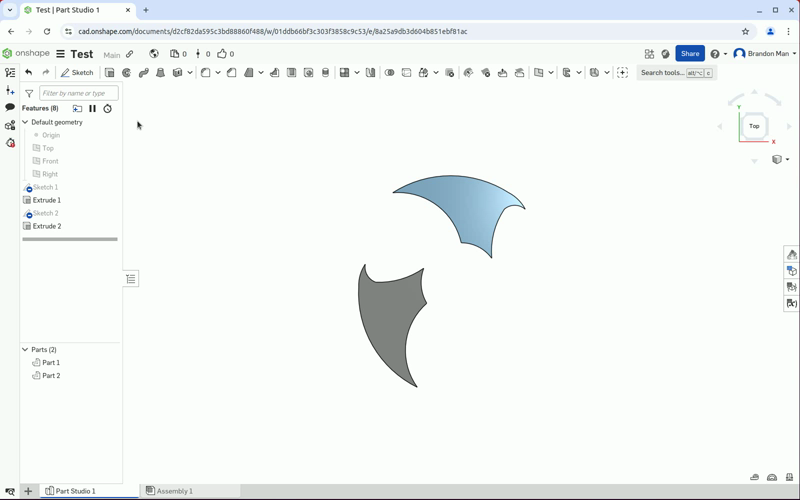
key(shift+h)
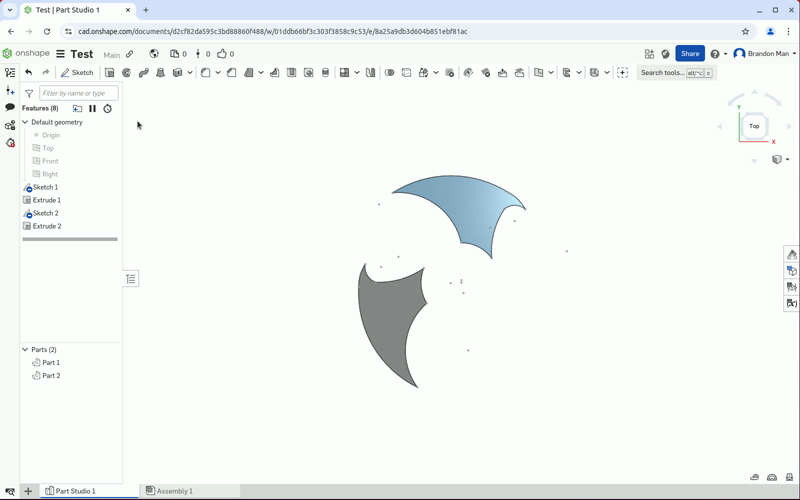
key(shift+h)
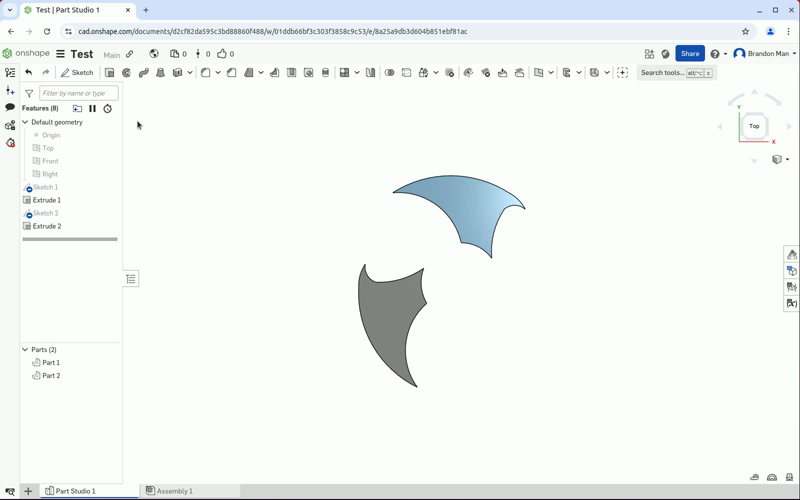
mouse_move(73, 189)
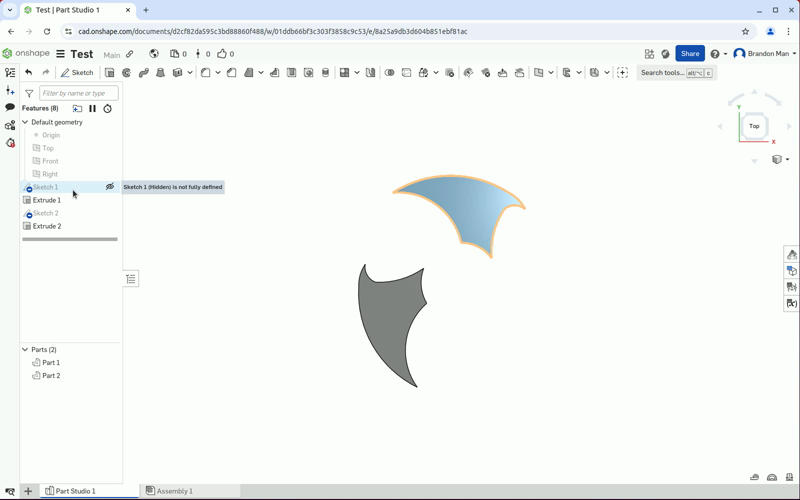
click(73, 189)
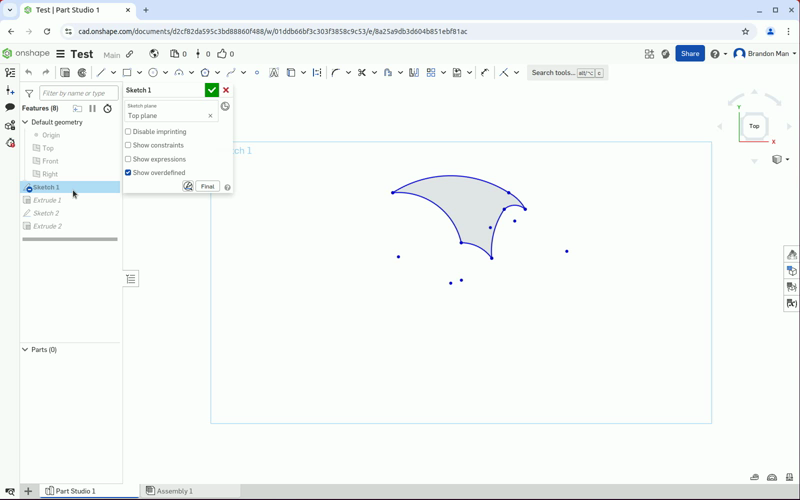
mouse_move(229, 92)
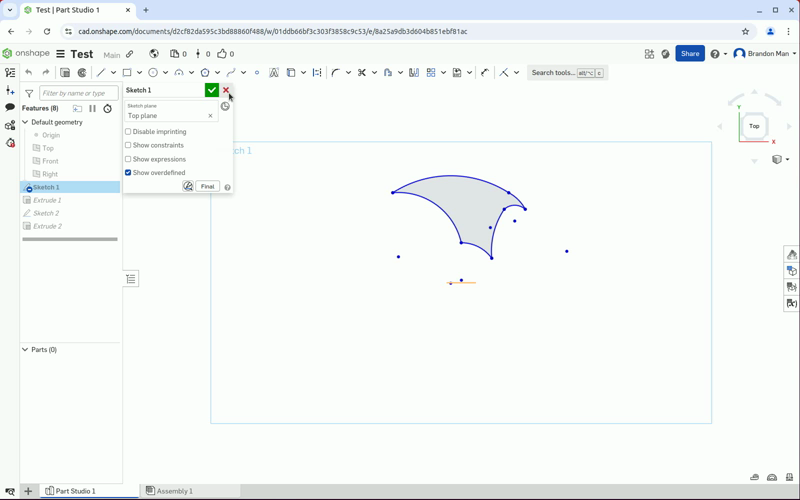
click(229, 92)
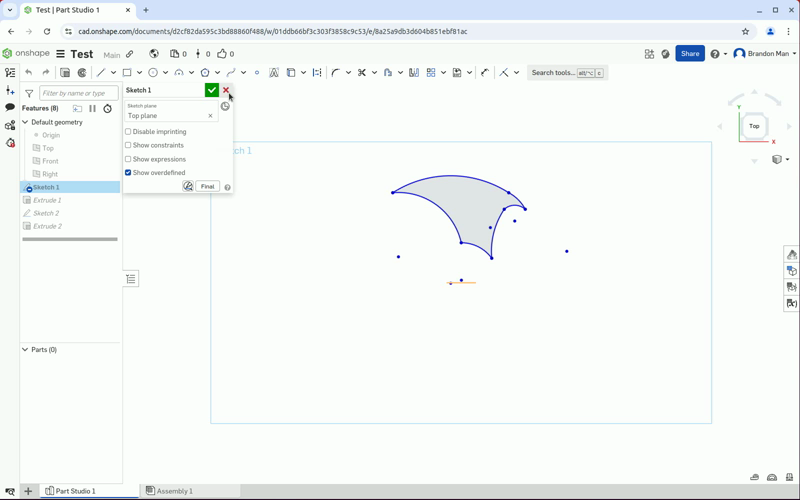
key(shift+s)
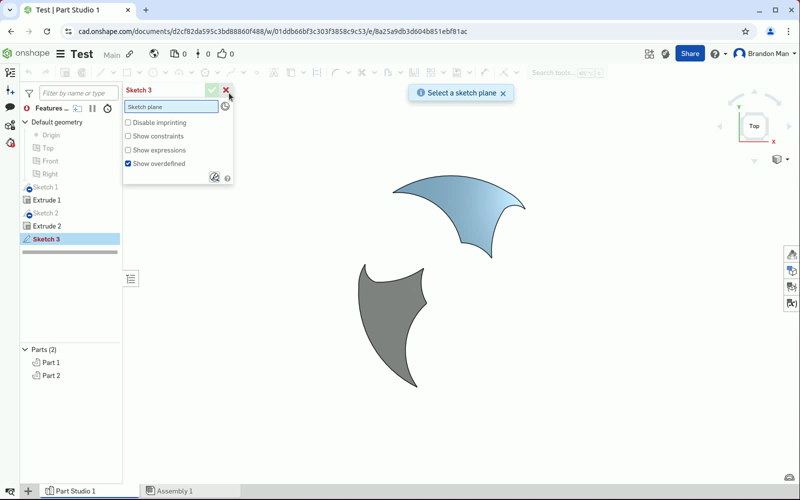
mouse_move(73, 150)
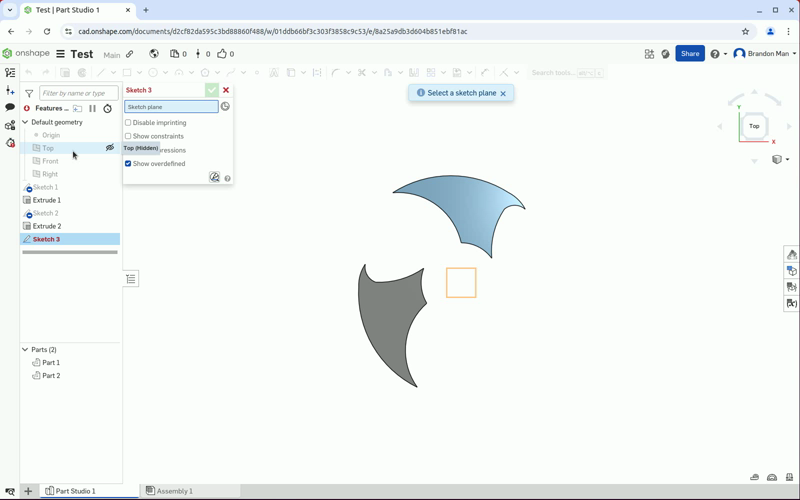
click(73, 150)
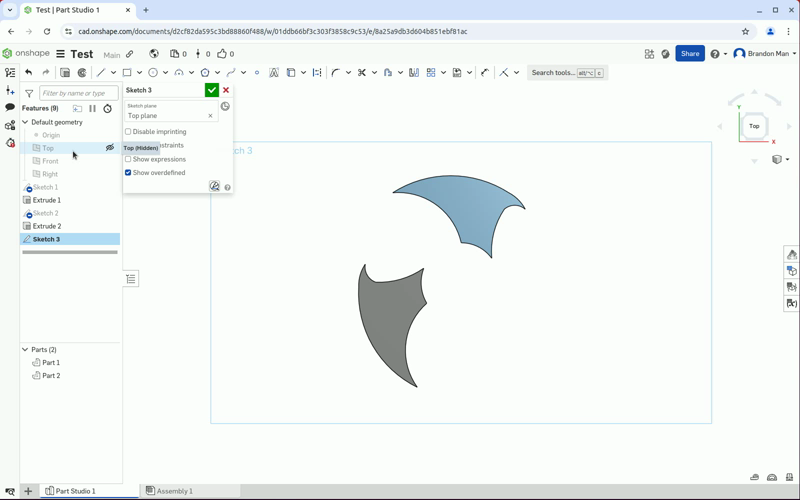
mouse_move(73, 352)
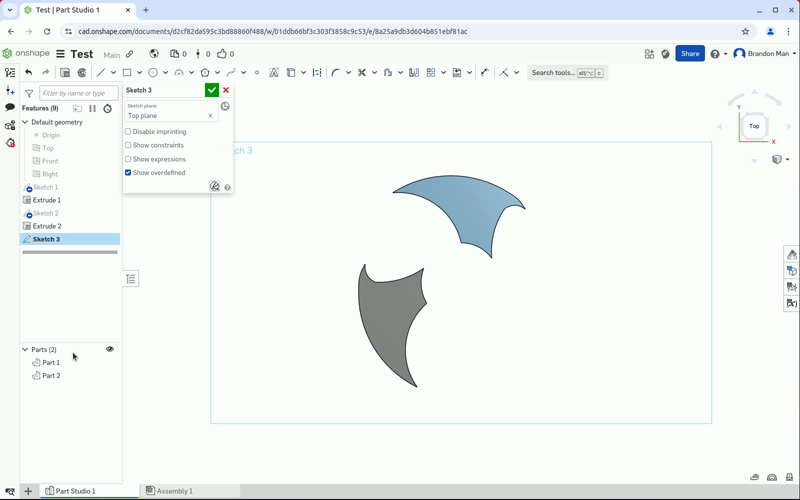
key(y)
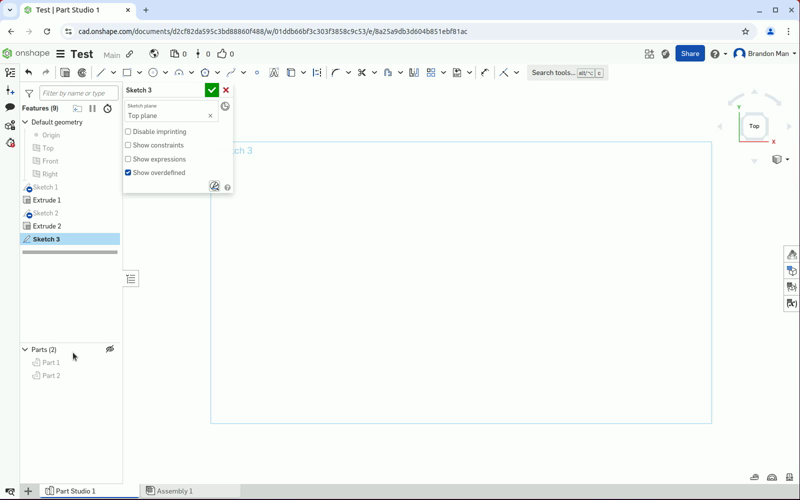
key(a)
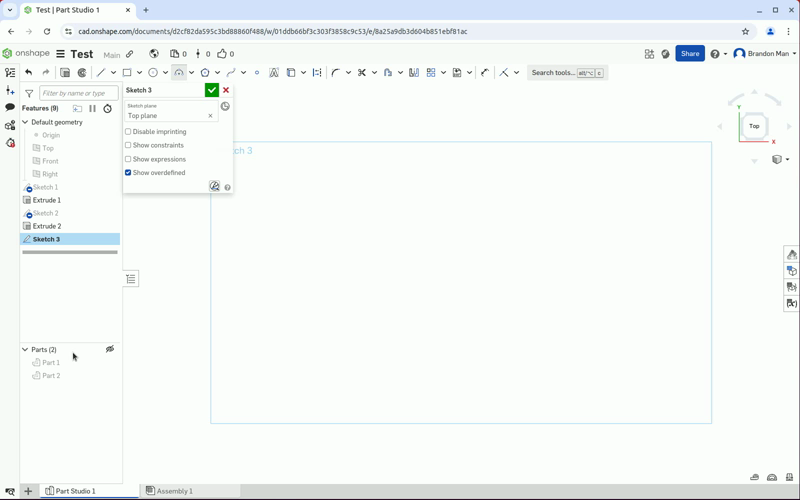
key_down(shift)
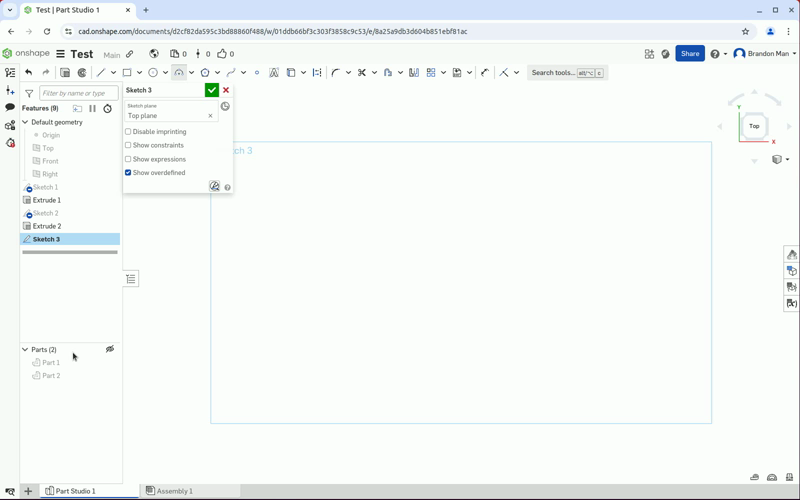
mouse_move(466, 322)
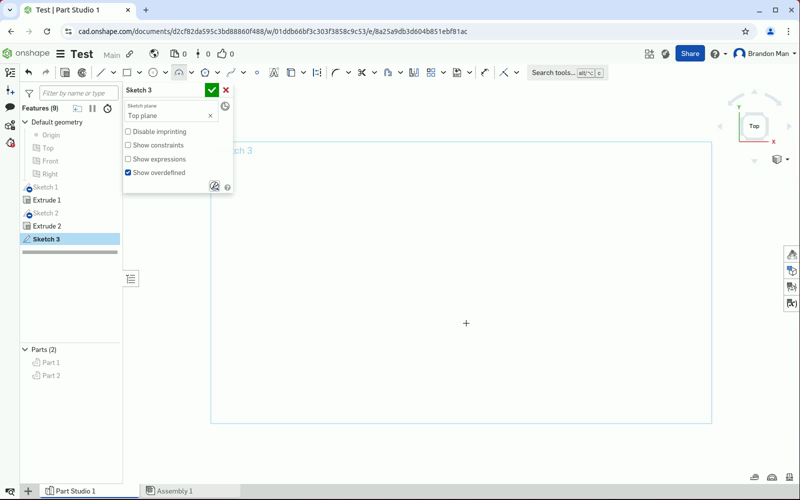
click(466, 322)
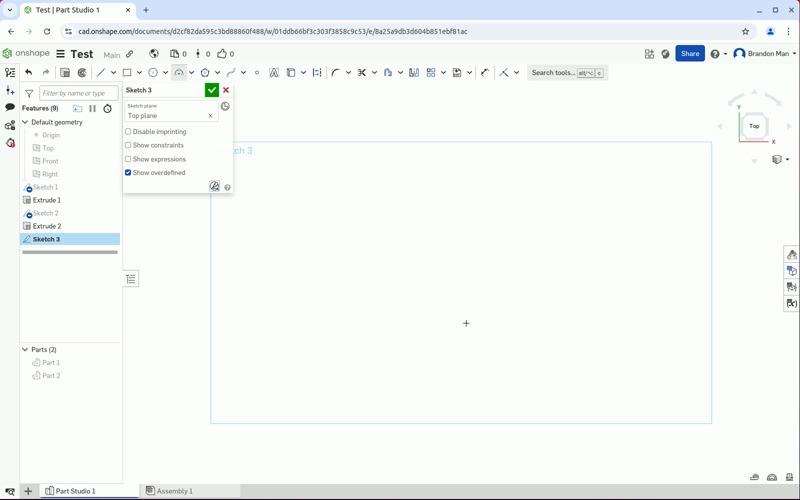
key_up(shift)
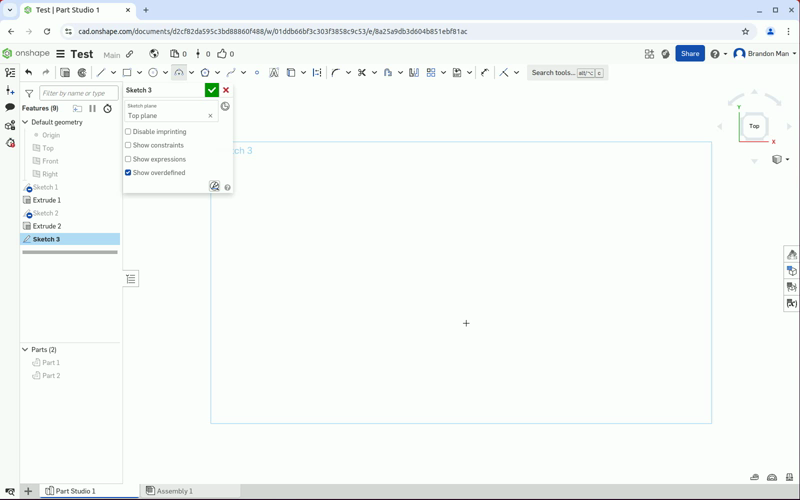
key_down(shift)
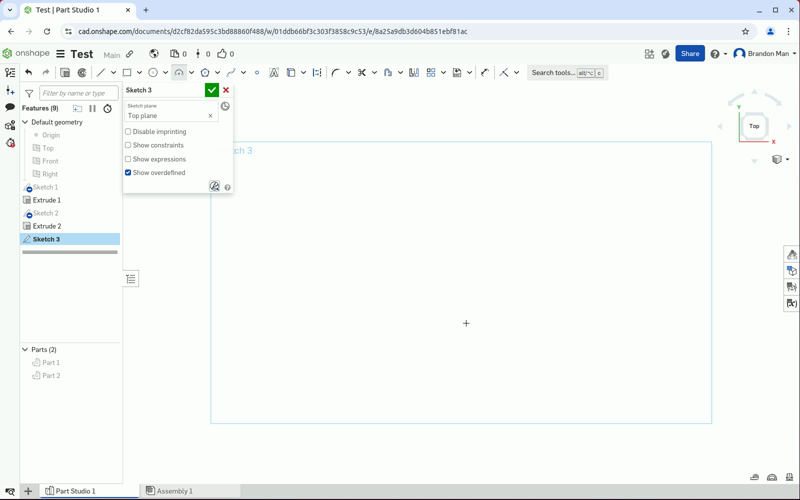
mouse_move(502, 357)
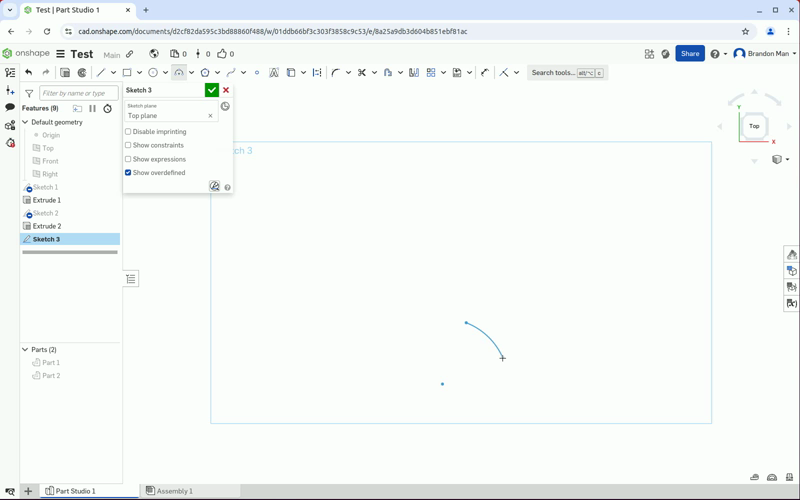
click(502, 357)
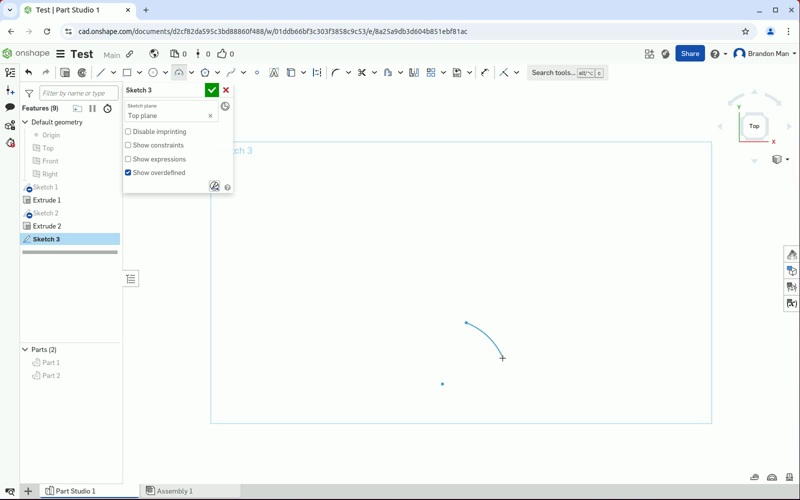
mouse_move(487, 337)
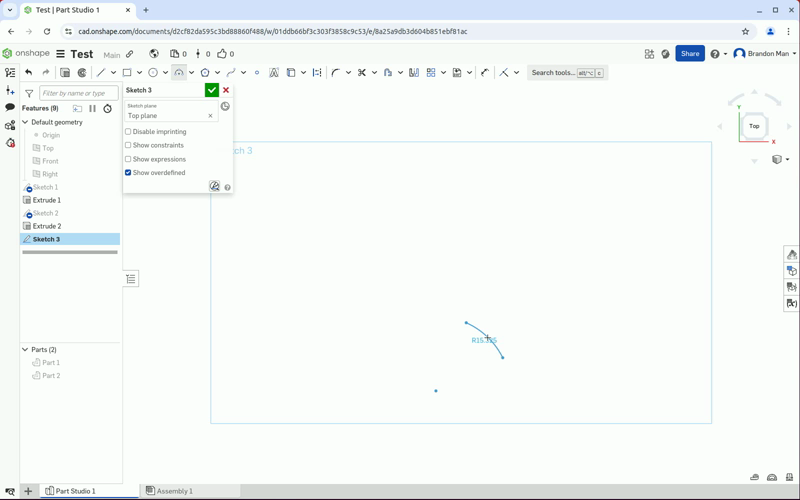
click(487, 337)
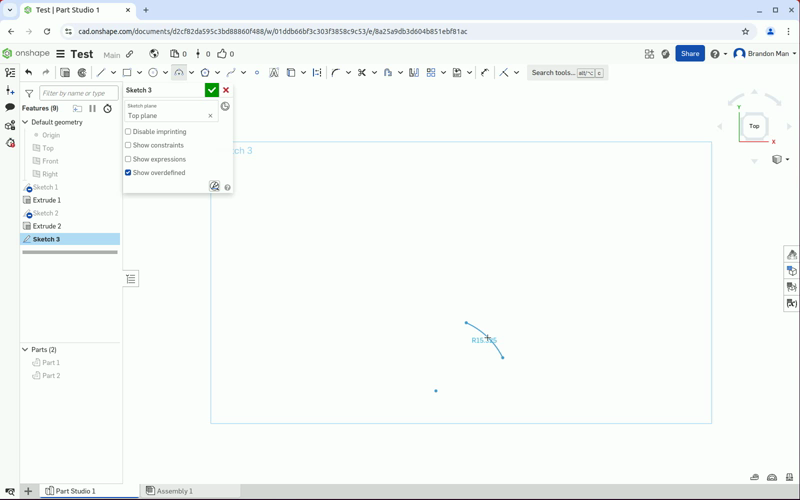
key_up(shift)
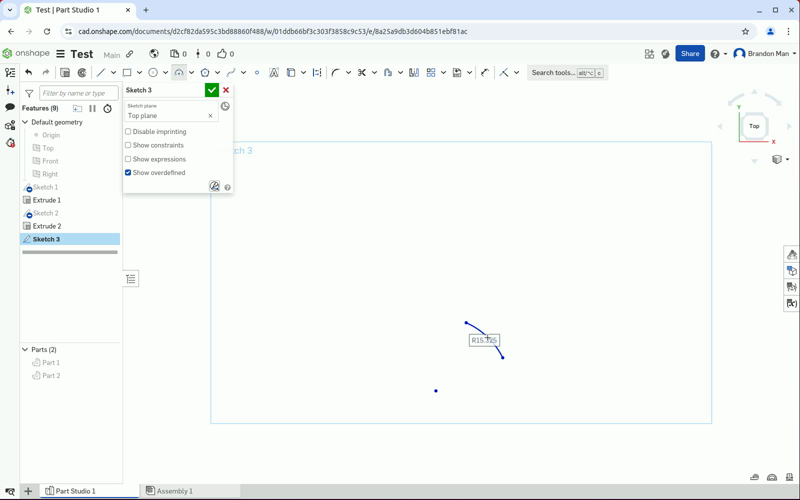
mouse_move(502, 357)
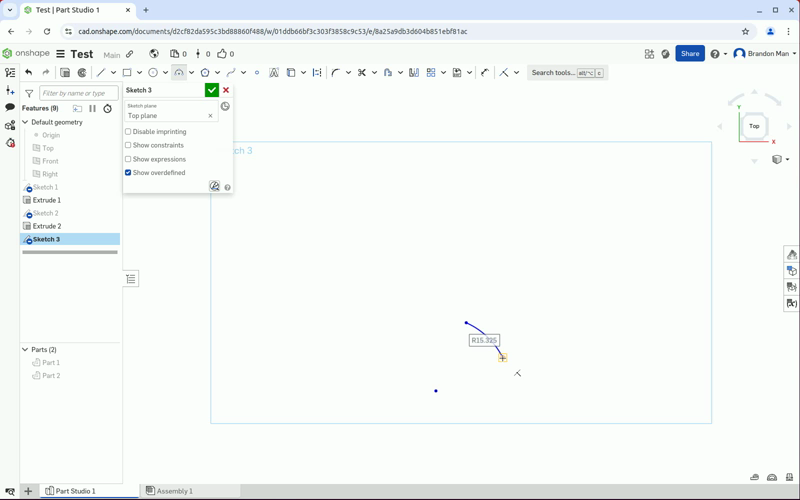
click(502, 357)
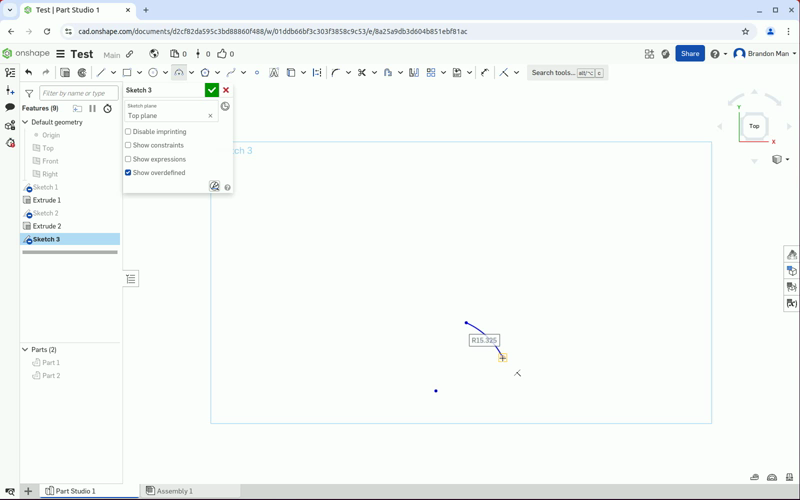
key_down(shift)
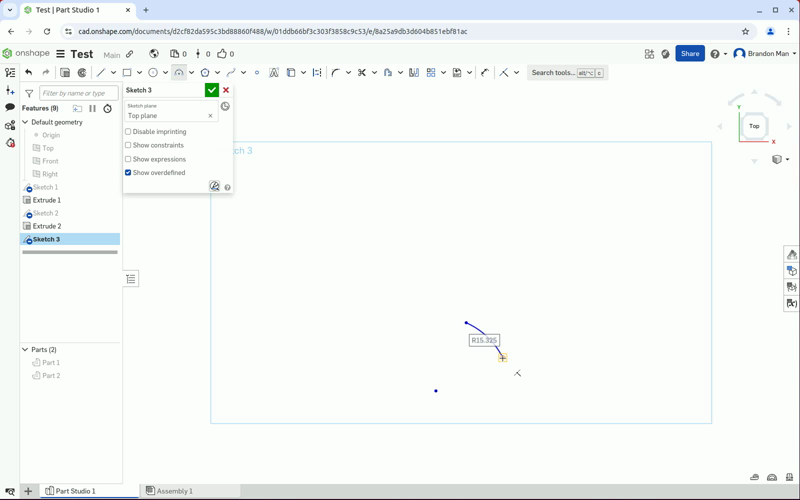
mouse_move(492, 375)
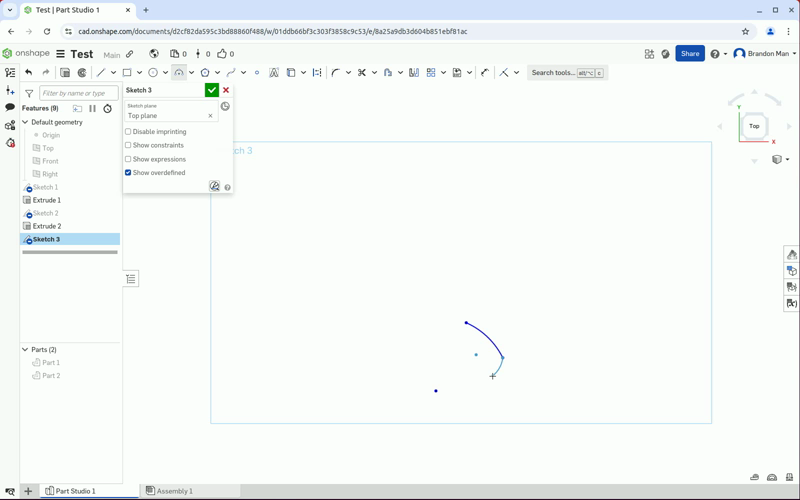
click(492, 375)
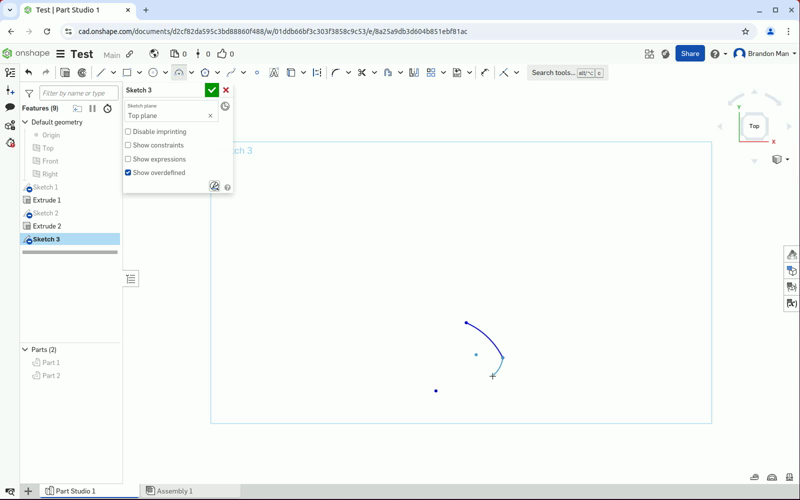
mouse_move(501, 368)
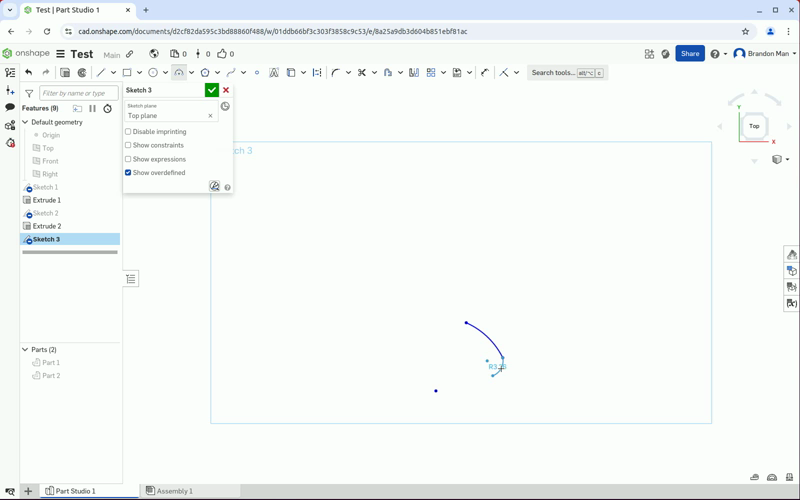
click(501, 368)
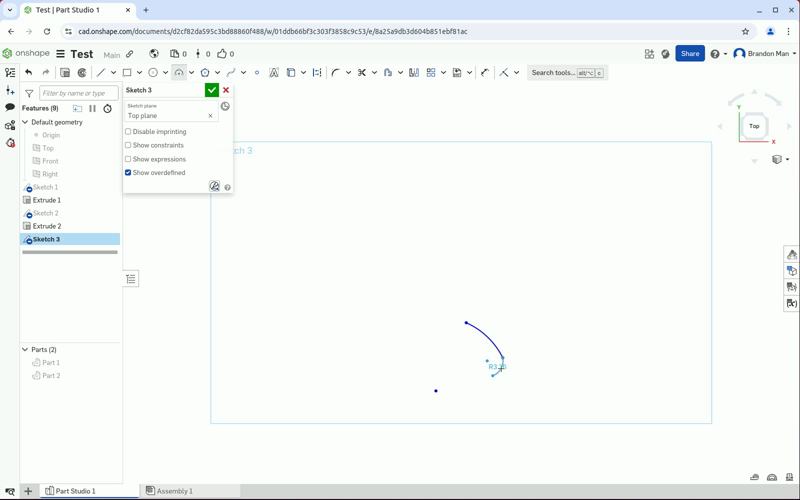
key_up(shift)
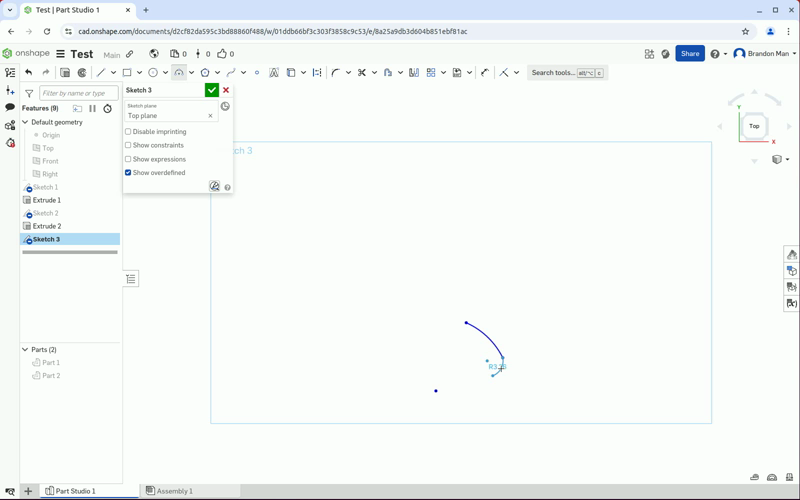
mouse_move(492, 375)
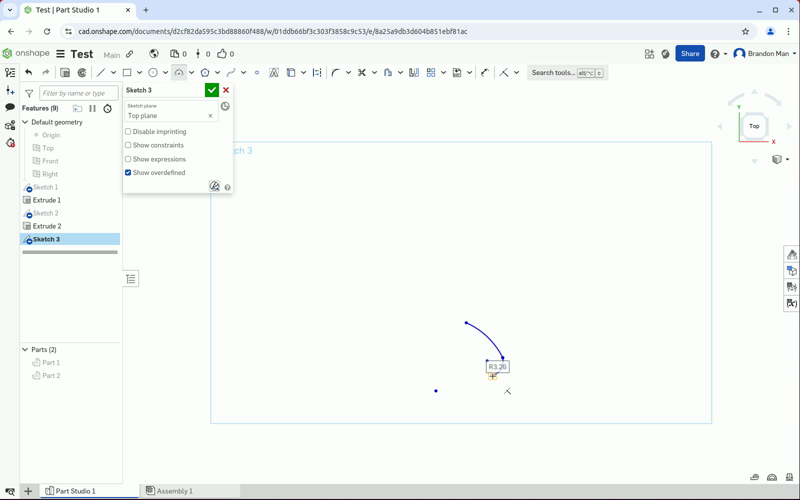
click(492, 375)
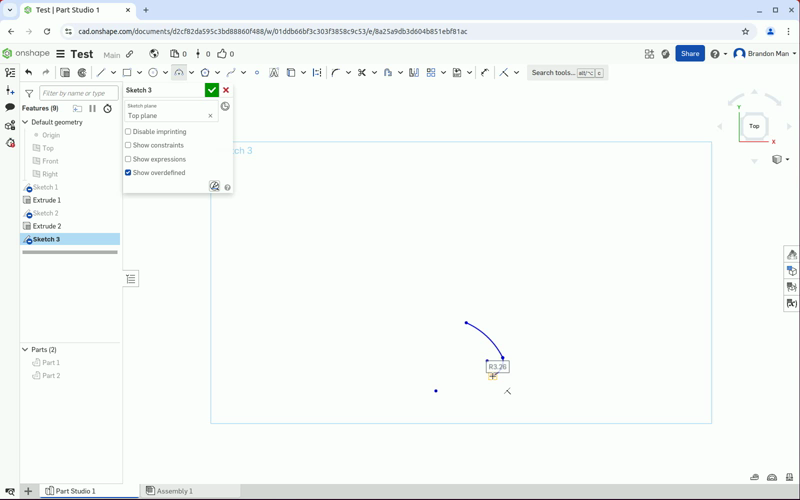
key_down(shift)
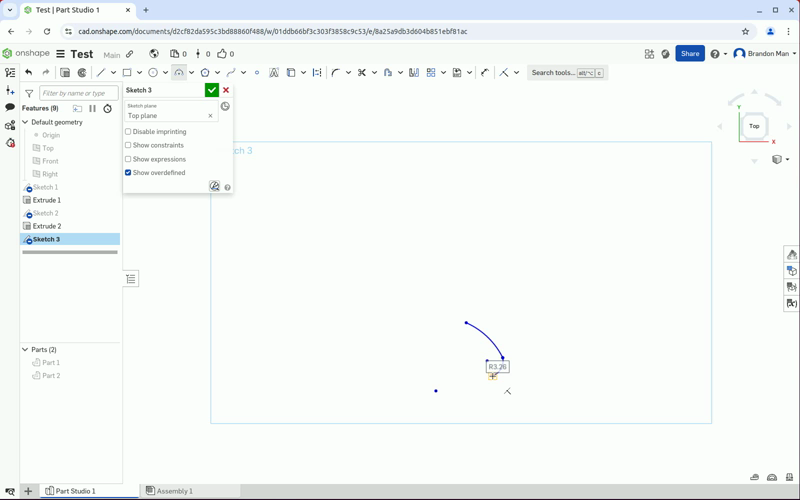
mouse_move(514, 369)
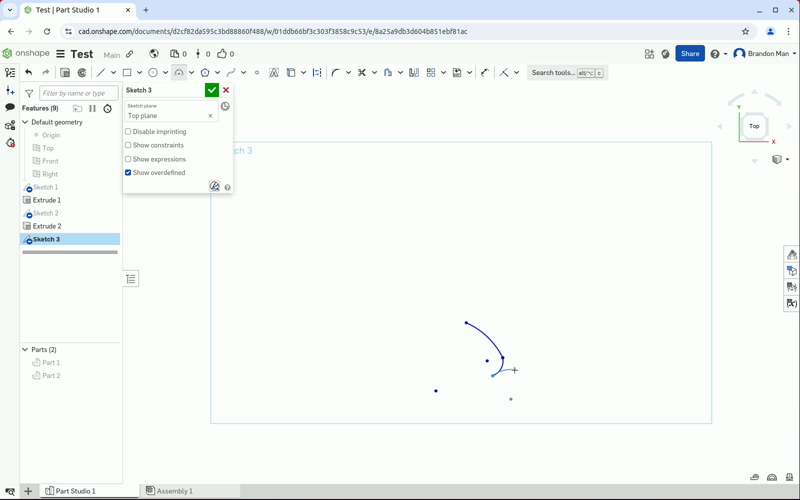
click(514, 369)
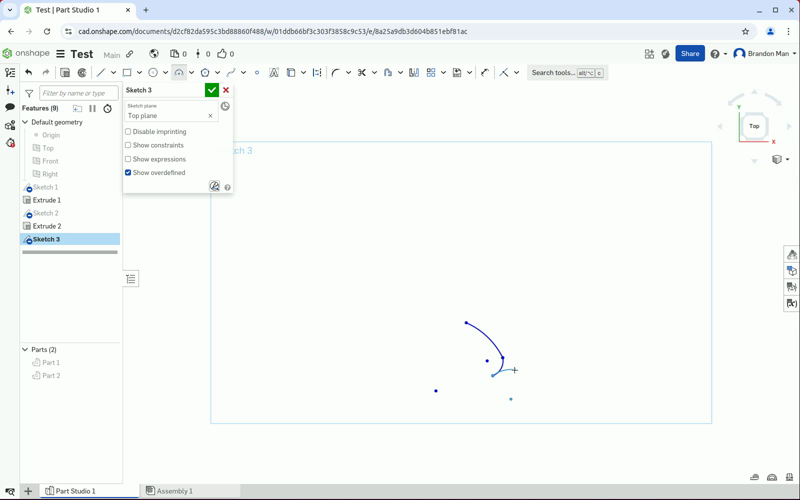
mouse_move(504, 374)
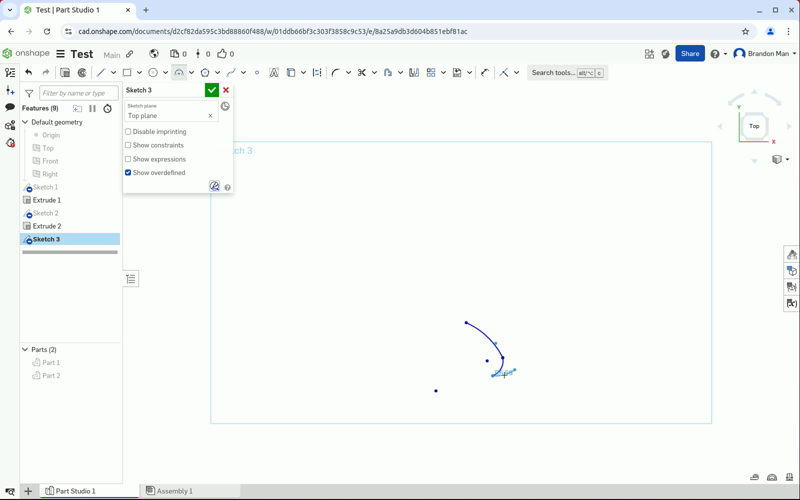
click(504, 374)
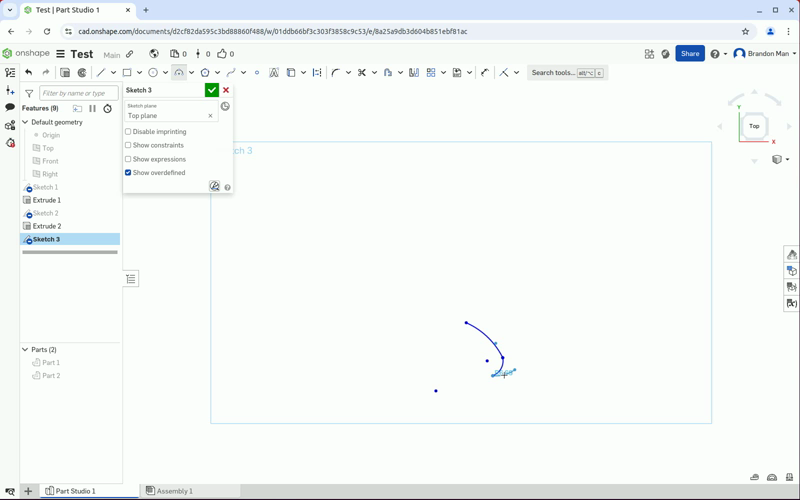
key_up(shift)
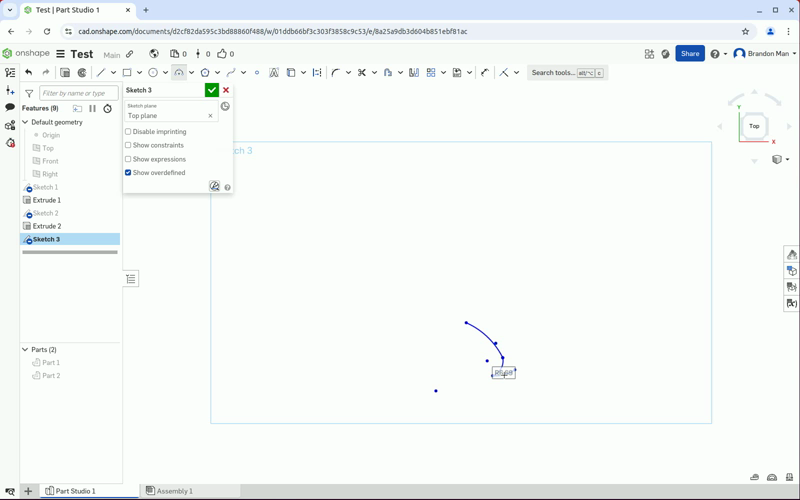
mouse_move(514, 369)
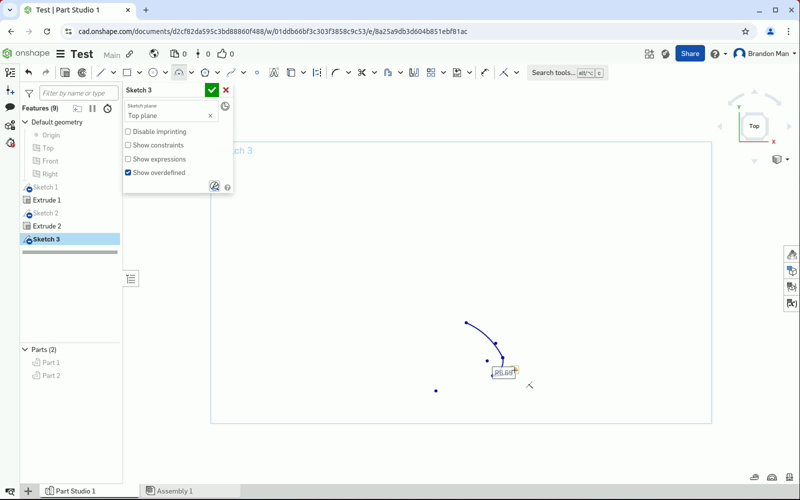
click(514, 369)
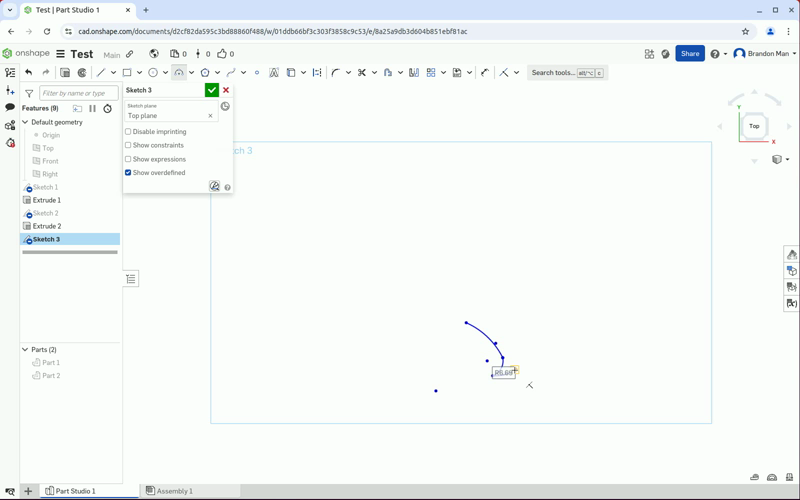
key_down(shift)
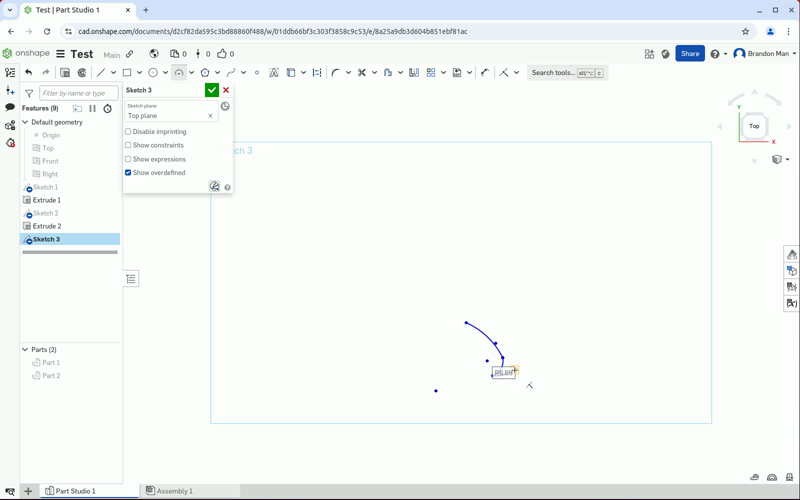
mouse_move(573, 268)
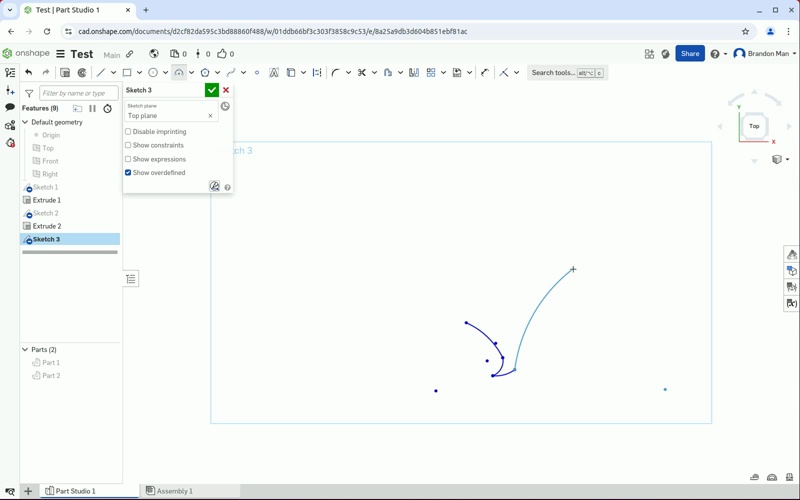
click(573, 268)
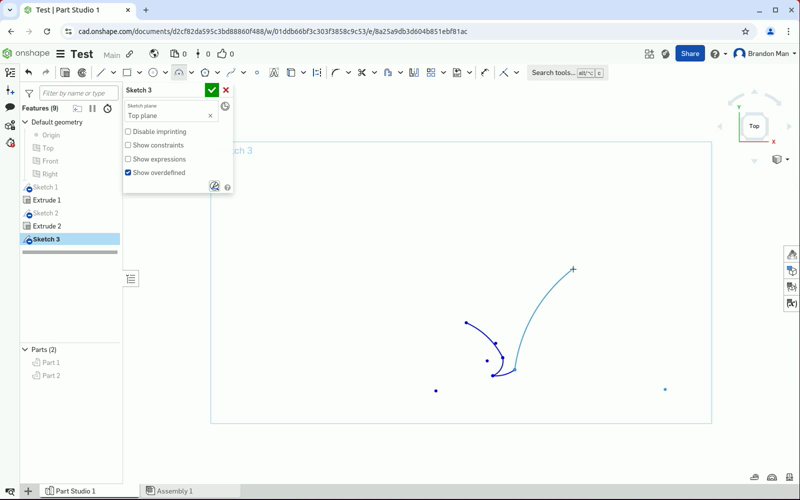
mouse_move(559, 328)
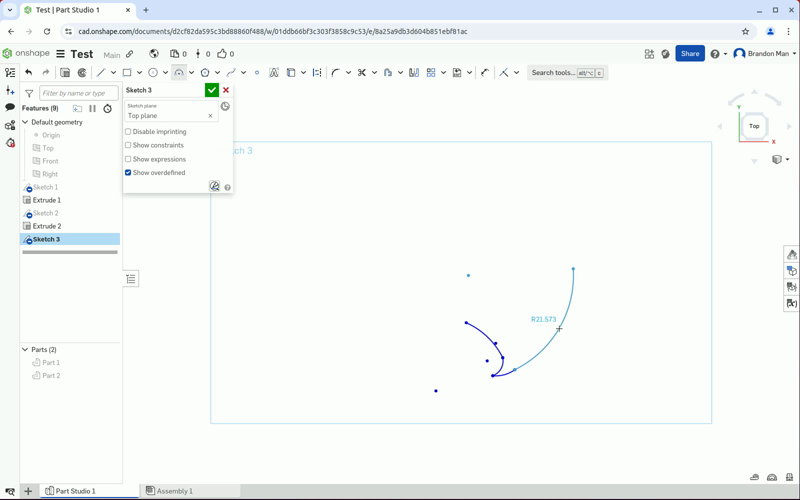
click(559, 328)
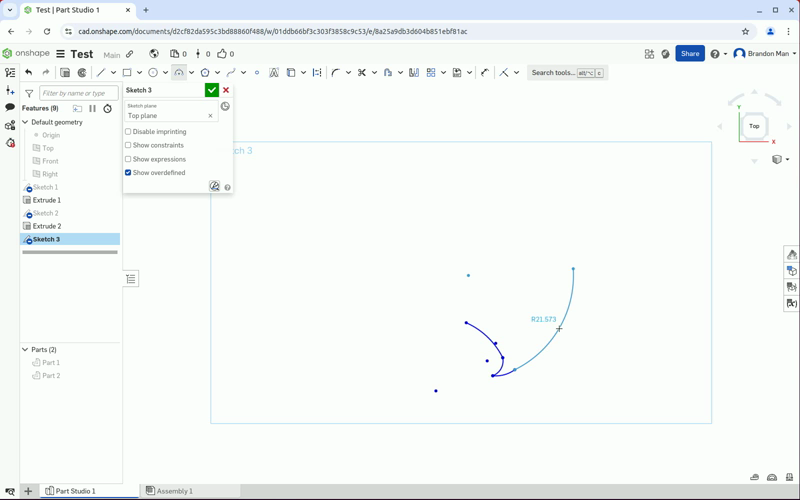
key_up(shift)
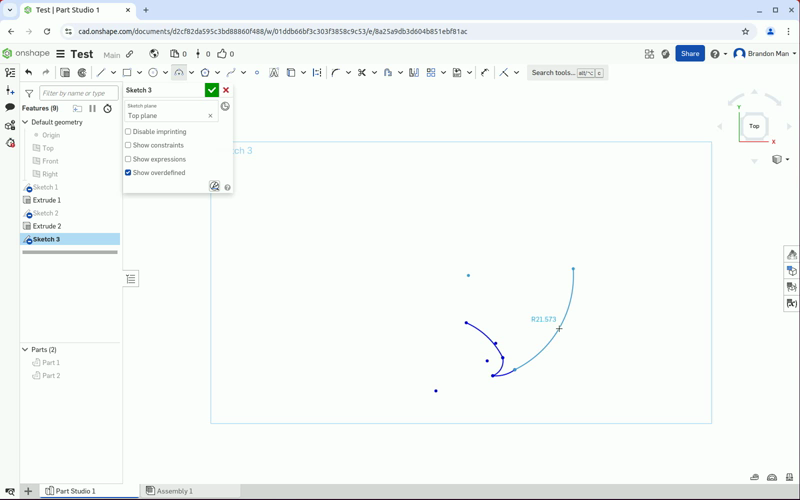
mouse_move(573, 268)
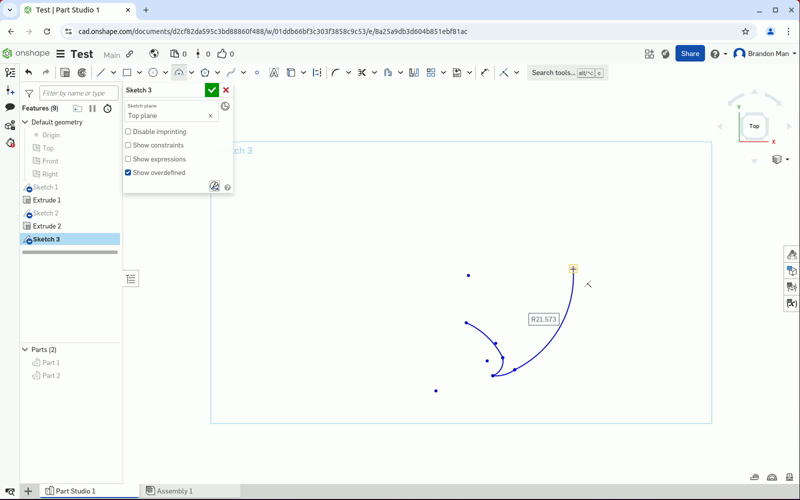
click(573, 268)
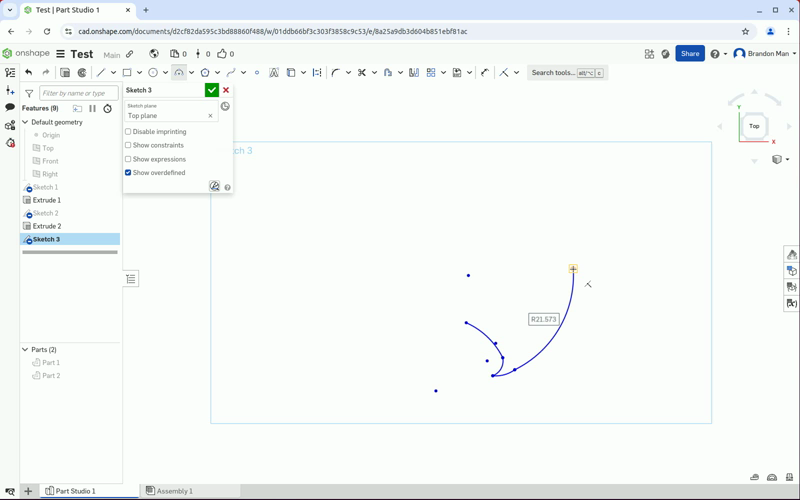
key_down(shift)
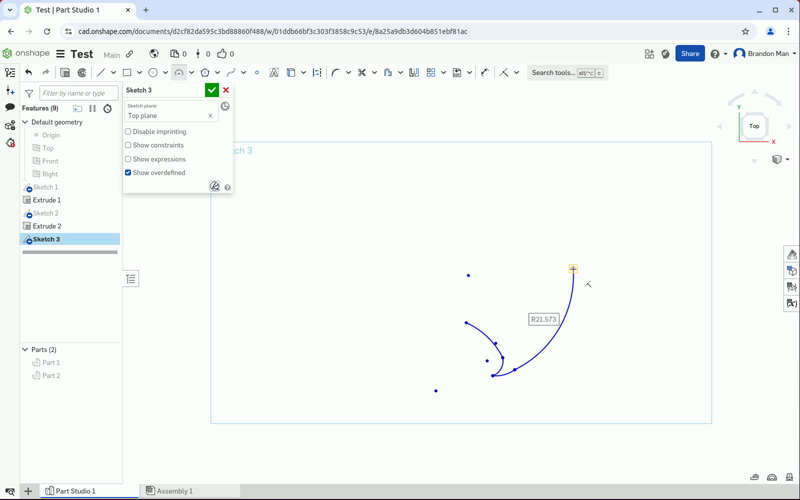
mouse_move(495, 302)
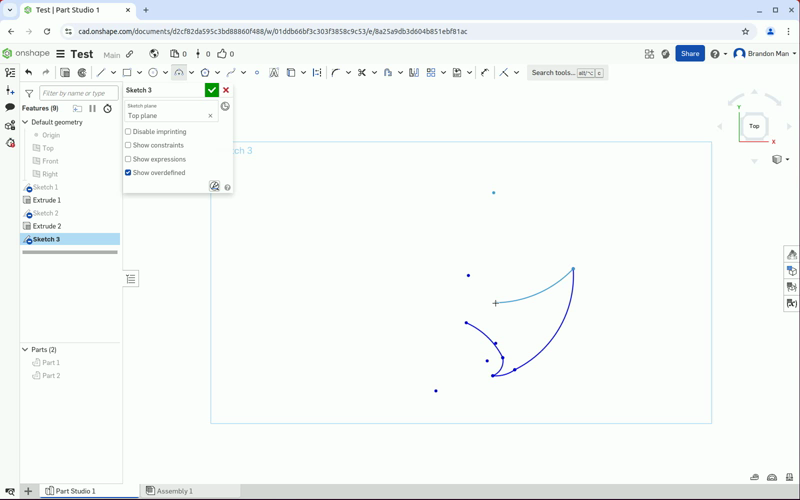
click(495, 302)
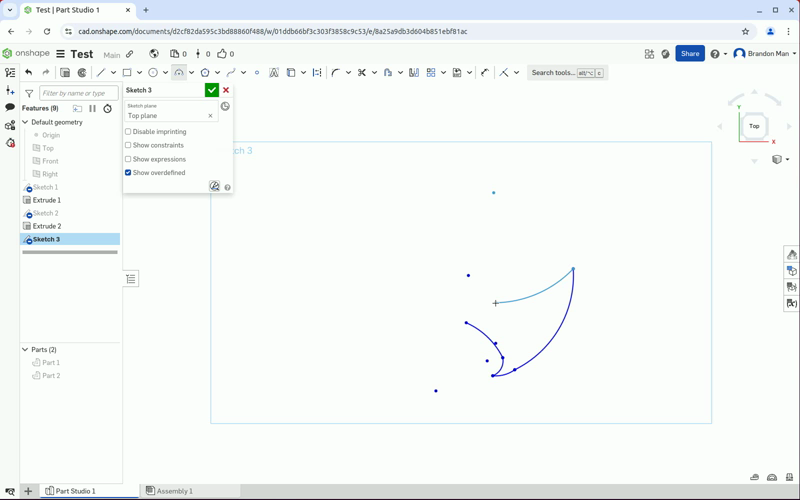
mouse_move(541, 300)
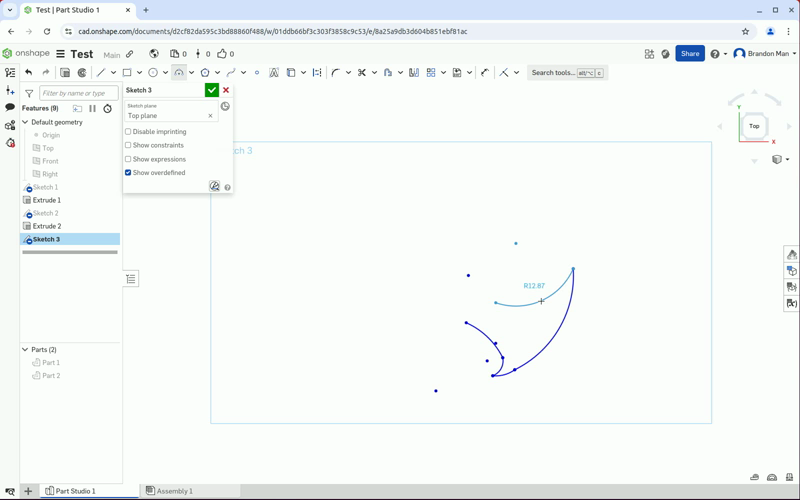
click(541, 300)
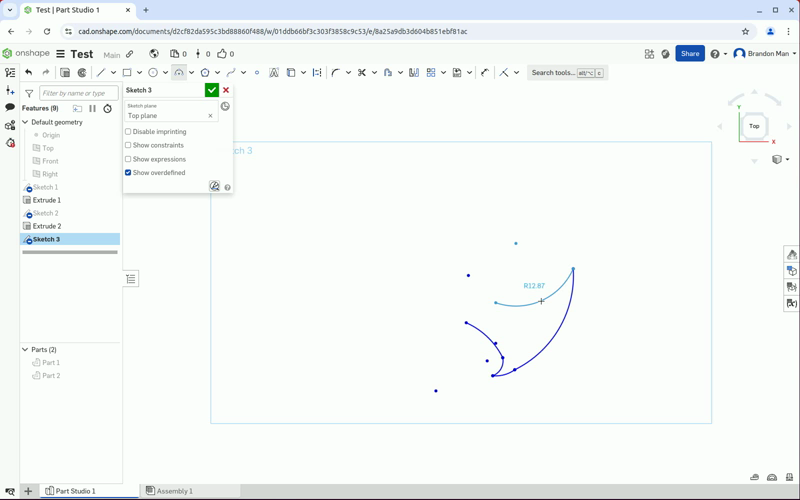
key_up(shift)
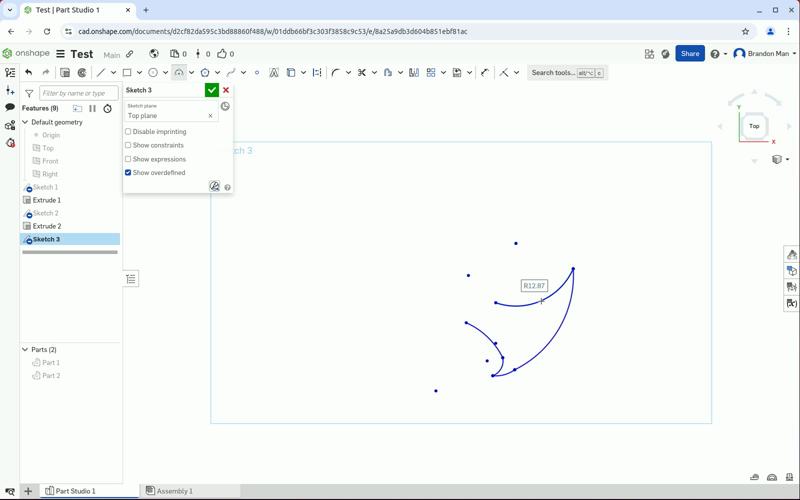
mouse_move(495, 302)
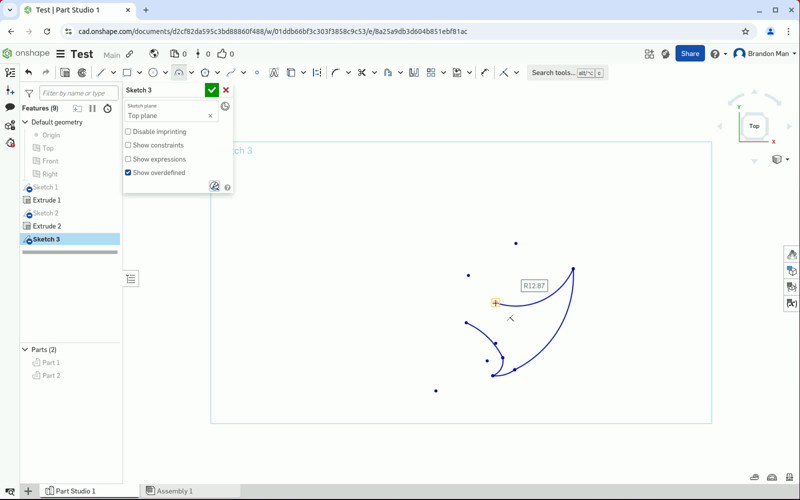
click(495, 302)
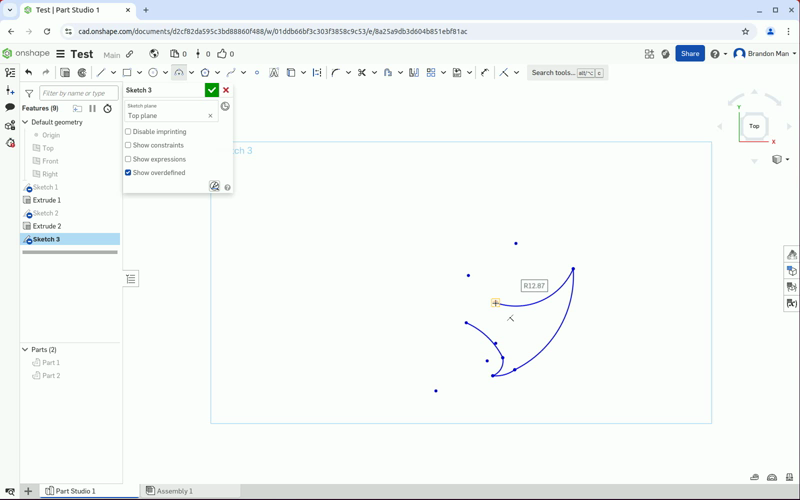
mouse_move(466, 322)
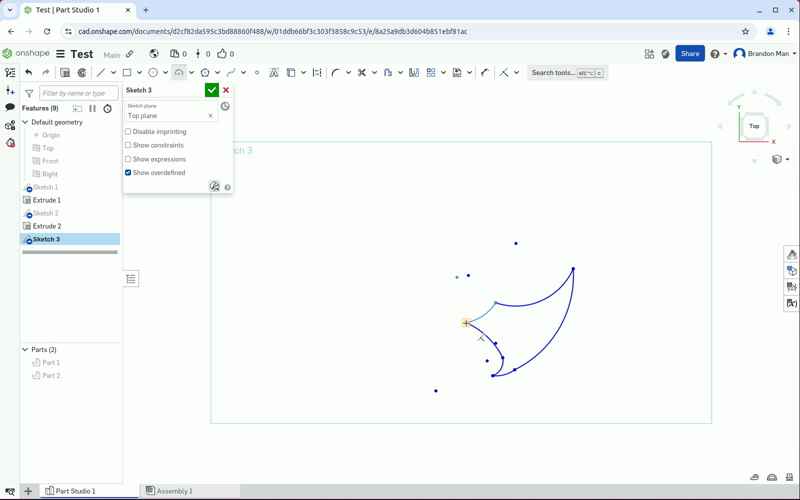
click(466, 322)
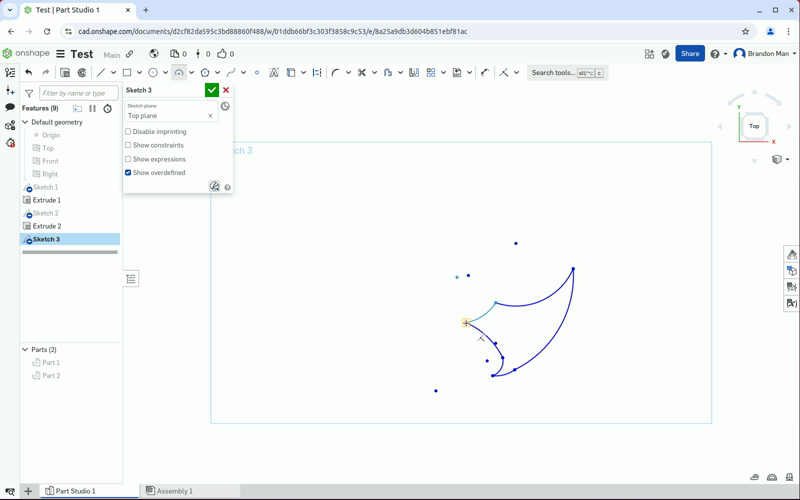
key_down(shift)
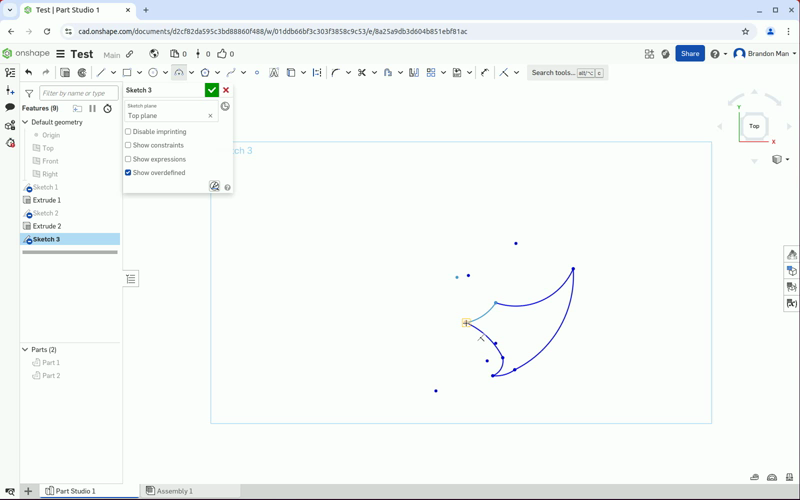
mouse_move(483, 316)
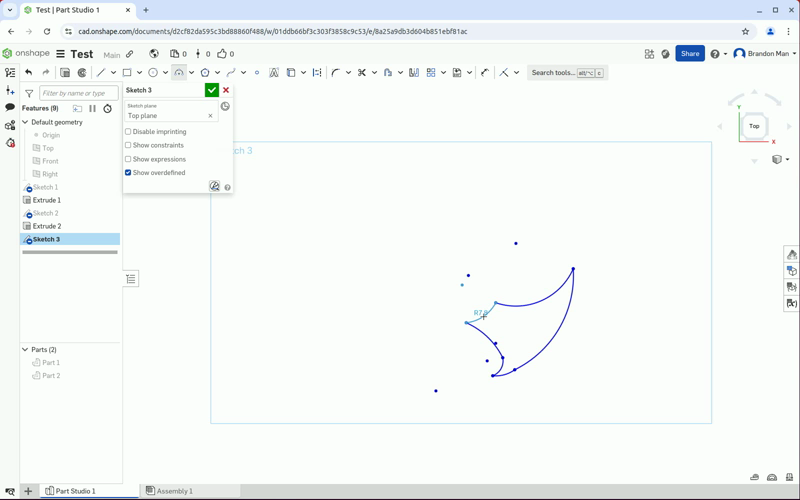
click(483, 316)
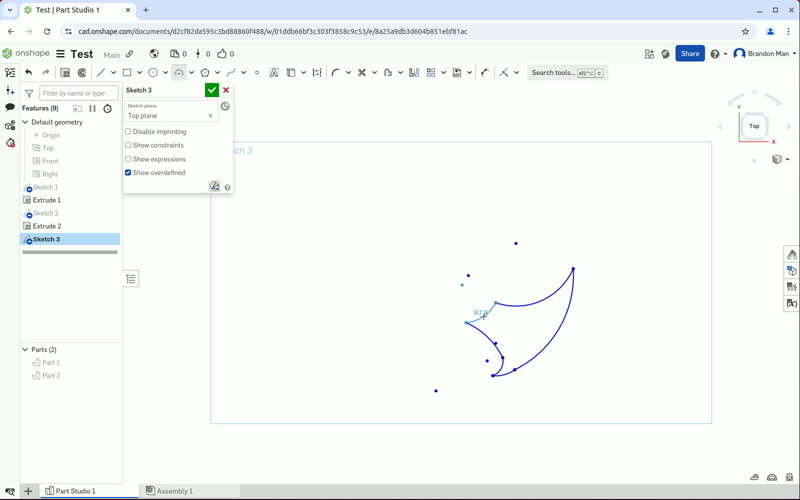
key_up(shift)
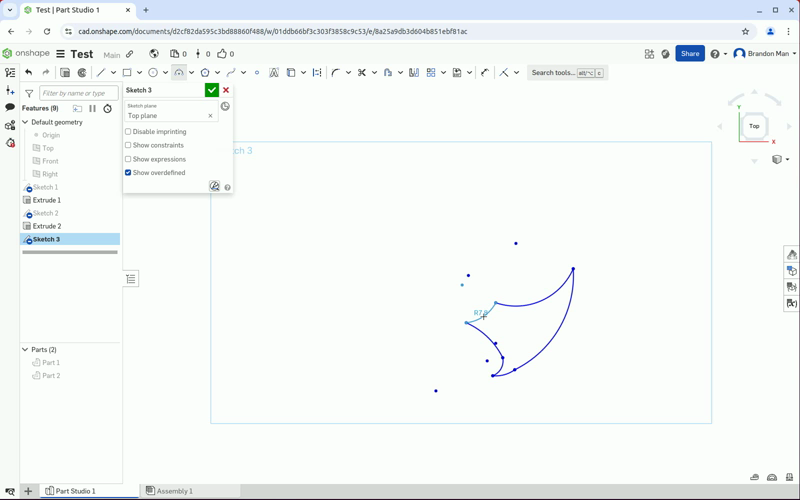
key(esc)
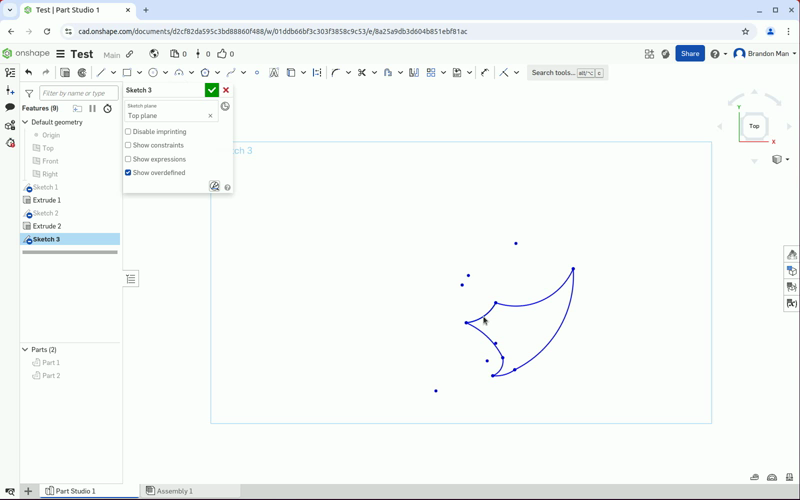
mouse_move(504, 332)
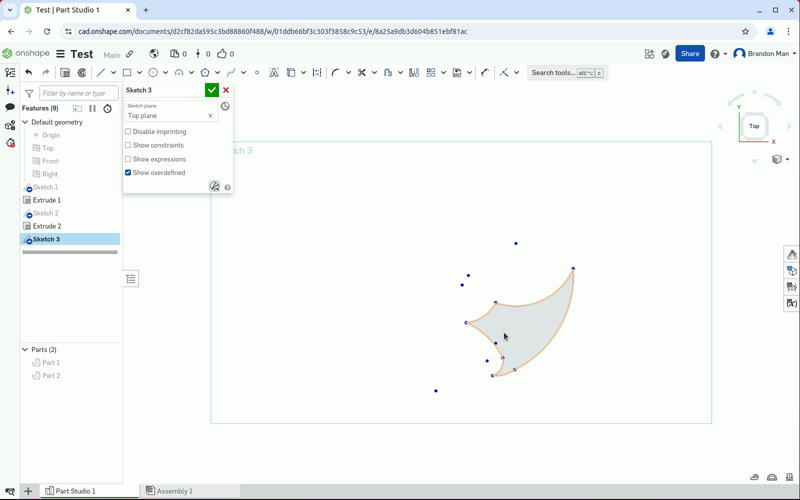
click(504, 332)
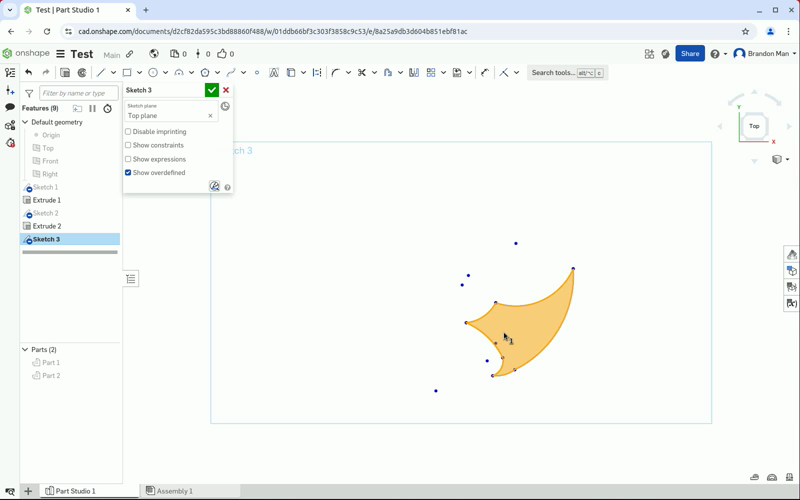
mouse_move(73, 352)
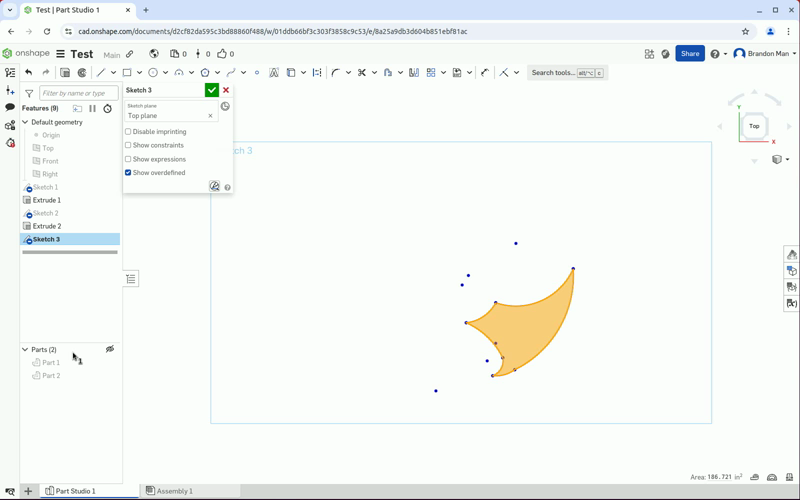
key(shift+y)
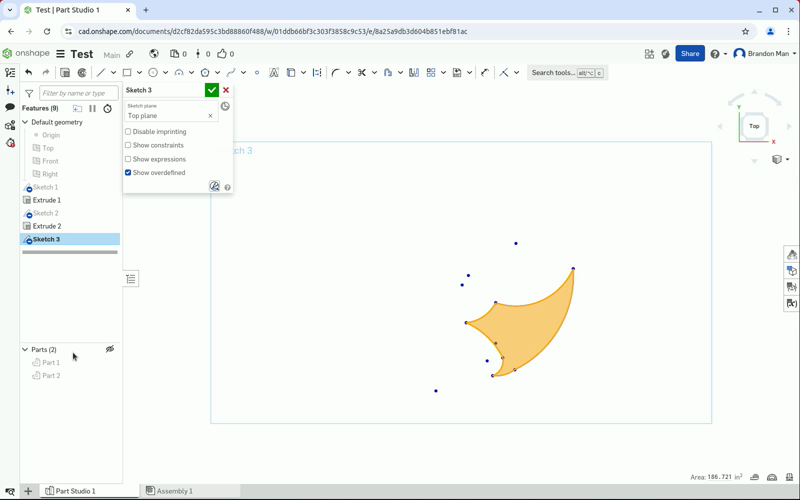
key(shift+e)
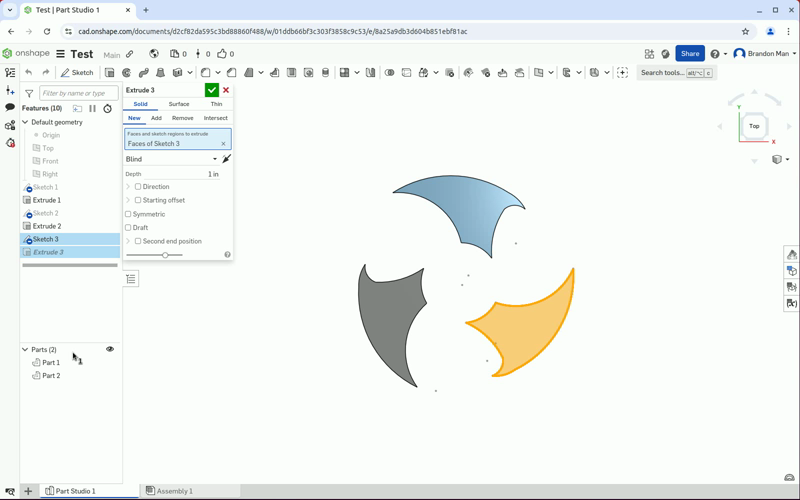
mouse_move(143, 106)
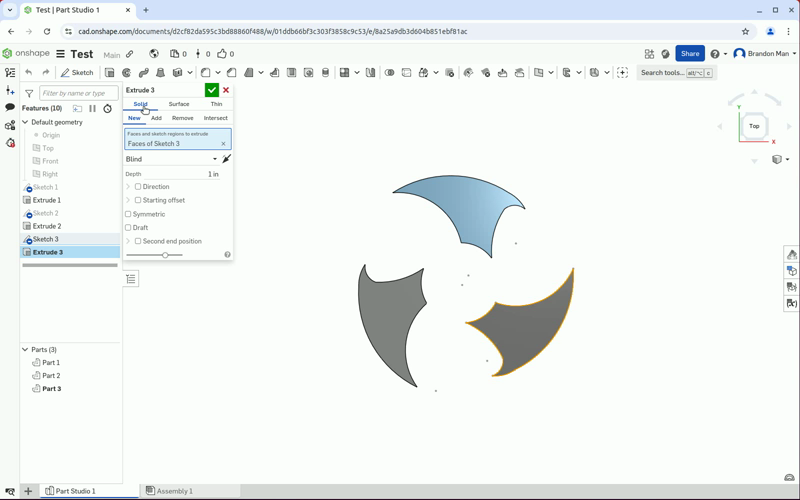
click(143, 106)
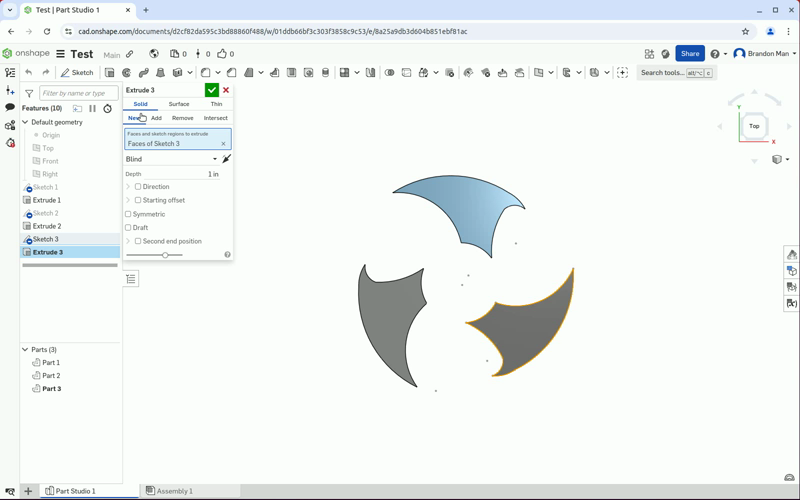
mouse_move(137, 120)
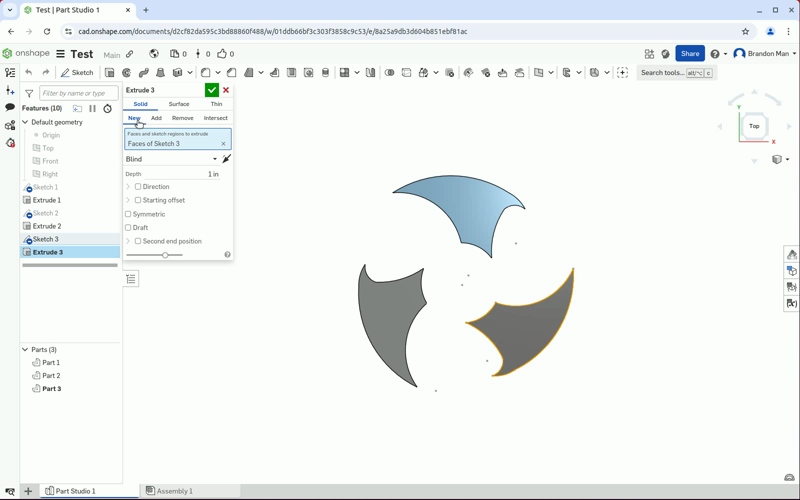
click(137, 120)
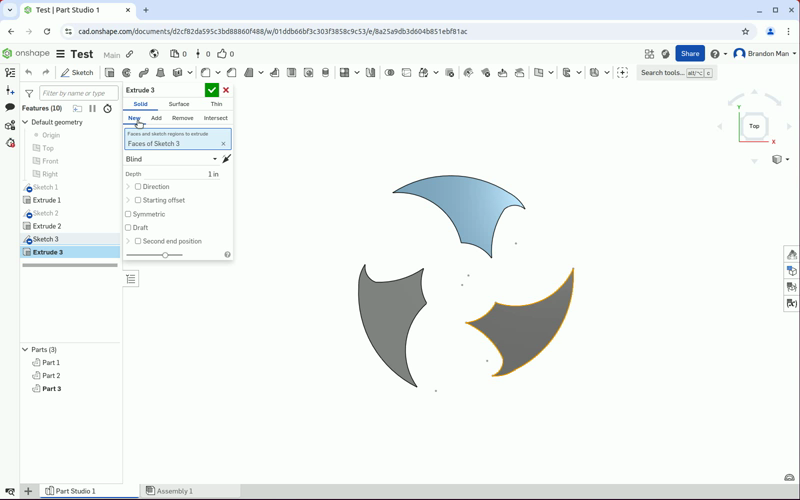
key(tab, 4)
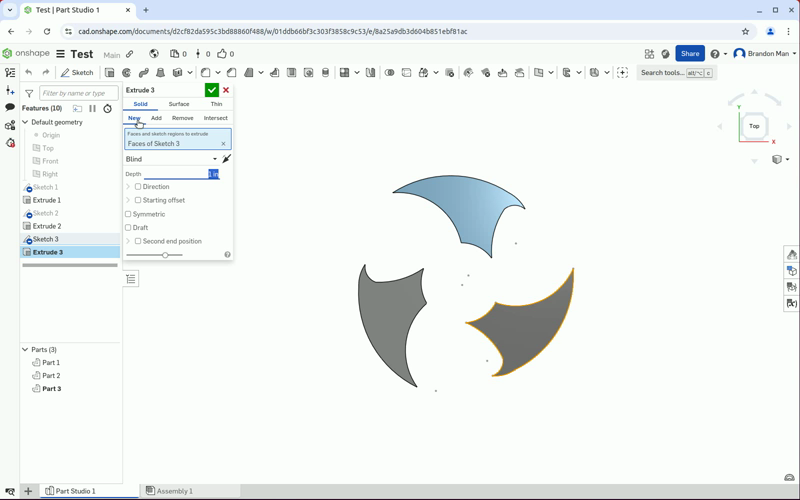
text(1.926)
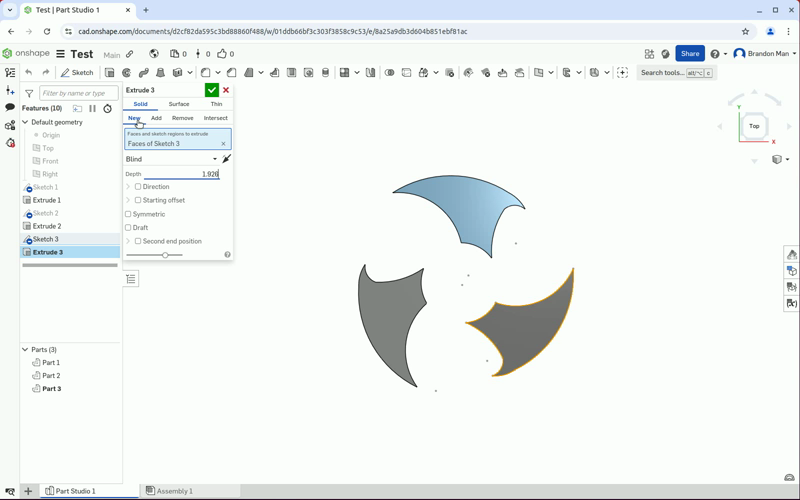
key(enter)
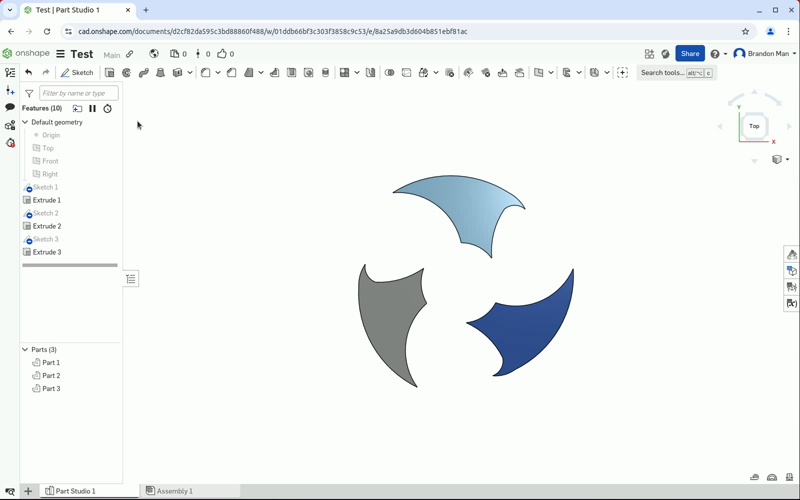
key(shift+h)
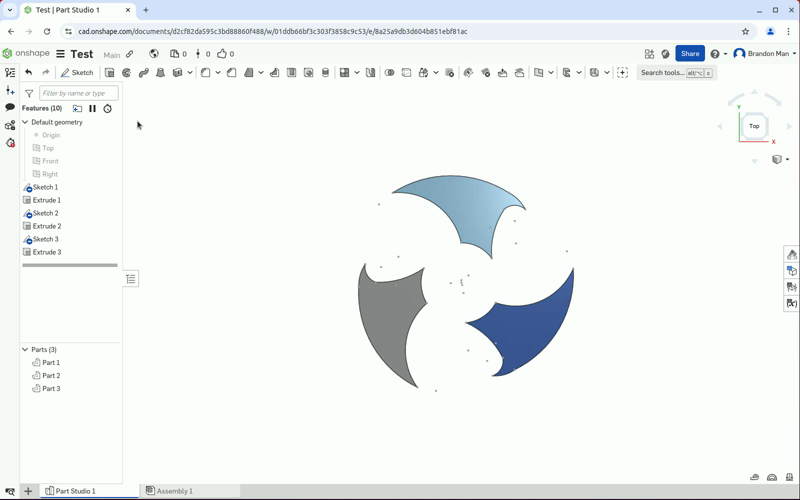
key(shift+h)
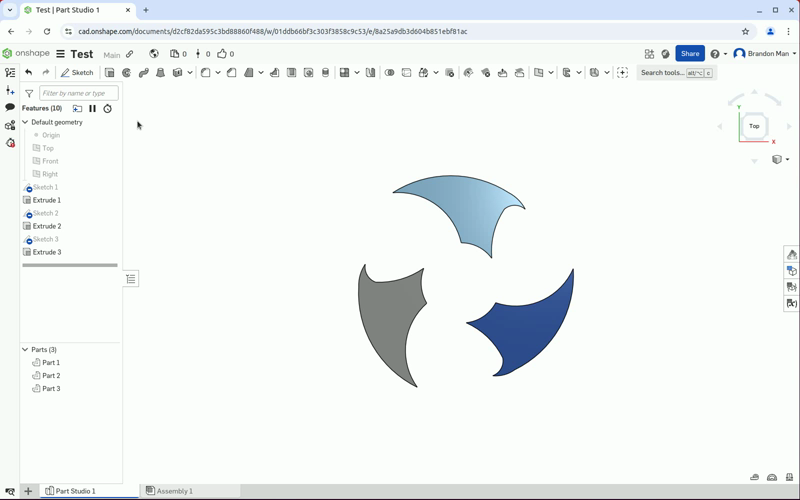
mouse_move(73, 189)
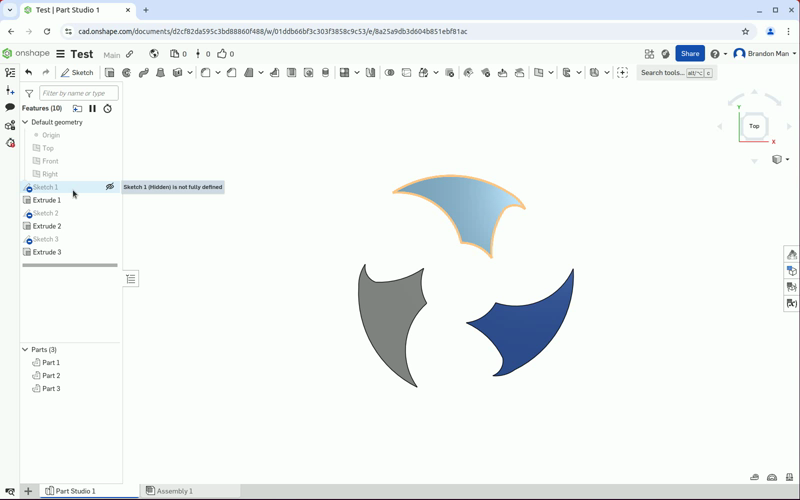
click(73, 189)
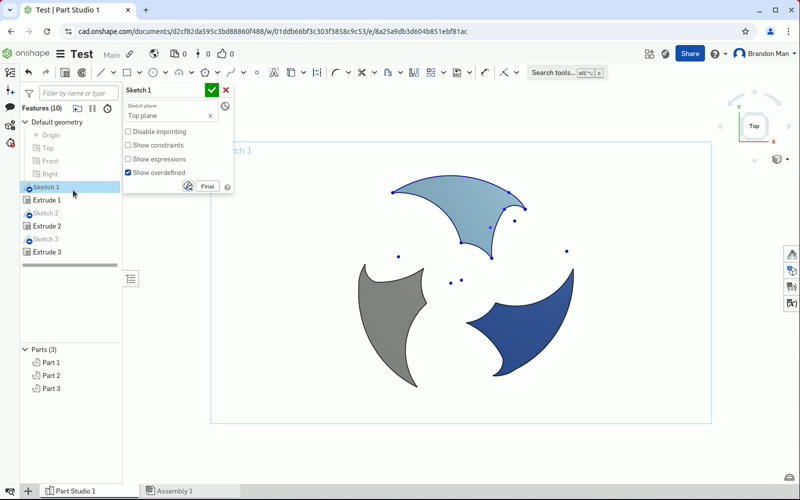
mouse_move(229, 92)
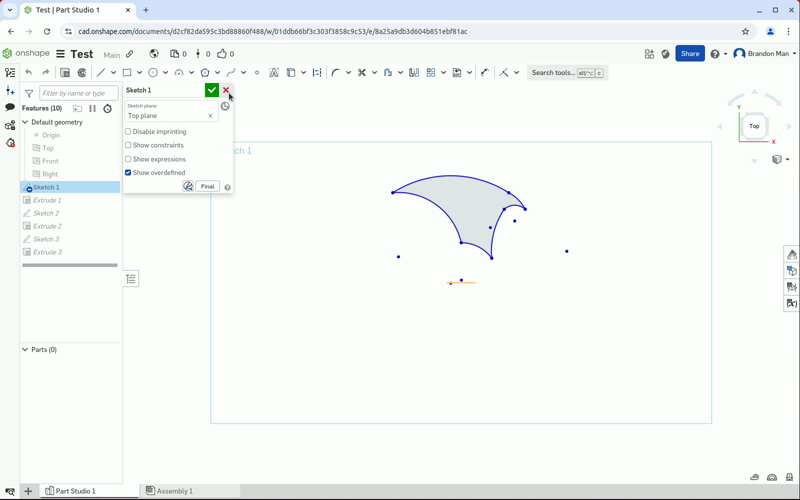
click(229, 92)
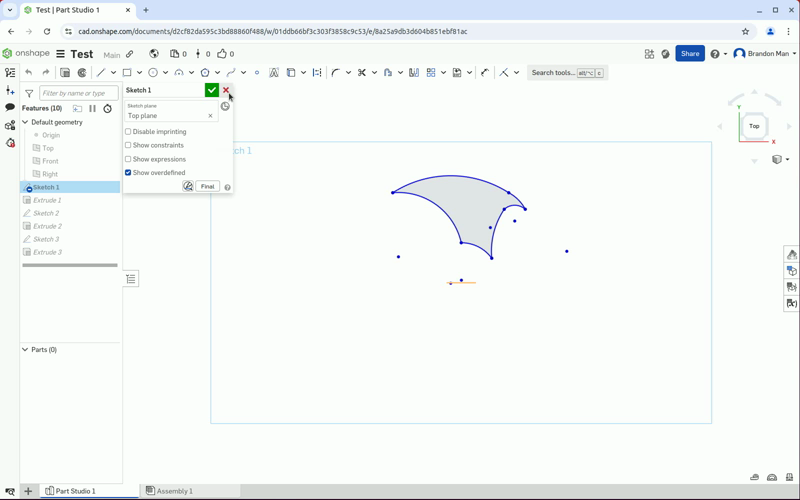
key(shift+s)
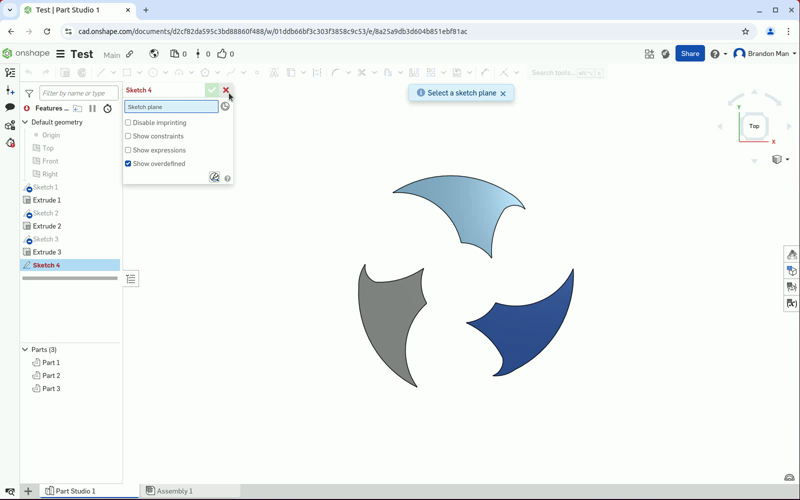
mouse_move(73, 150)
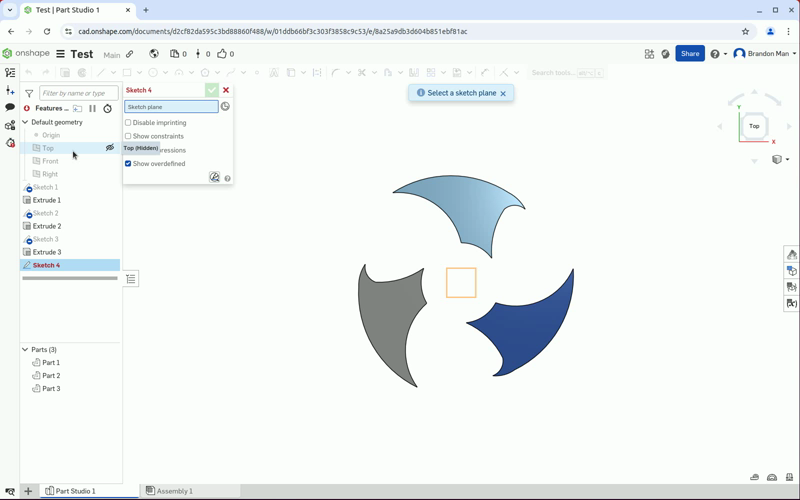
click(73, 150)
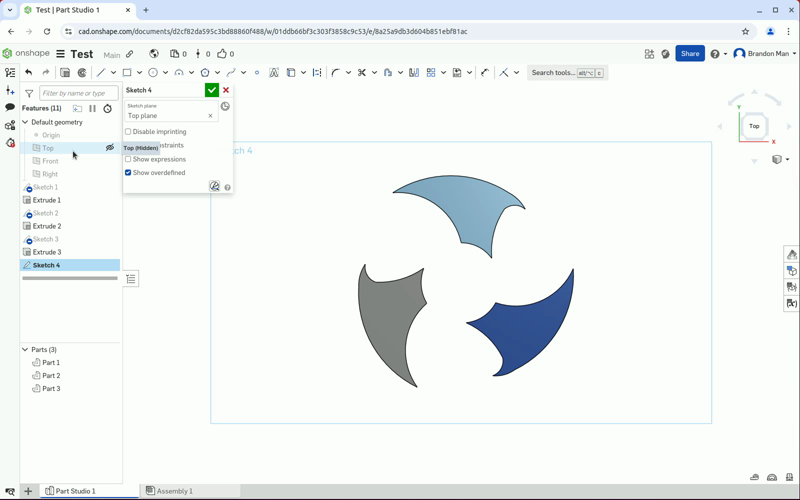
mouse_move(73, 352)
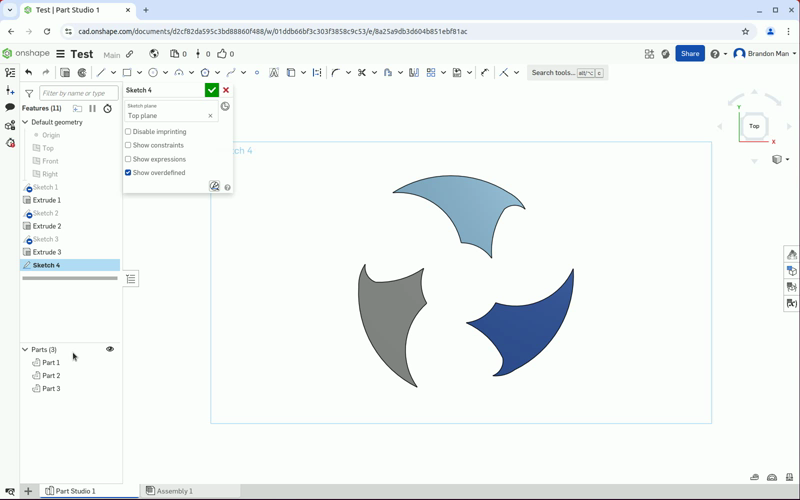
key(y)
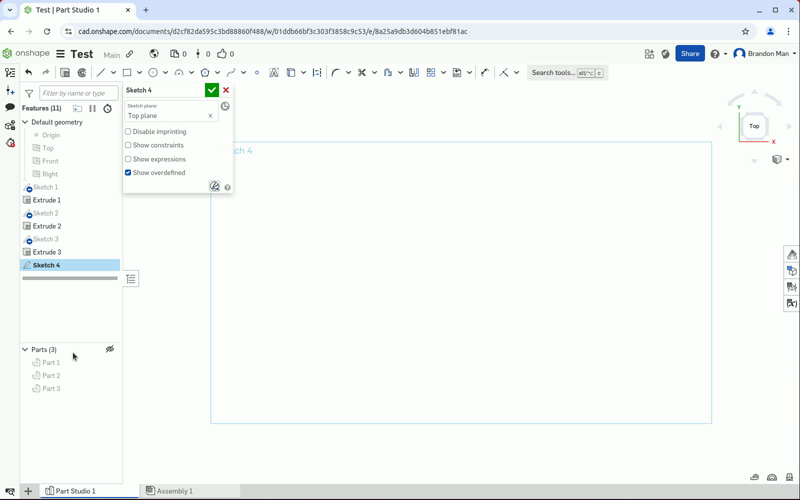
key(c)
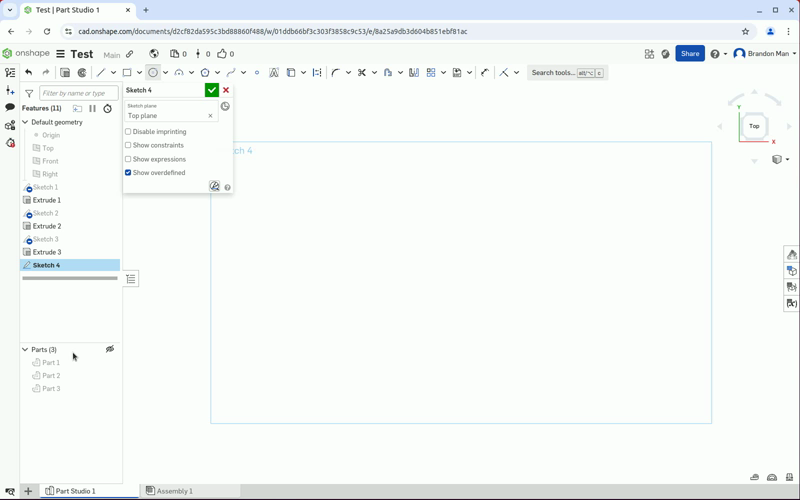
key_down(shift)
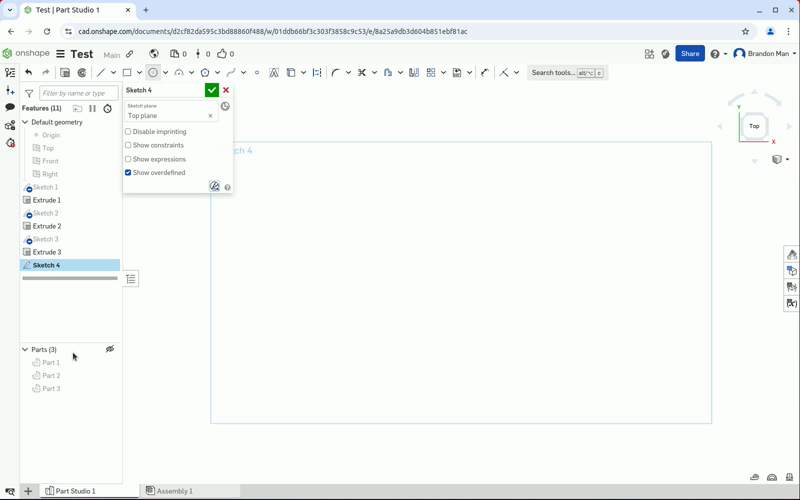
mouse_move(461, 282)
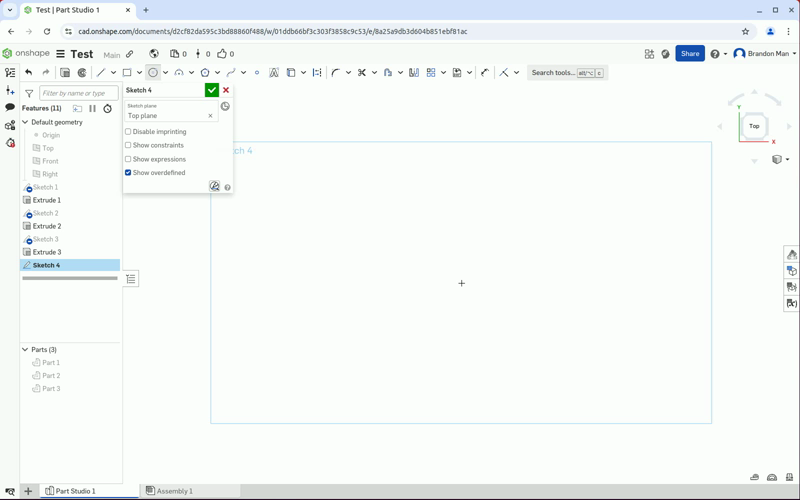
click(461, 282)
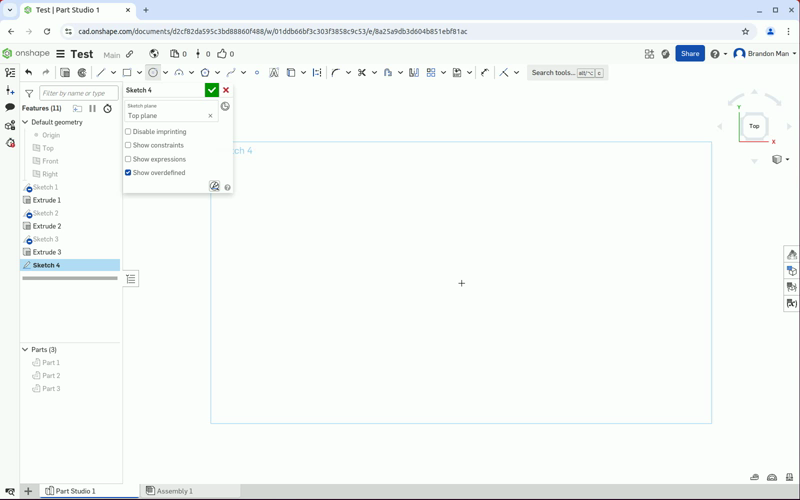
key_up(shift)
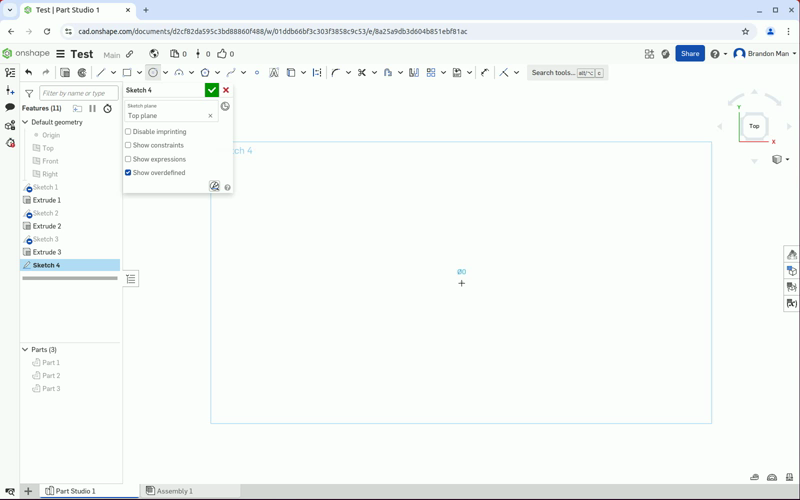
mouse_move(503, 282)
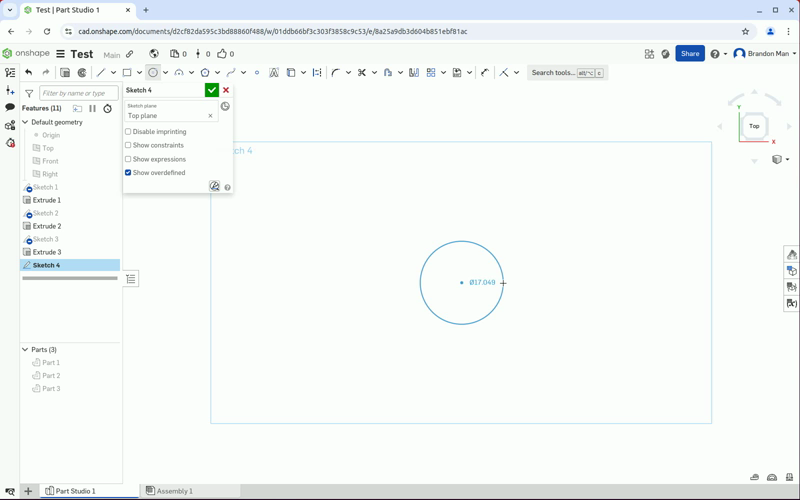
click(503, 282)
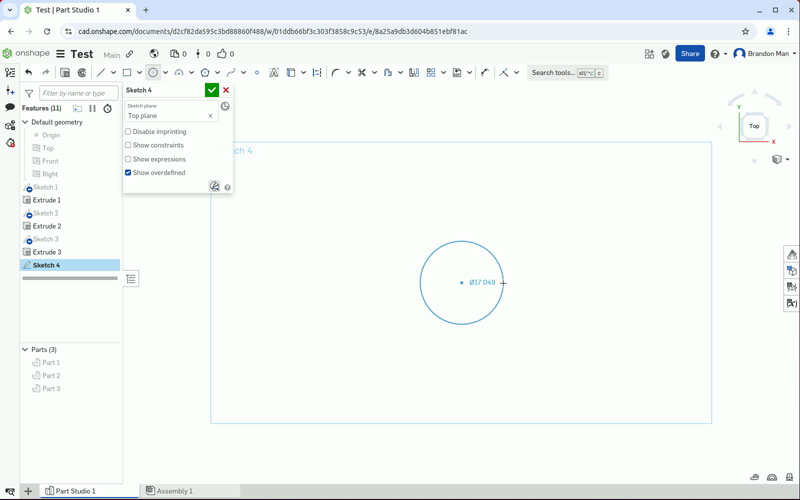
key(esc)
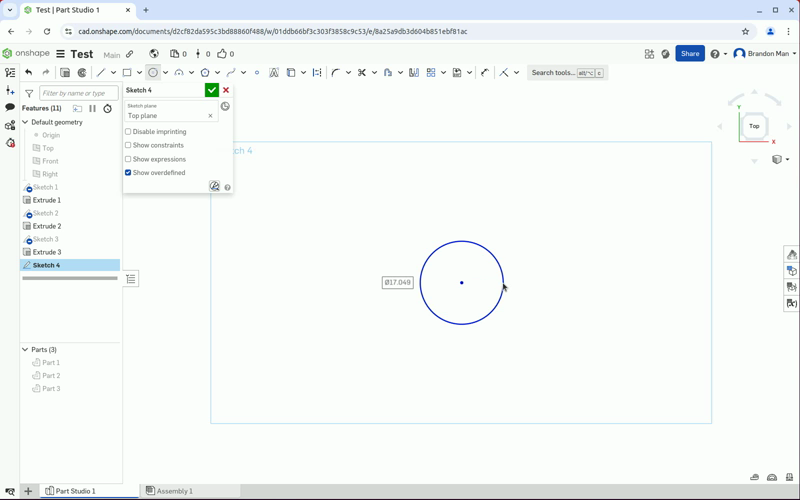
key(c)
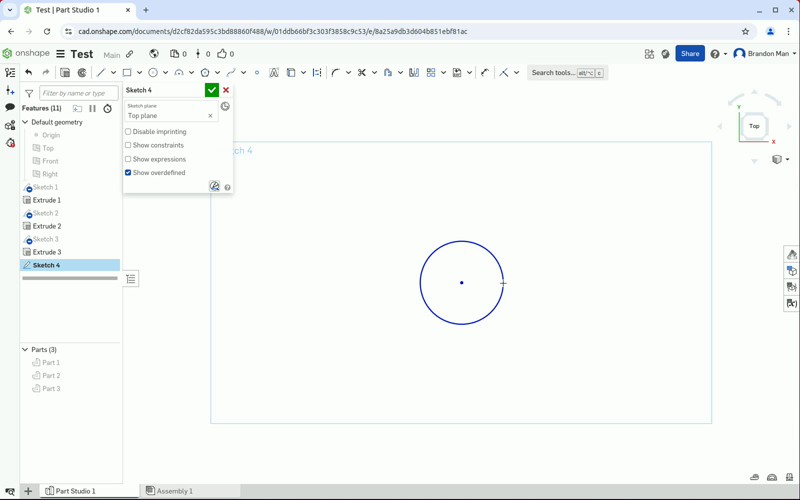
key_down(shift)
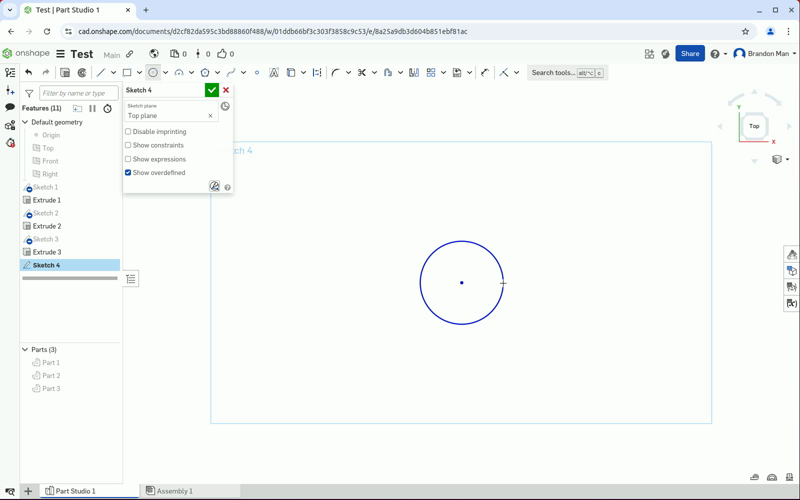
mouse_move(461, 282)
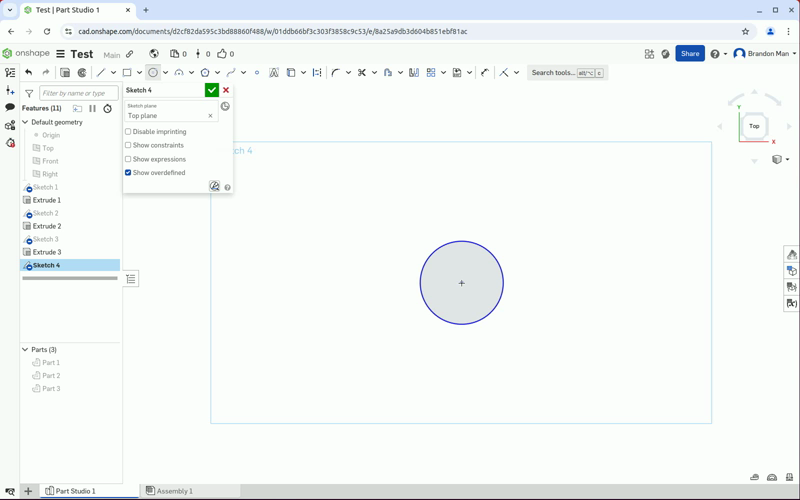
click(461, 282)
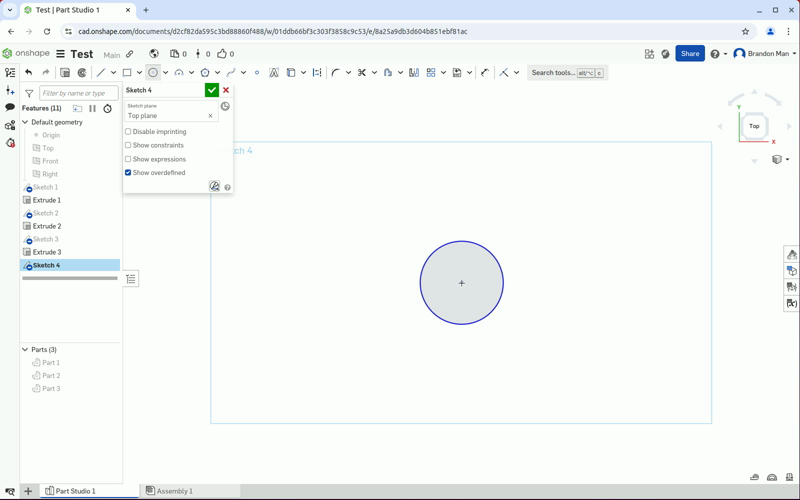
key_up(shift)
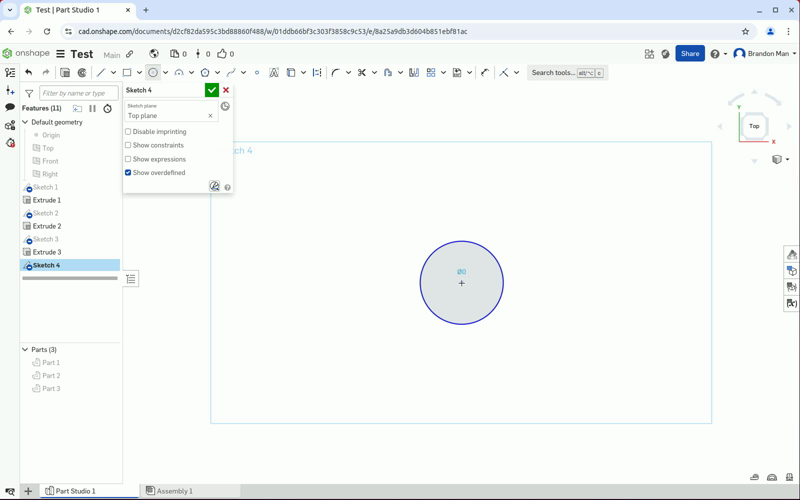
mouse_move(472, 282)
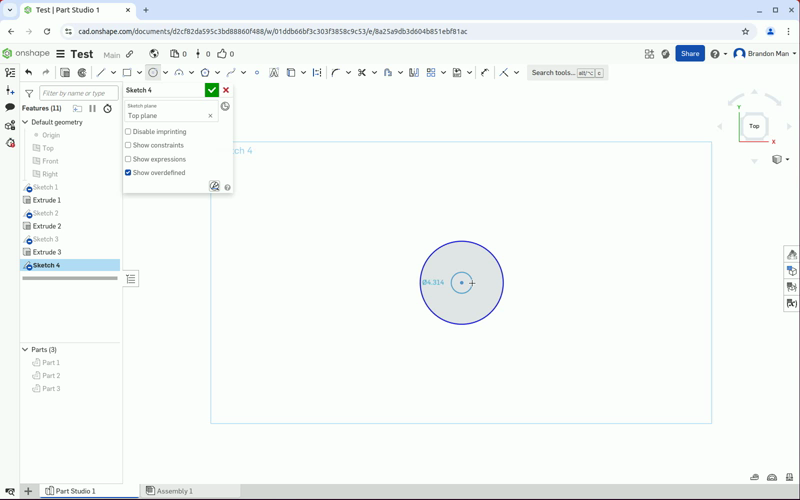
click(472, 282)
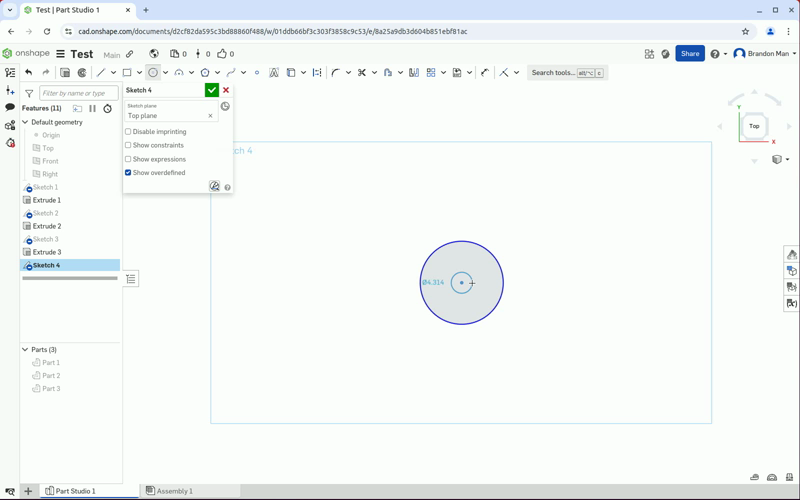
key(esc)
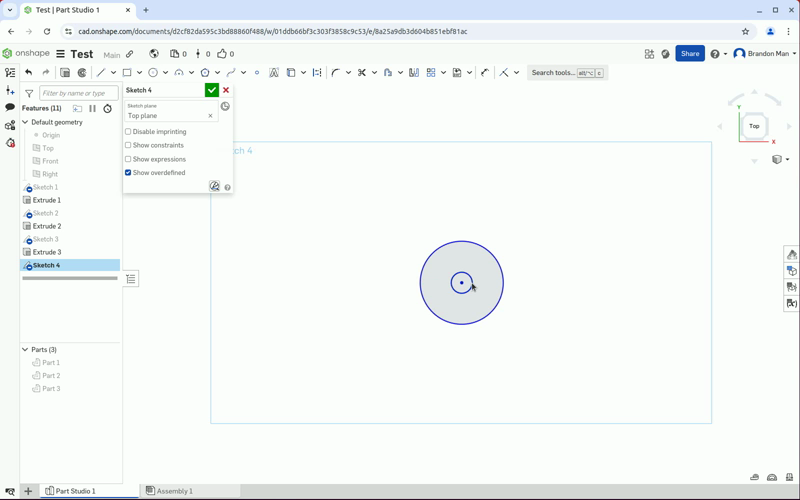
mouse_move(494, 271)
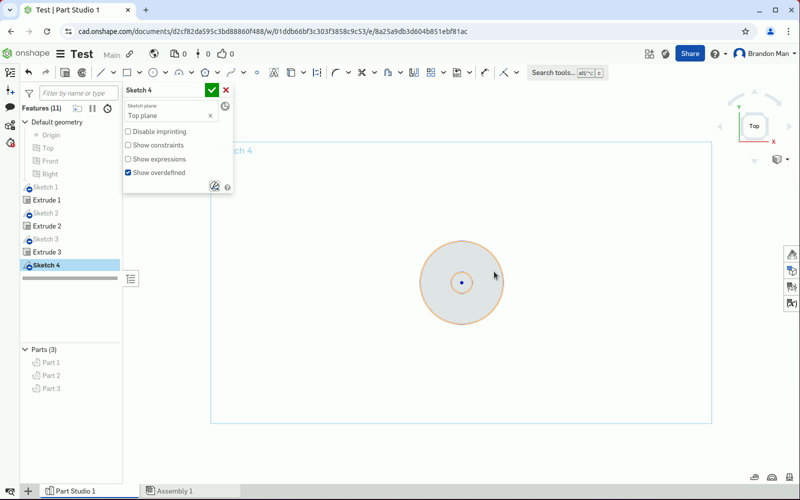
click(494, 271)
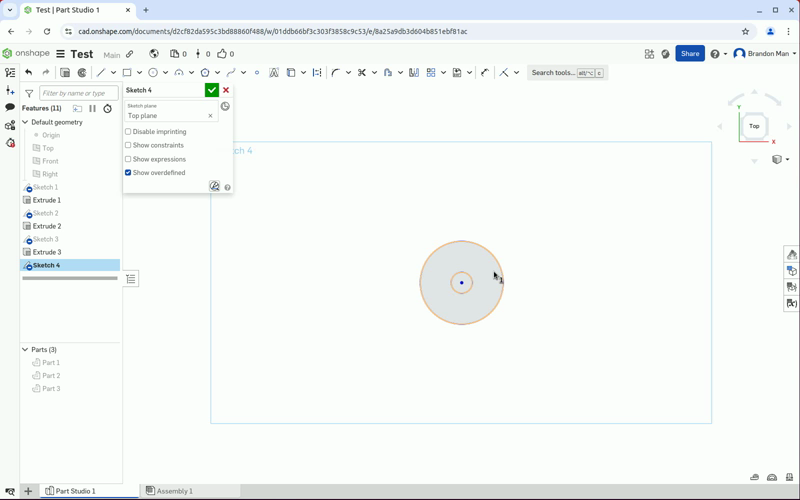
mouse_move(73, 352)
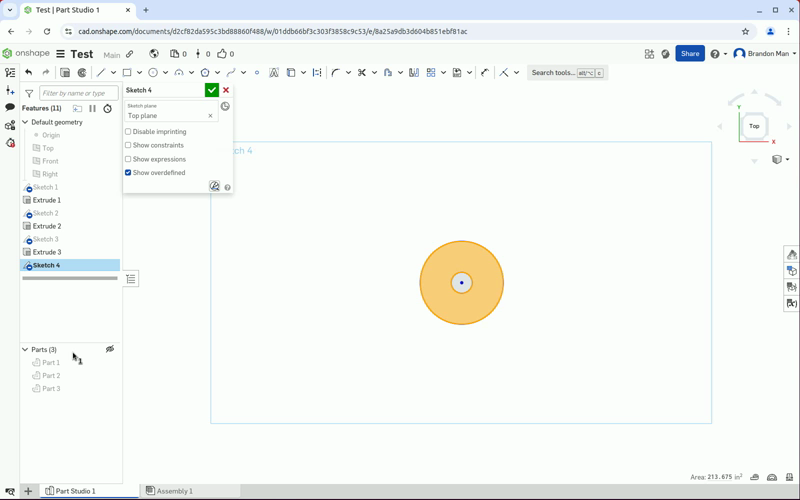
key(shift+y)
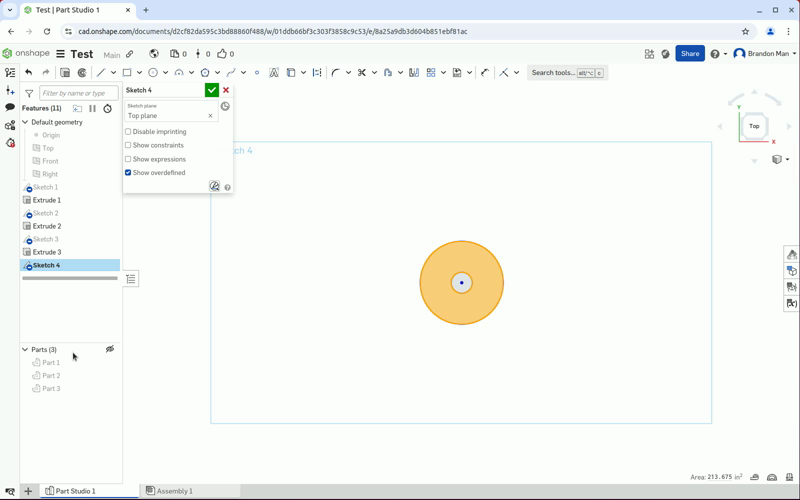
key(shift+e)
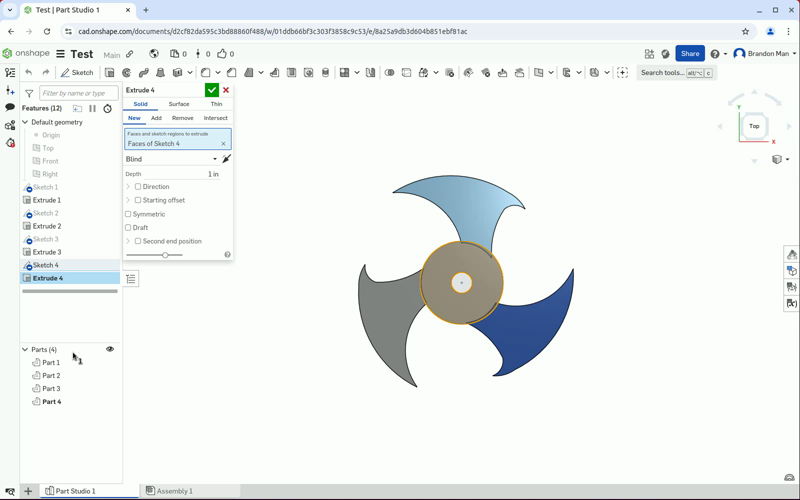
mouse_move(143, 106)
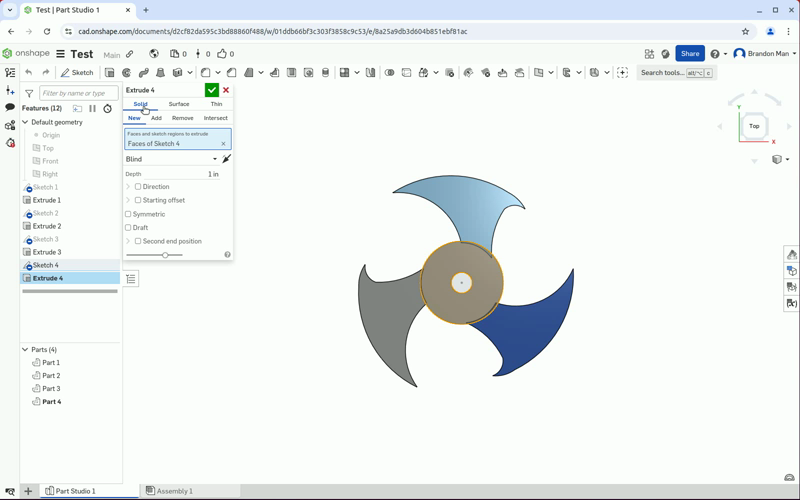
click(143, 106)
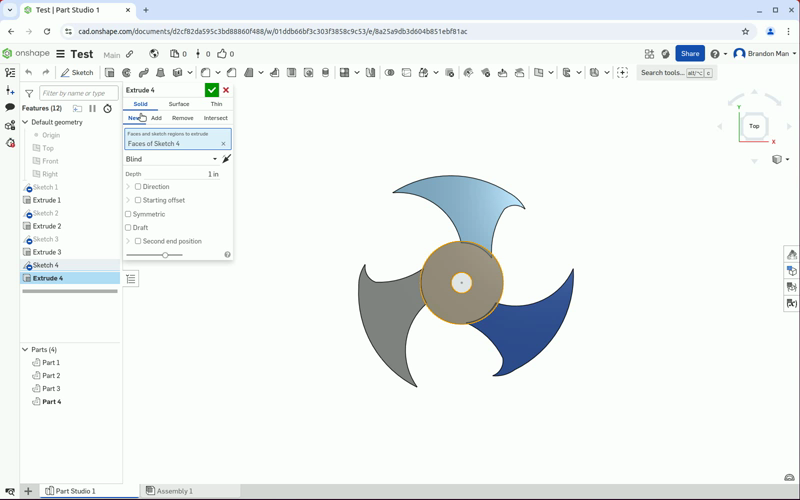
mouse_move(137, 120)
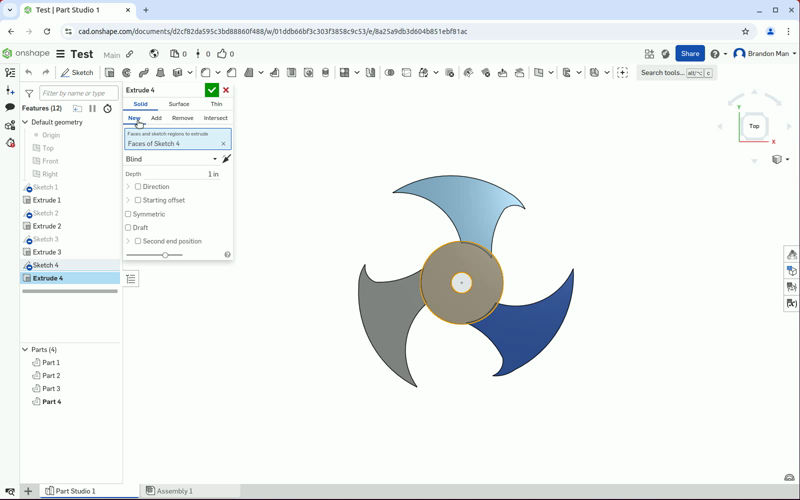
click(137, 120)
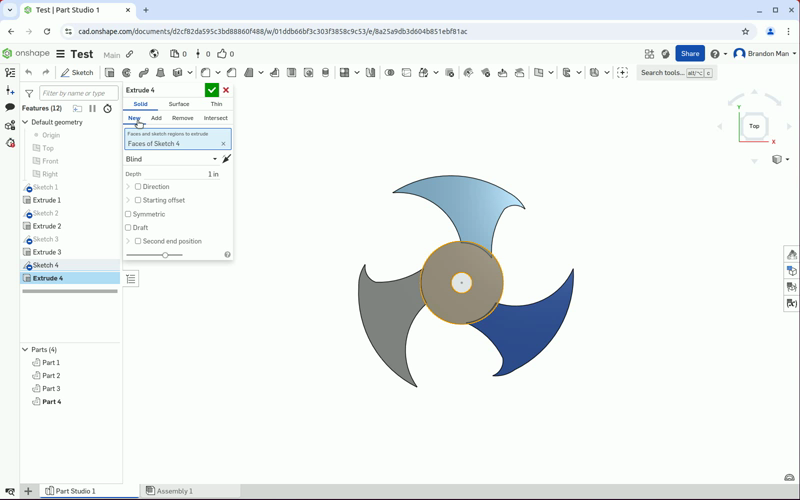
key(tab, 4)
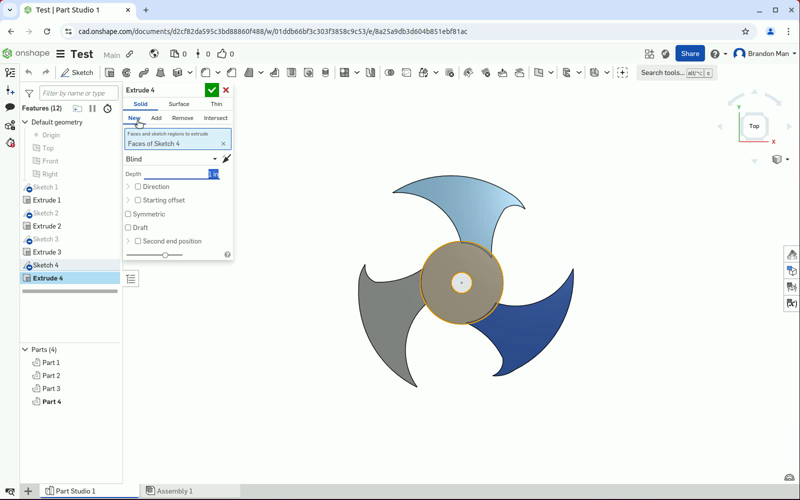
text(1.926)
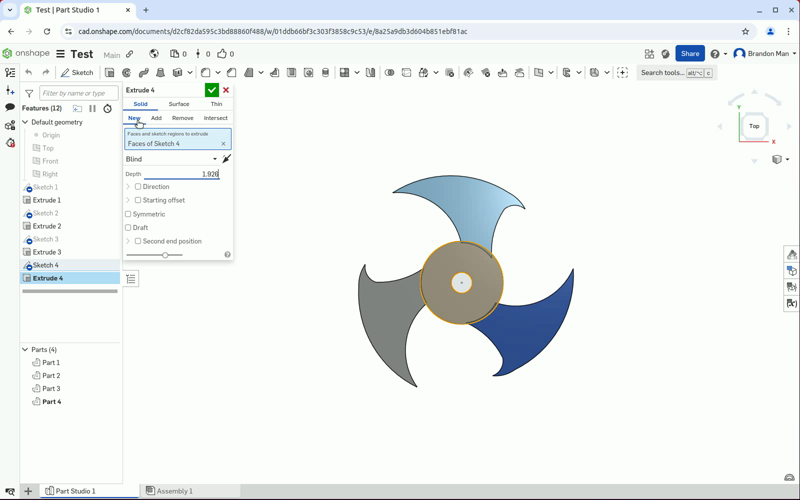
key(enter)
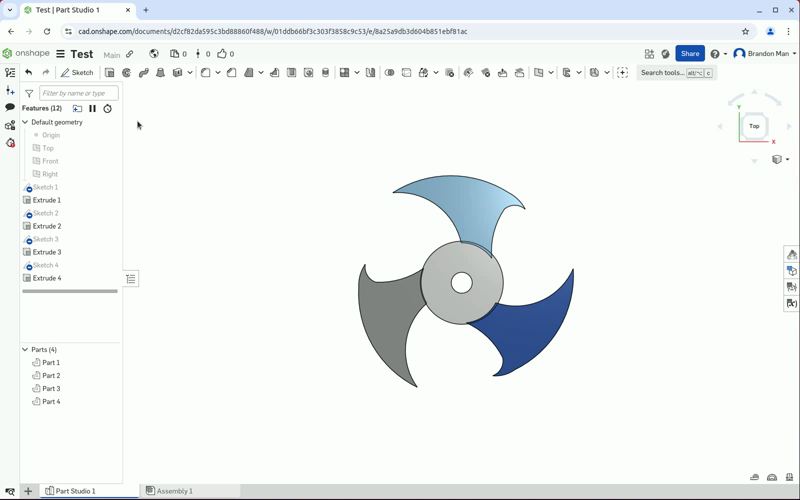
key(shift+h)
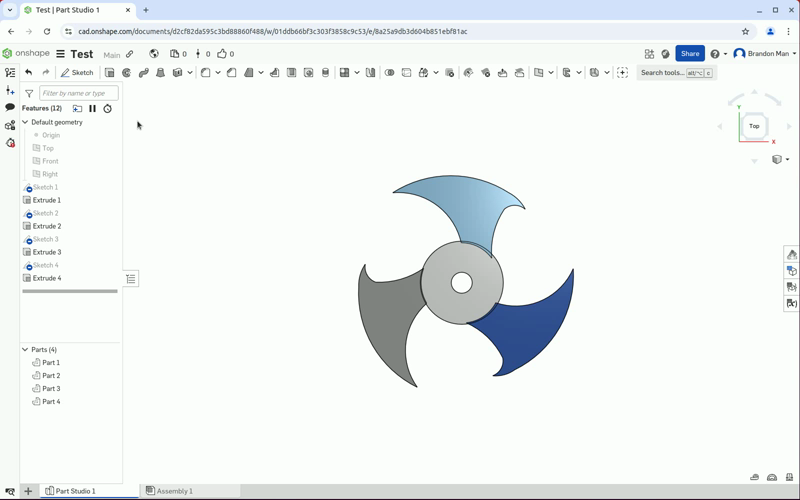
key(shift+h)
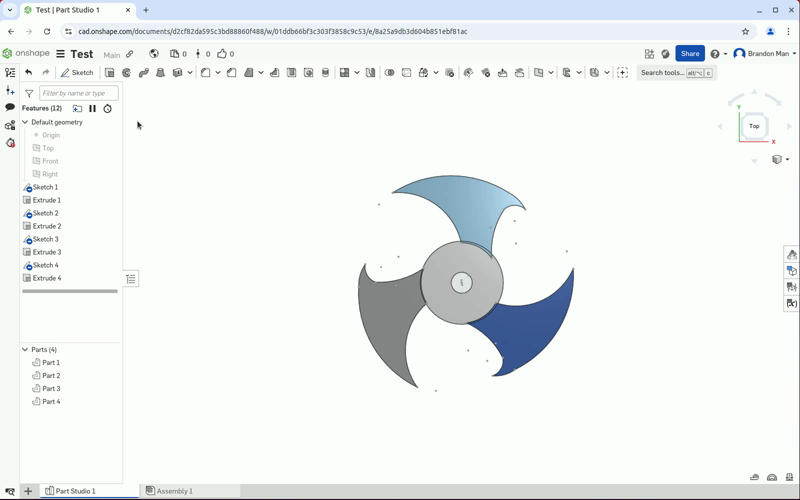
key(shift+7)
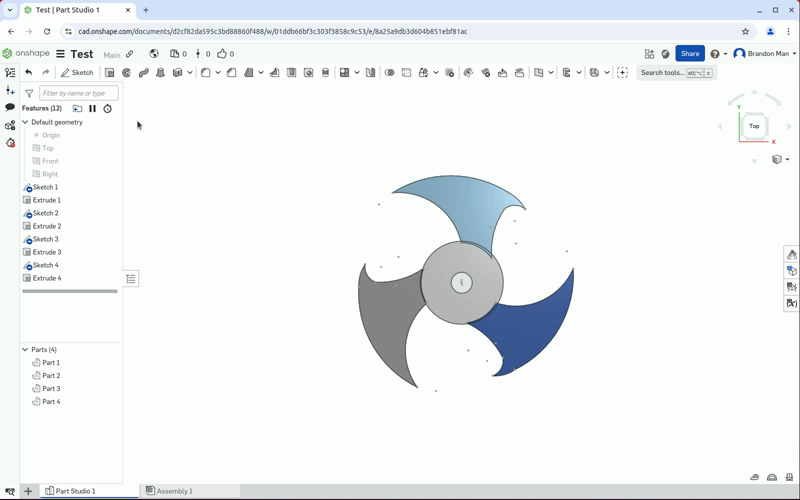
key(up, 3)
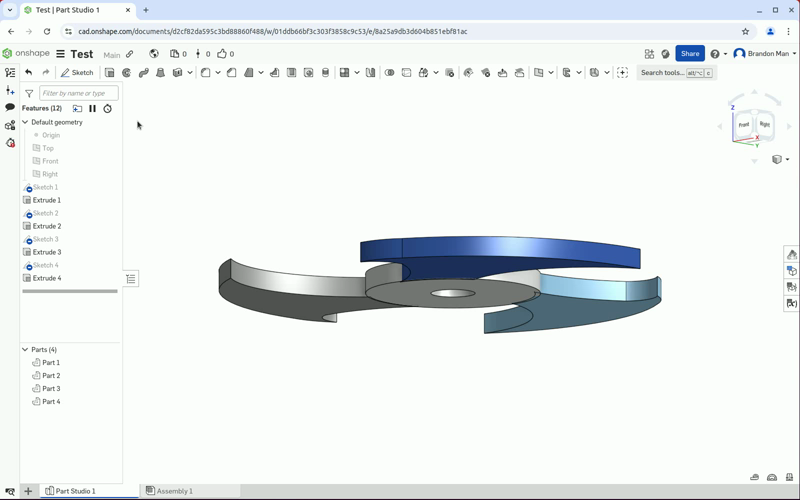
key(left, 3)
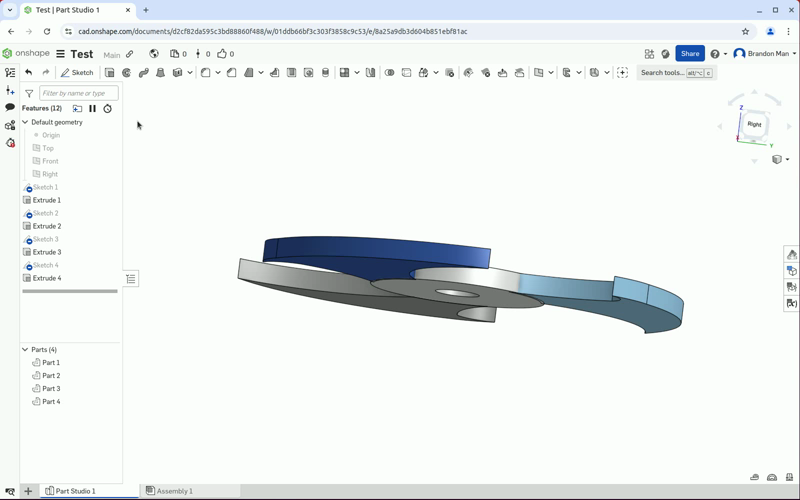
key(right, 3)
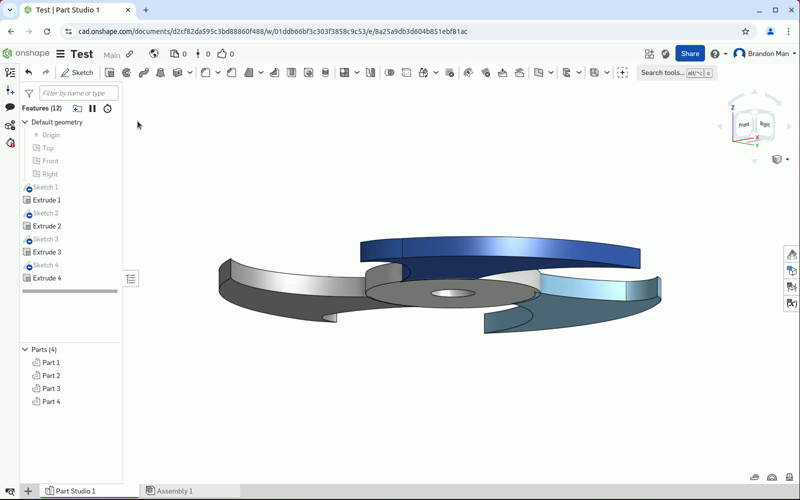
key(down, 3)
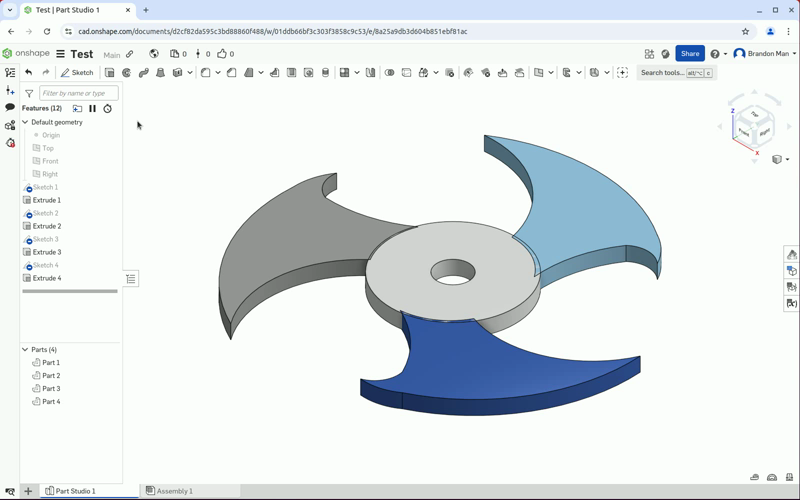
mouse_move(73, 189)
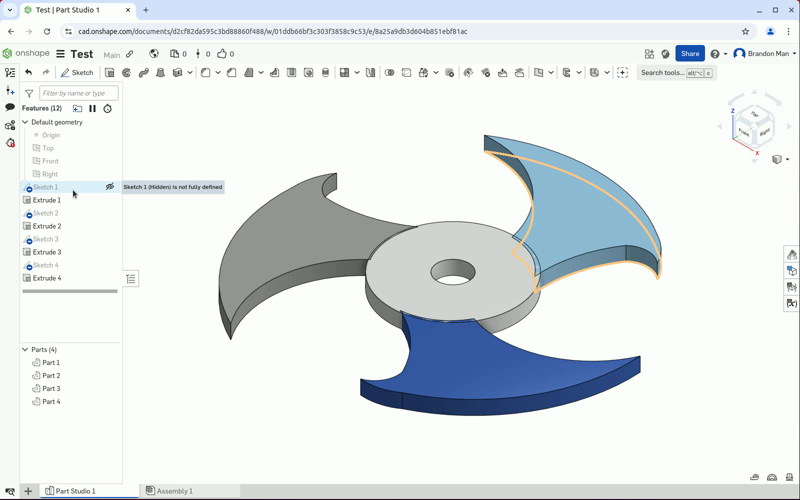
click(73, 189)